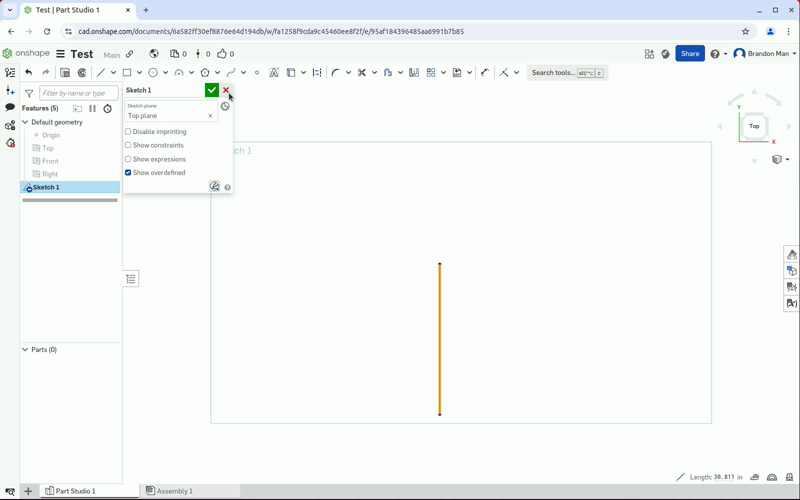
key(shift+h)
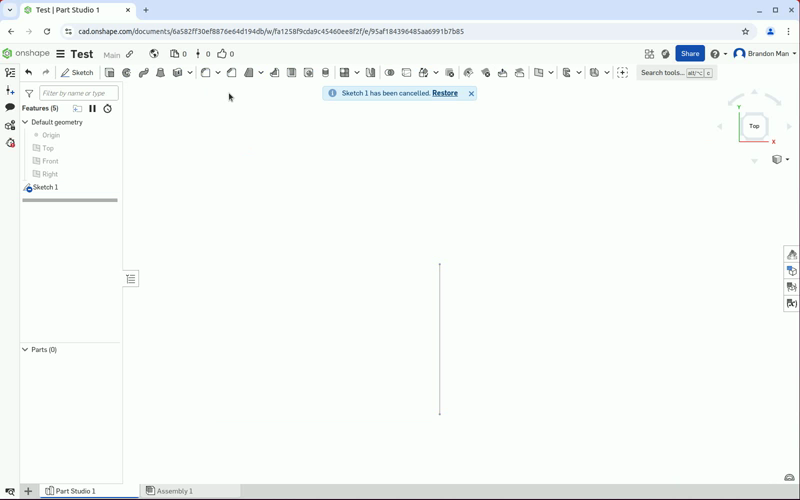
key(shift+s)
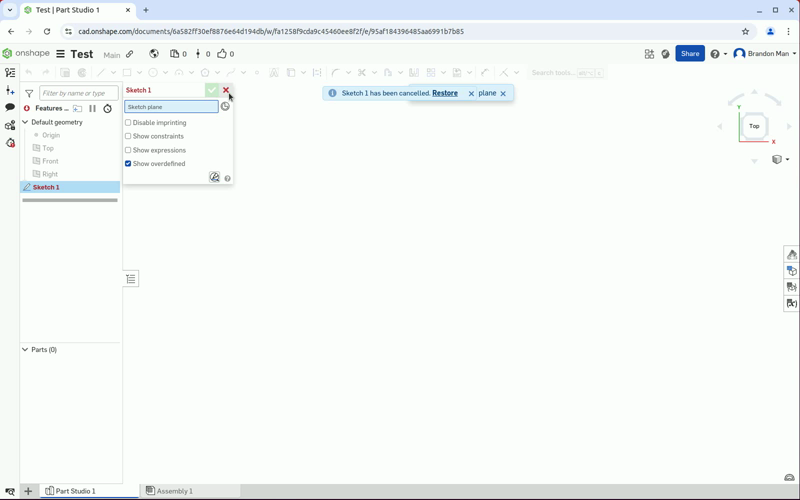
mouse_move(73, 150)
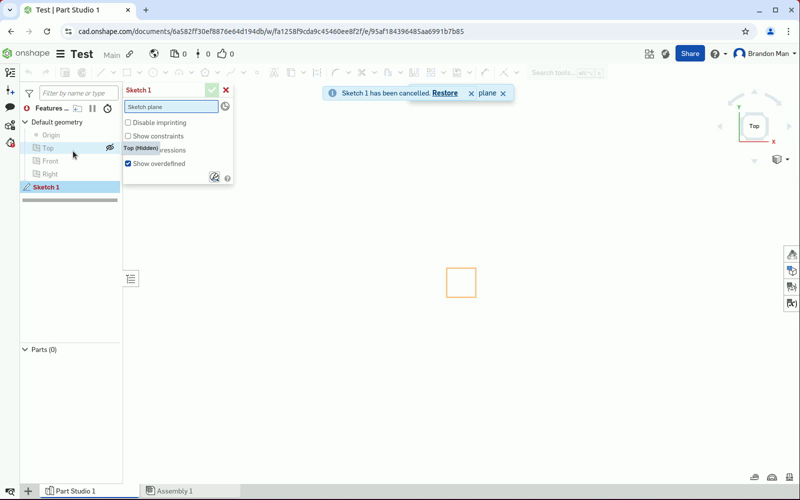
click(73, 150)
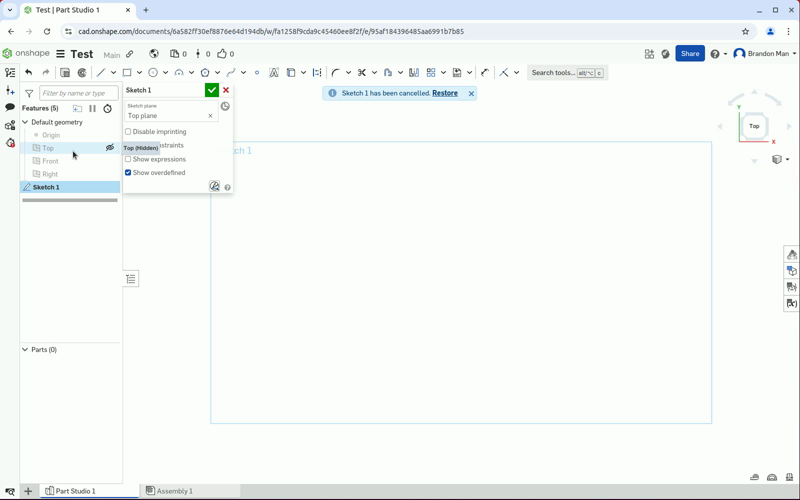
mouse_move(73, 352)
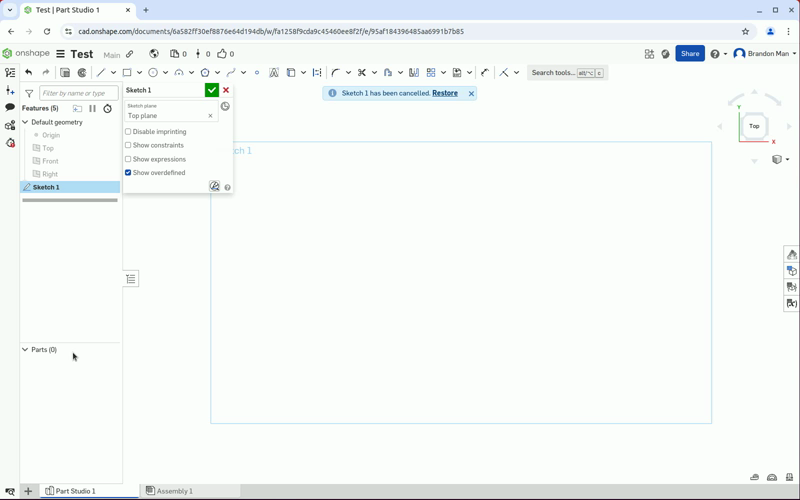
key(y)
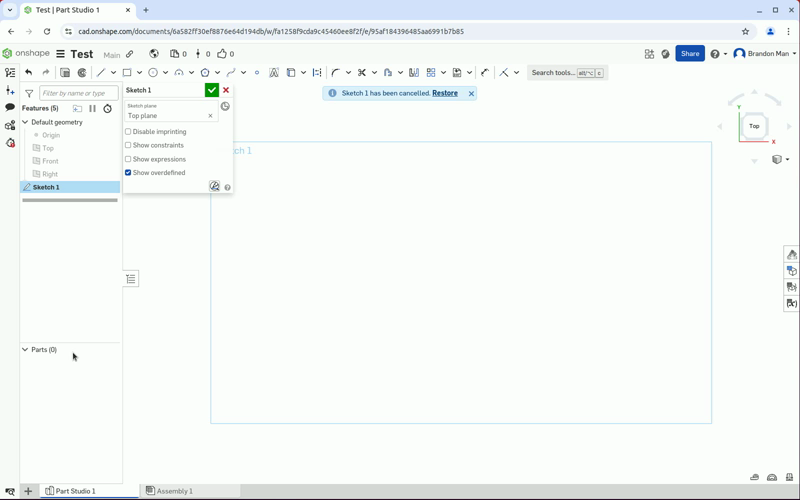
key(l)
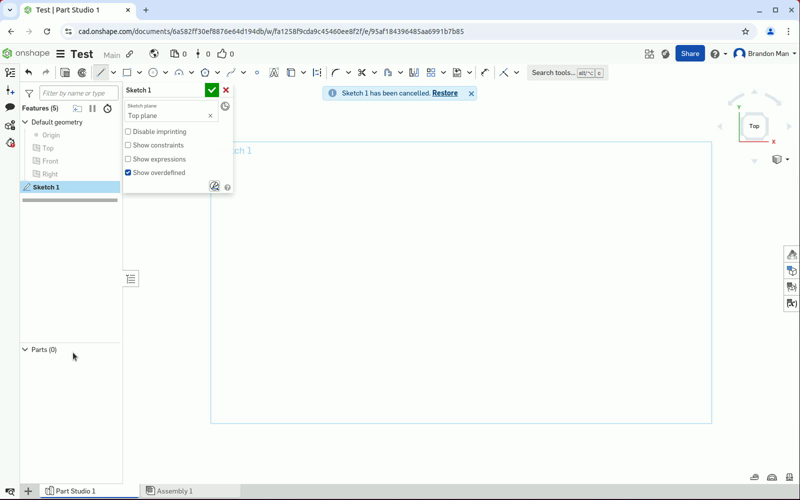
key_down(shift)
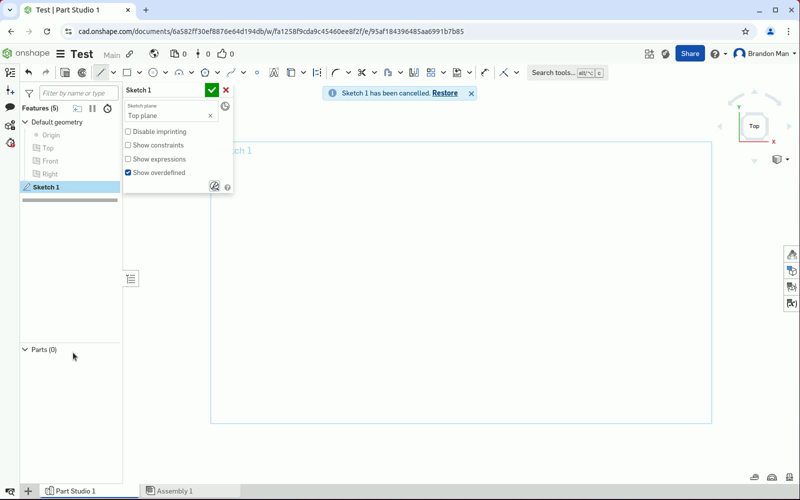
mouse_move(460, 282)
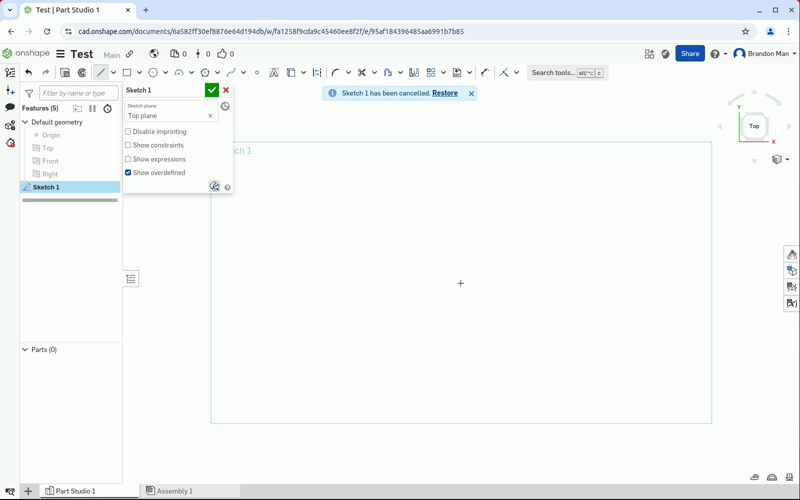
click(460, 282)
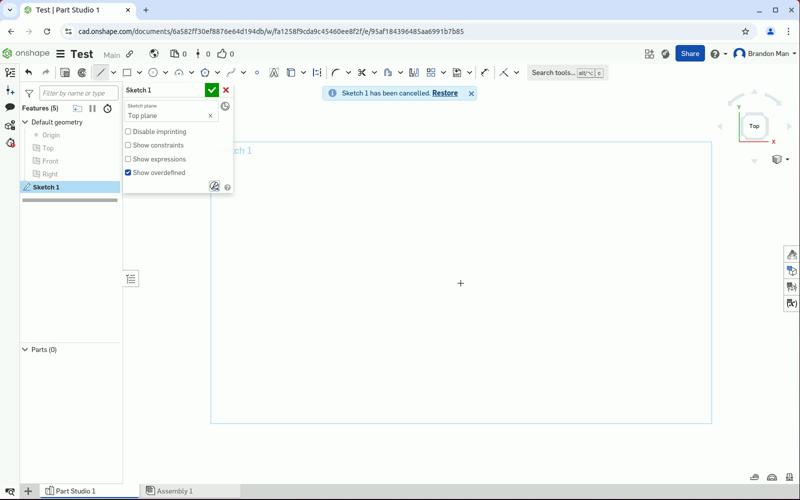
key_up(shift)
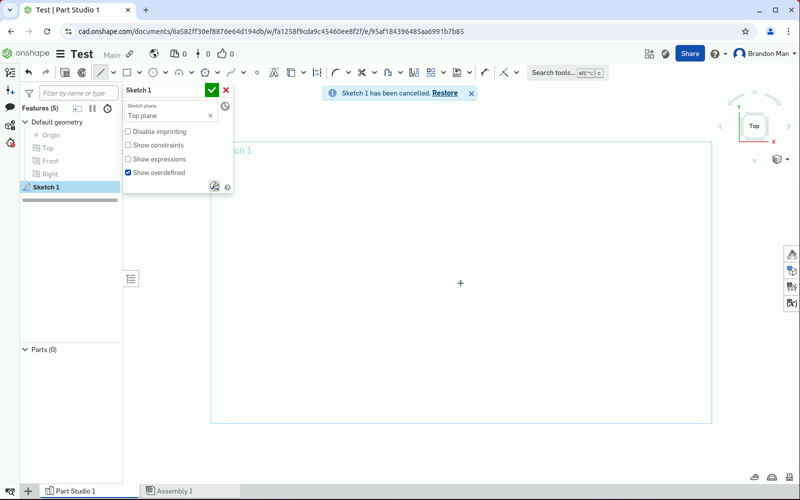
key_down(shift)
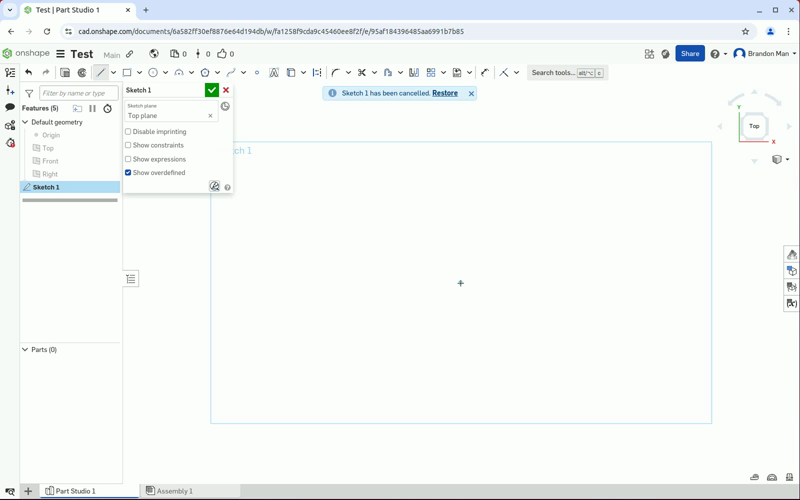
mouse_move(573, 282)
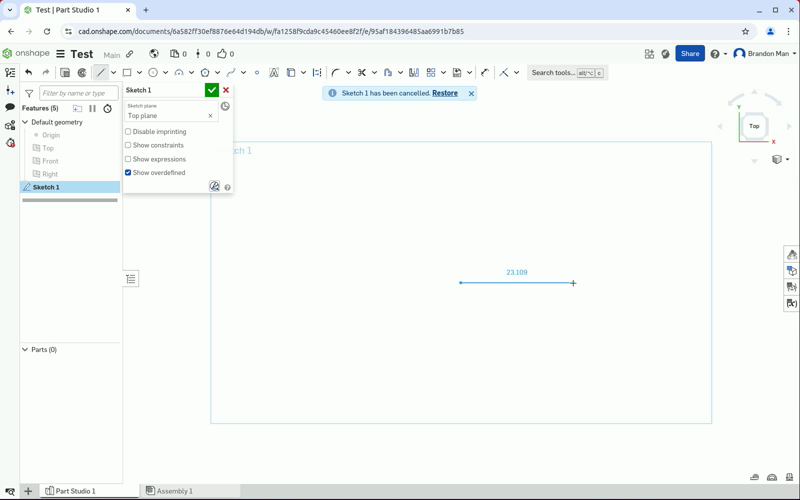
click(573, 282)
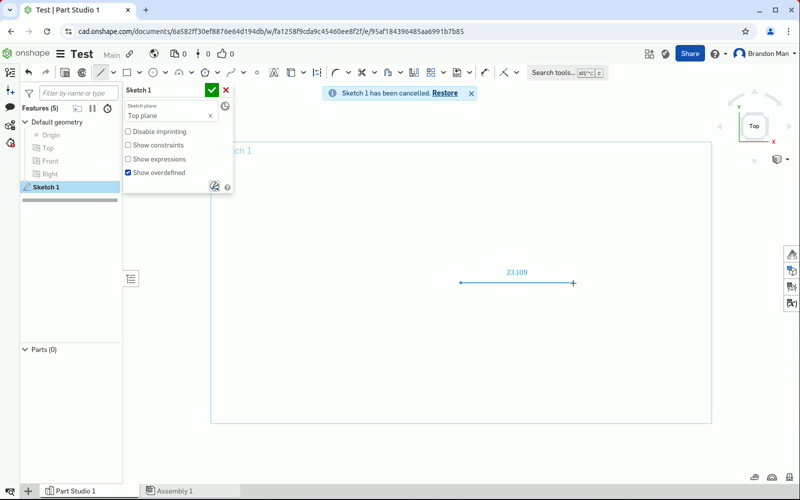
key_up(shift)
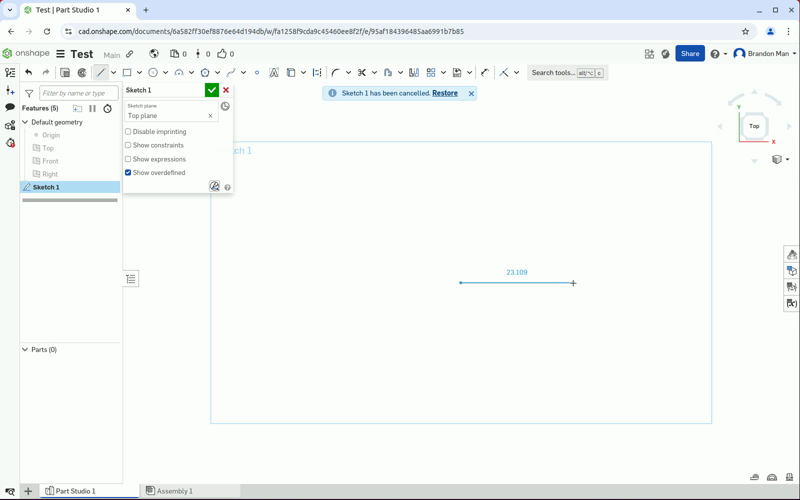
key_down(shift)
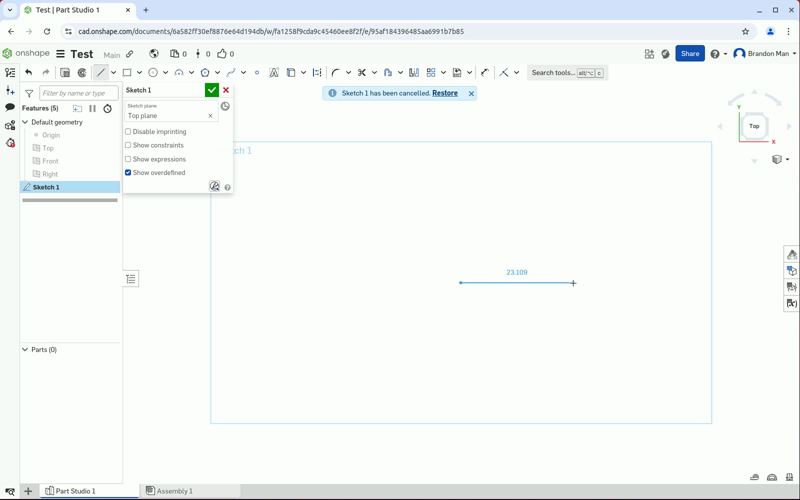
mouse_move(589, 282)
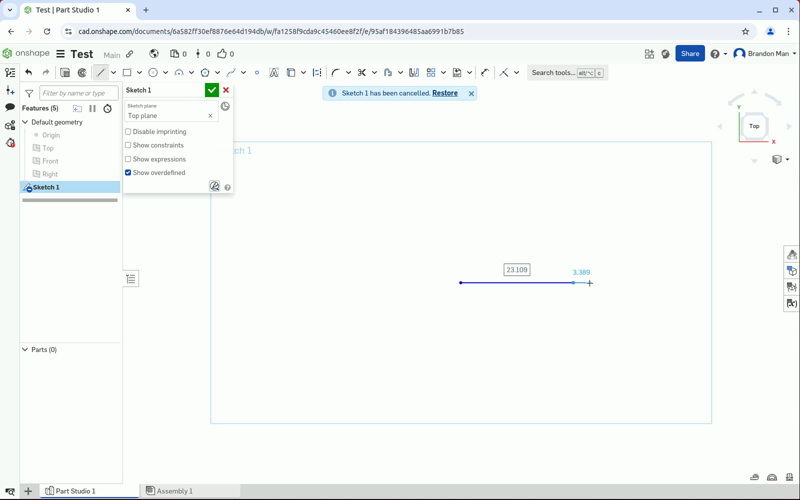
mouse_move(573, 228)
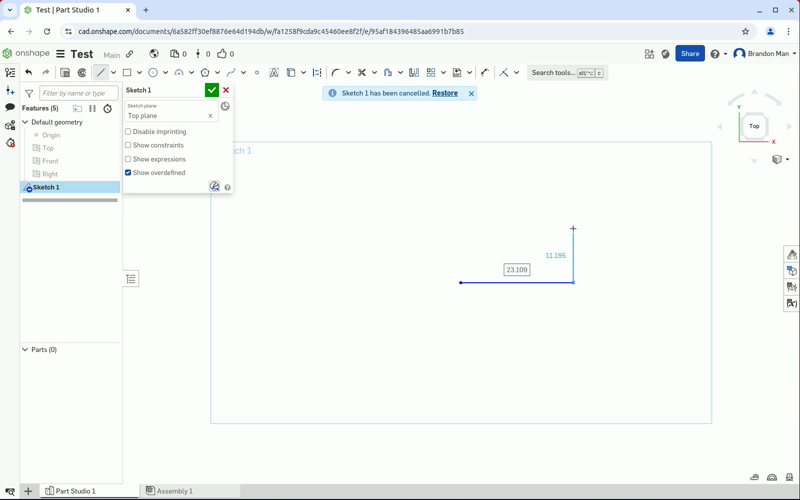
click(573, 228)
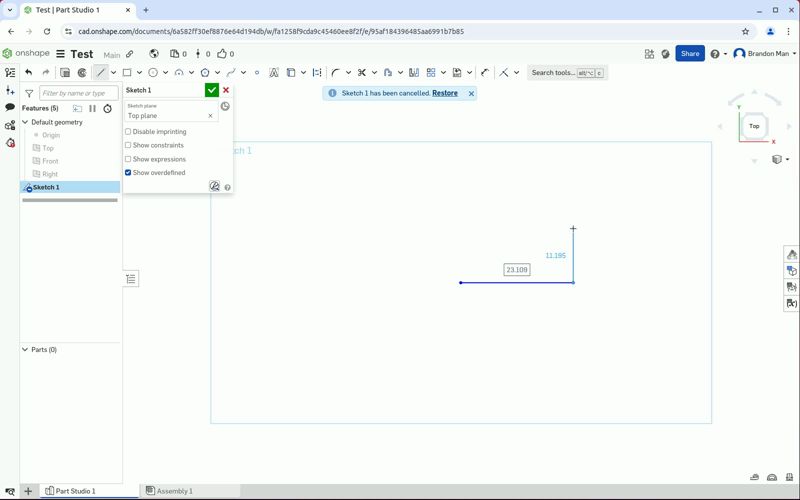
key_up(shift)
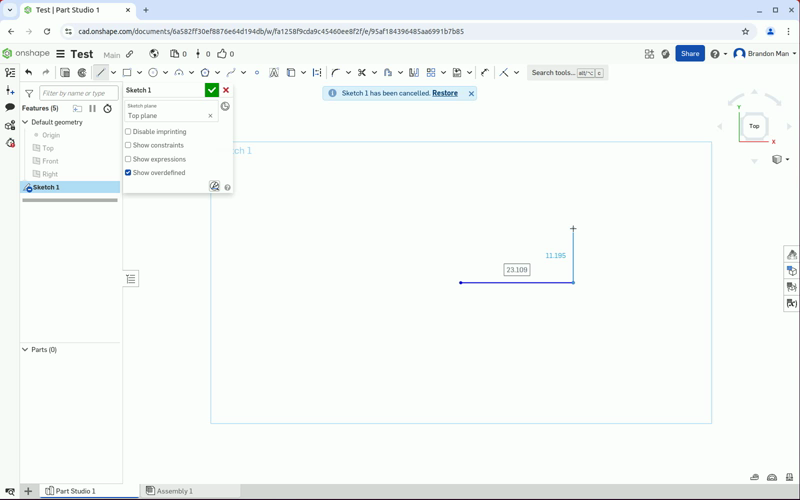
key_down(shift)
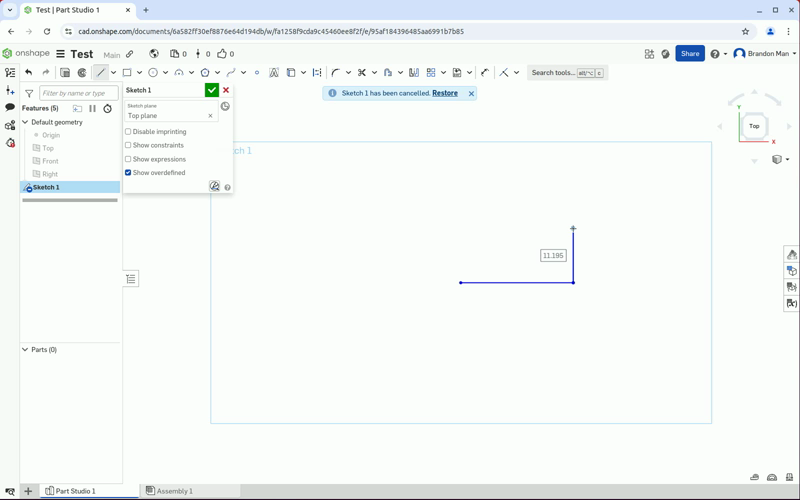
mouse_move(460, 228)
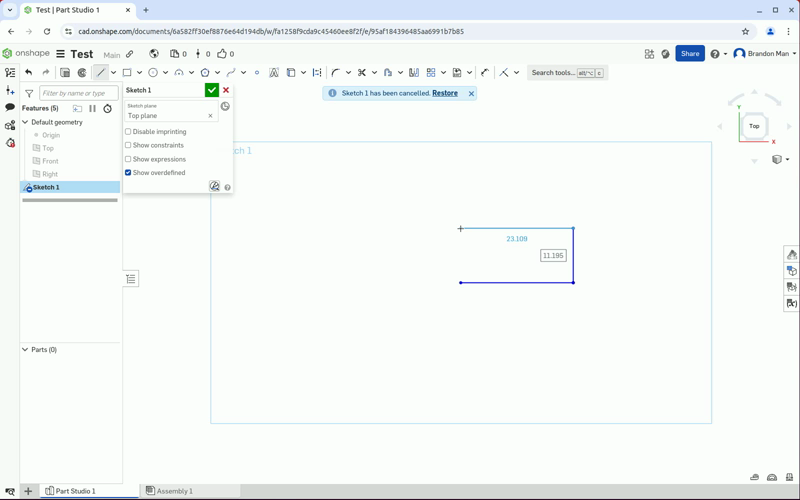
click(460, 228)
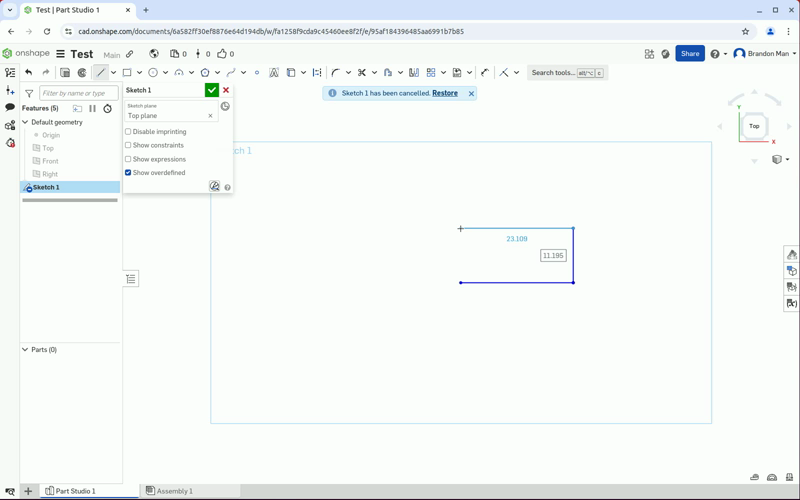
key_up(shift)
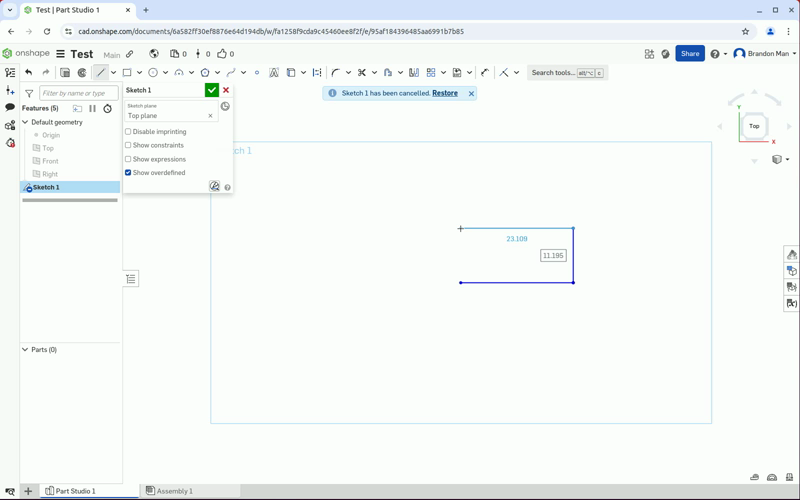
mouse_move(490, 228)
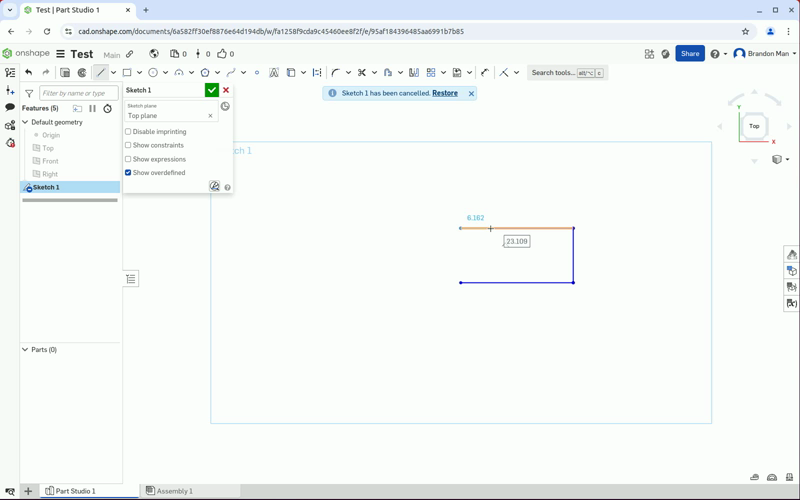
key_down(shift)
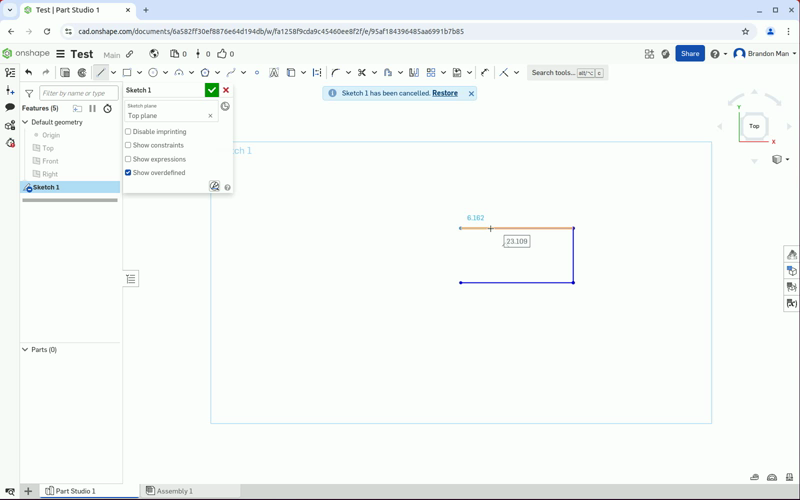
mouse_move(460, 282)
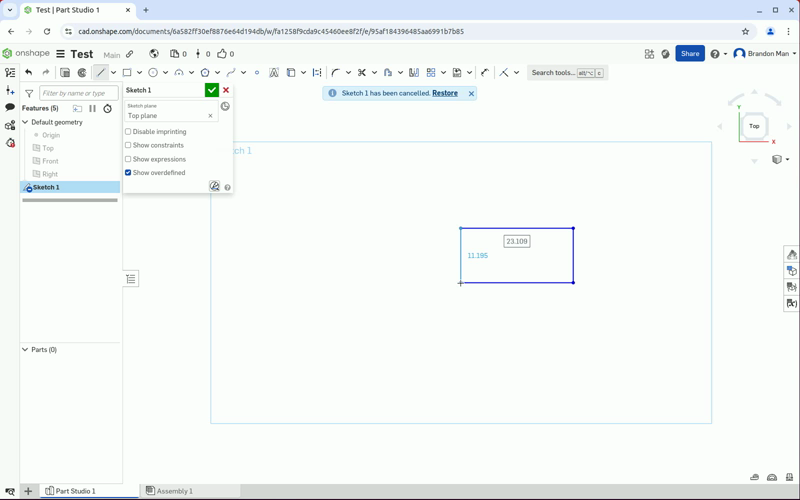
key_up(shift)
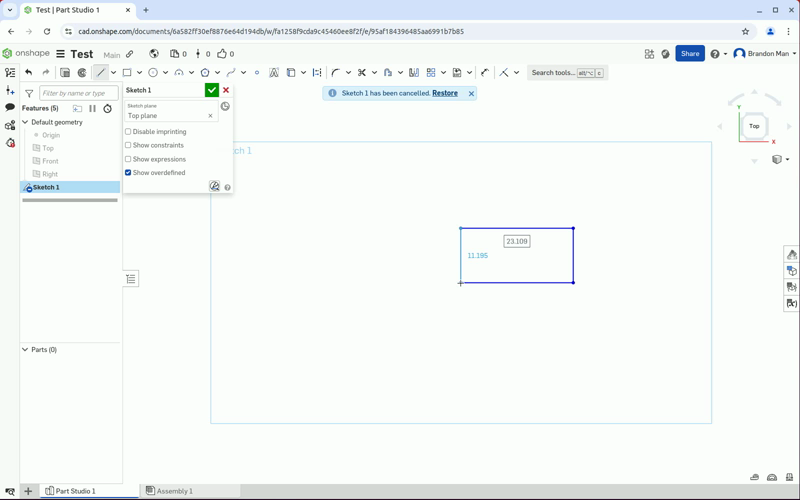
click(460, 282)
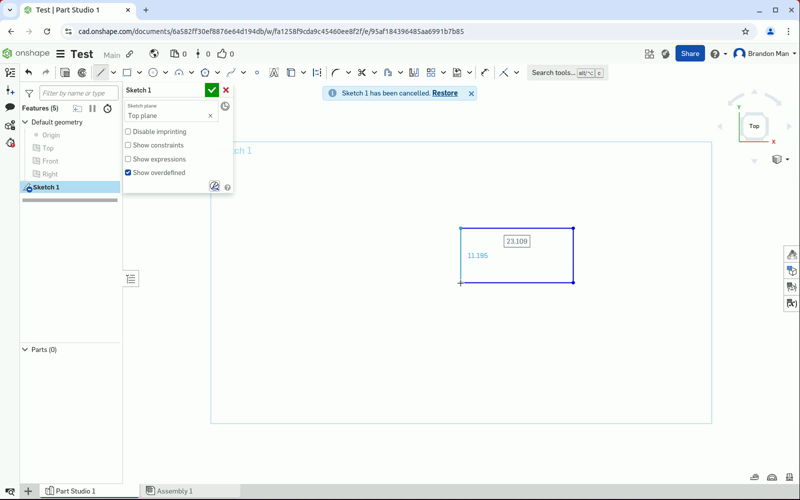
key(esc)
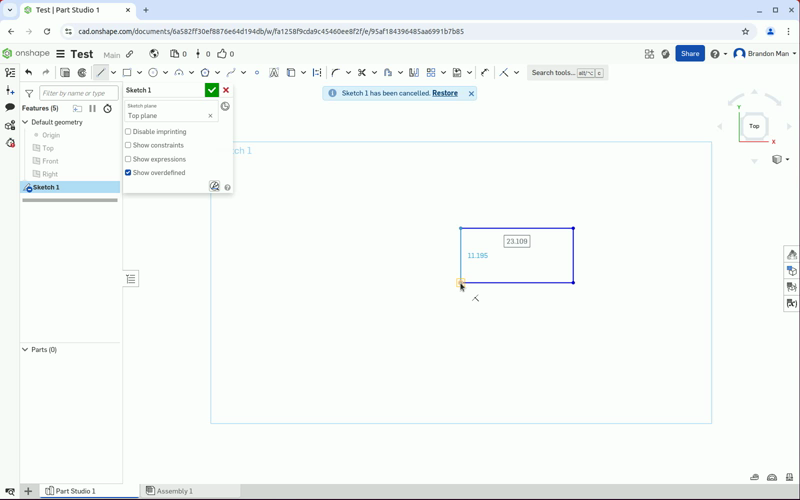
key(c)
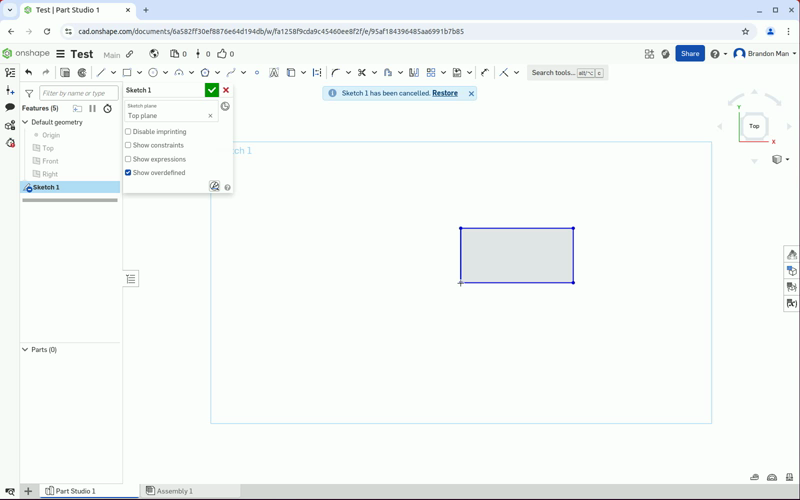
key_down(shift)
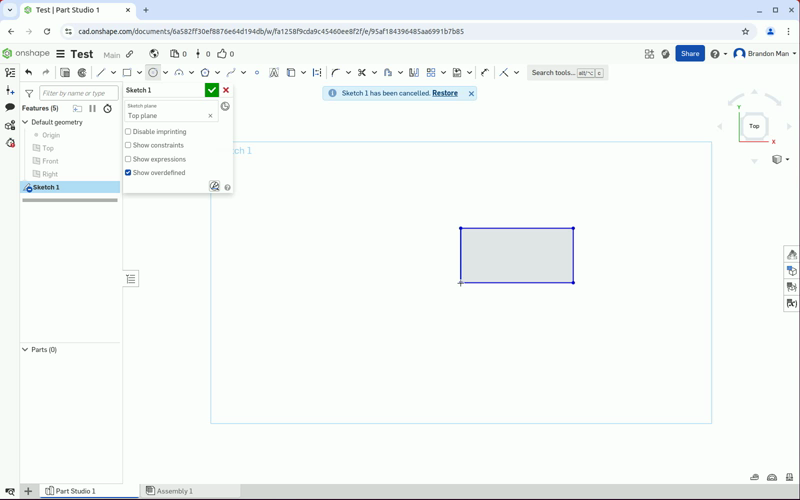
mouse_move(465, 256)
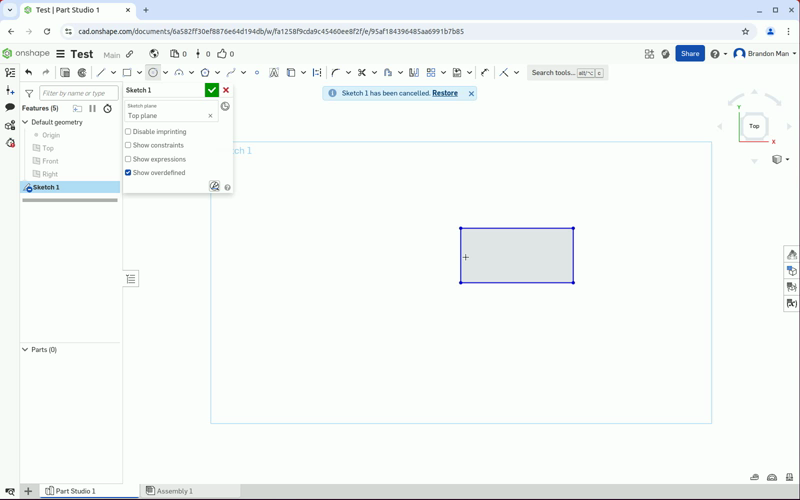
click(465, 256)
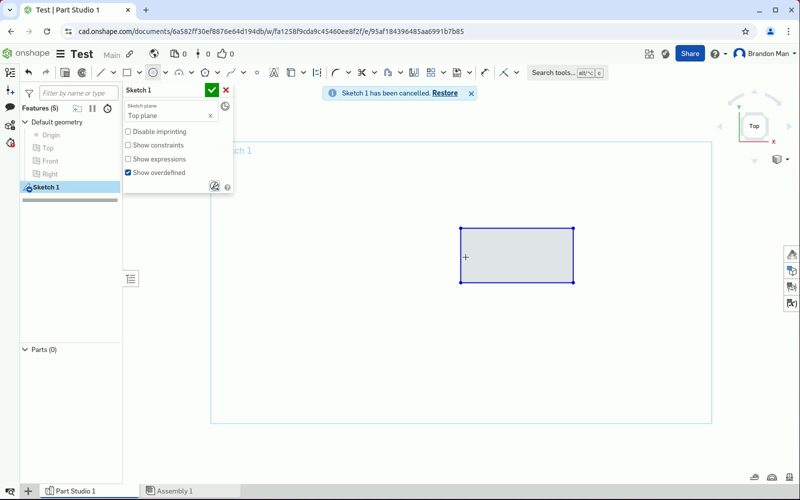
key_up(shift)
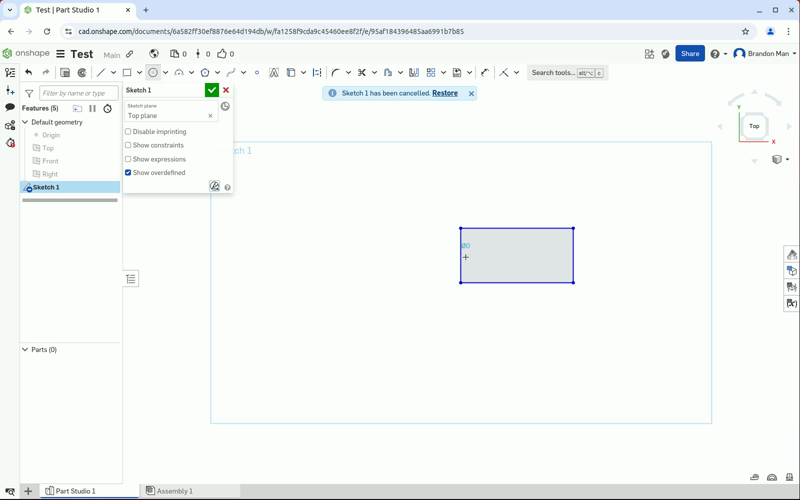
mouse_move(467, 256)
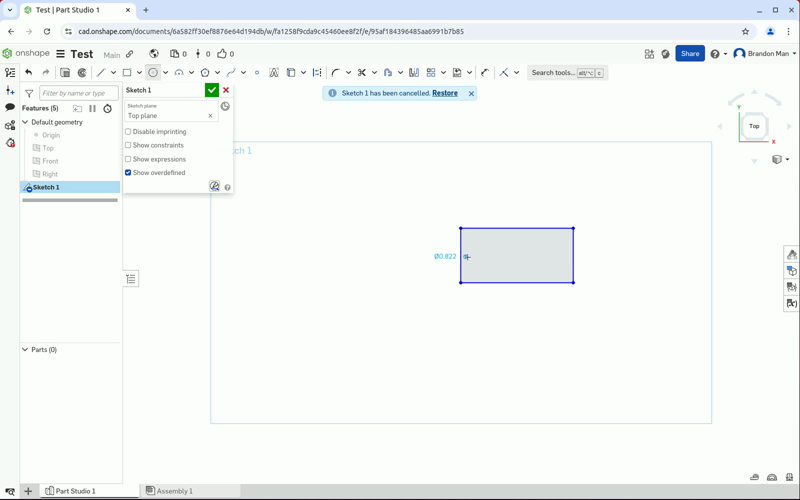
scroll(6)
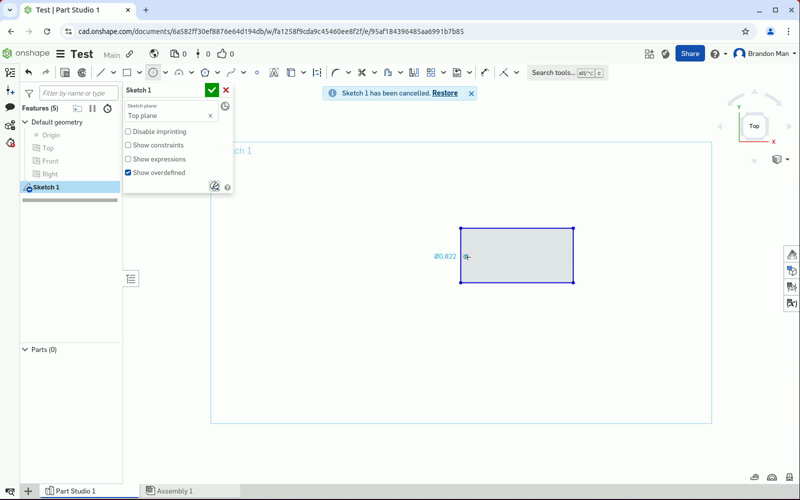
scroll(6)
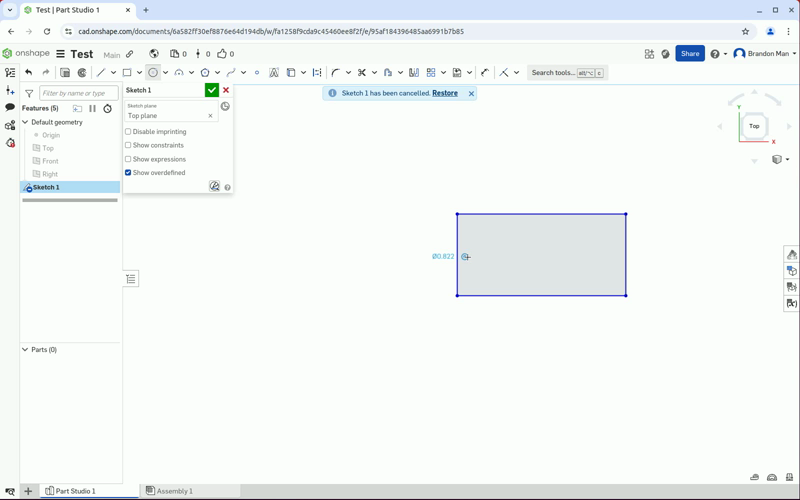
scroll(6)
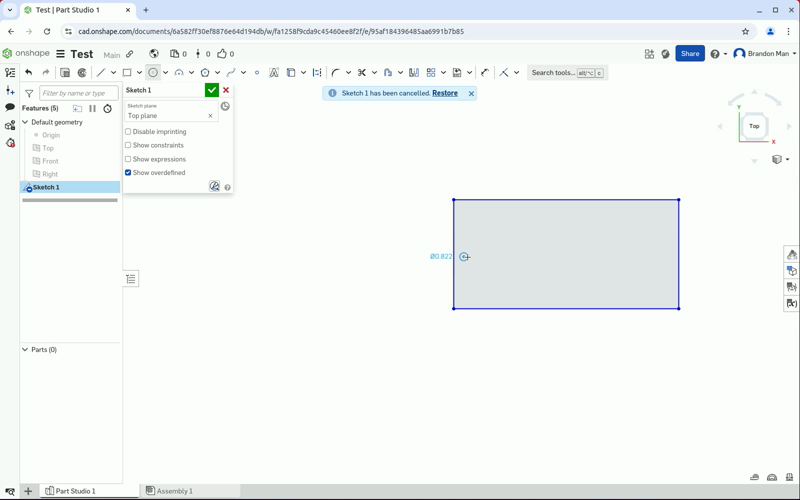
scroll(6)
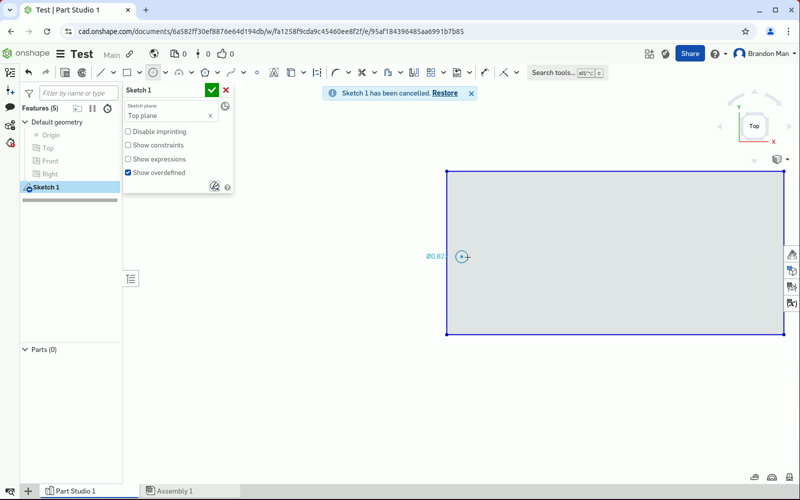
scroll(6)
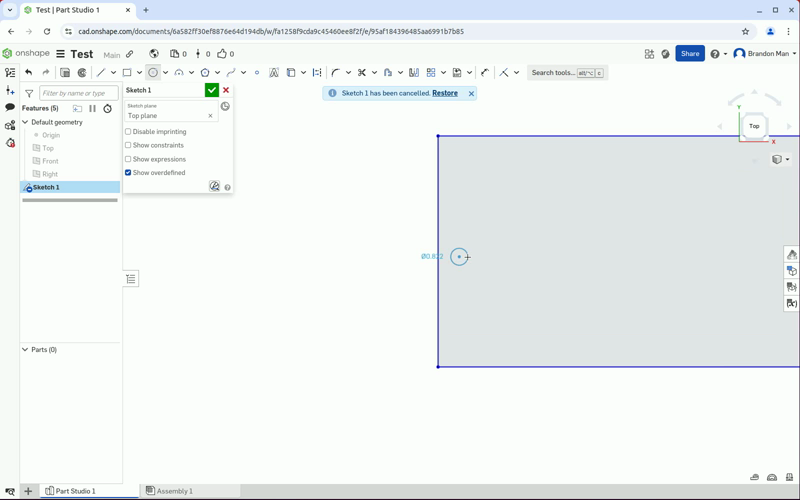
scroll(6)
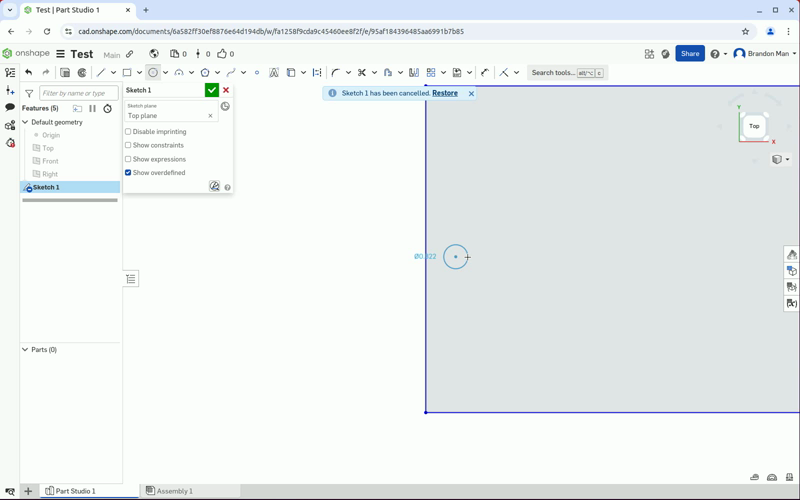
scroll(6)
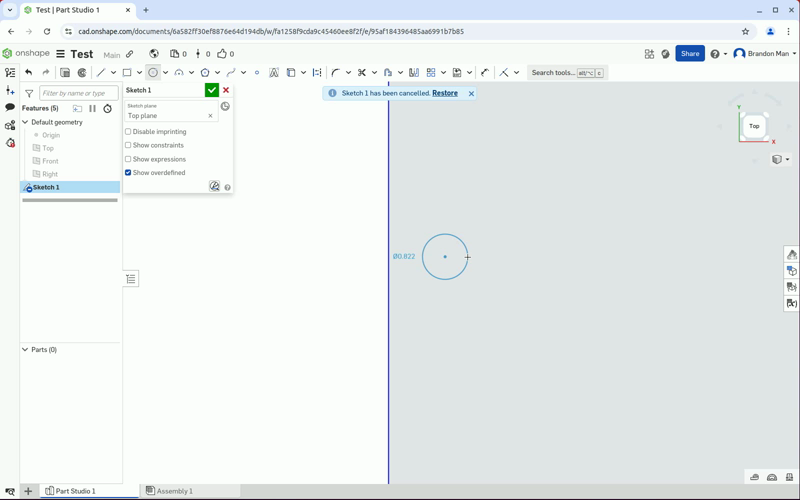
click(467, 256)
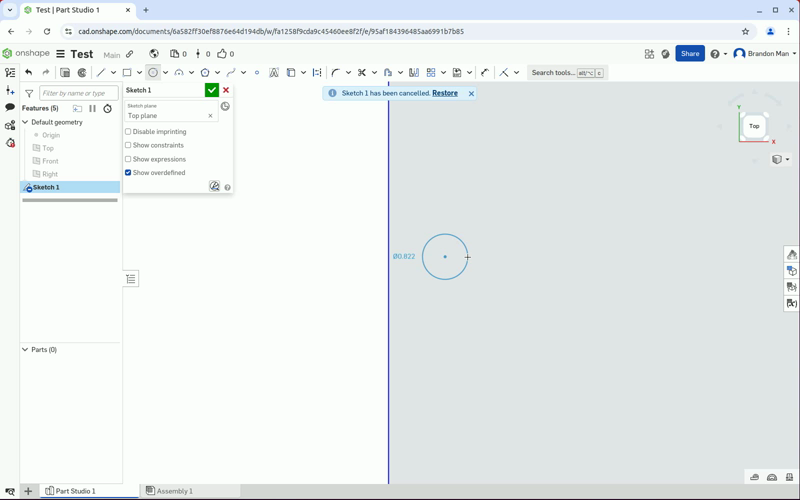
scroll(-6)
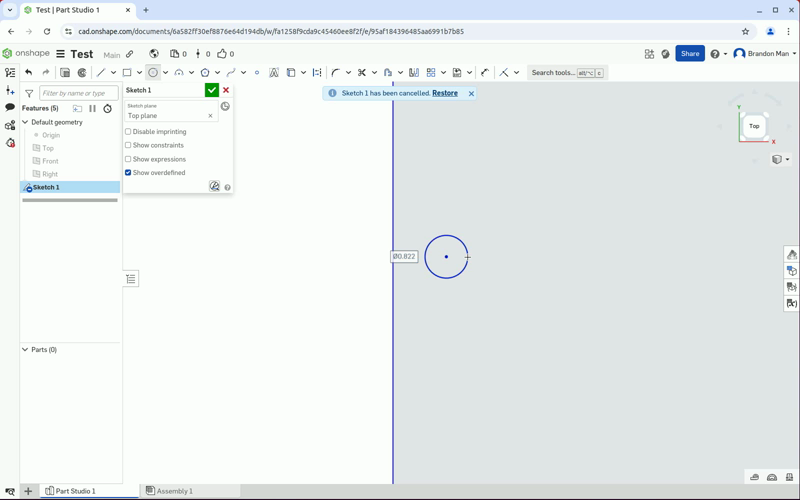
scroll(-6)
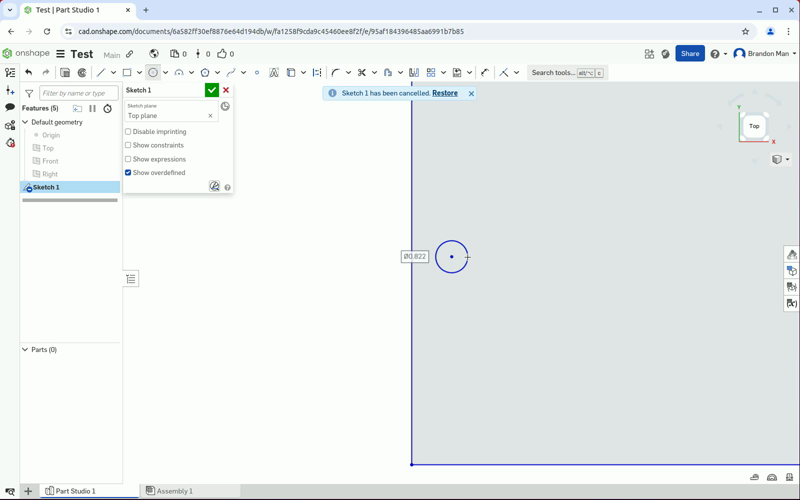
scroll(-6)
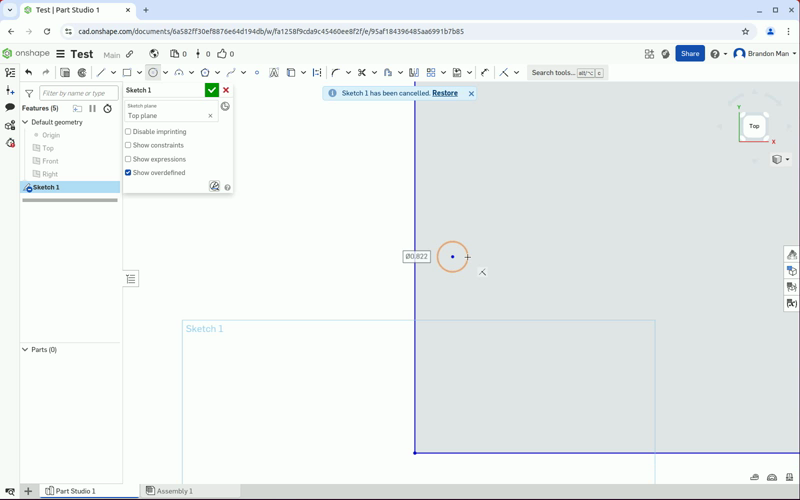
scroll(-6)
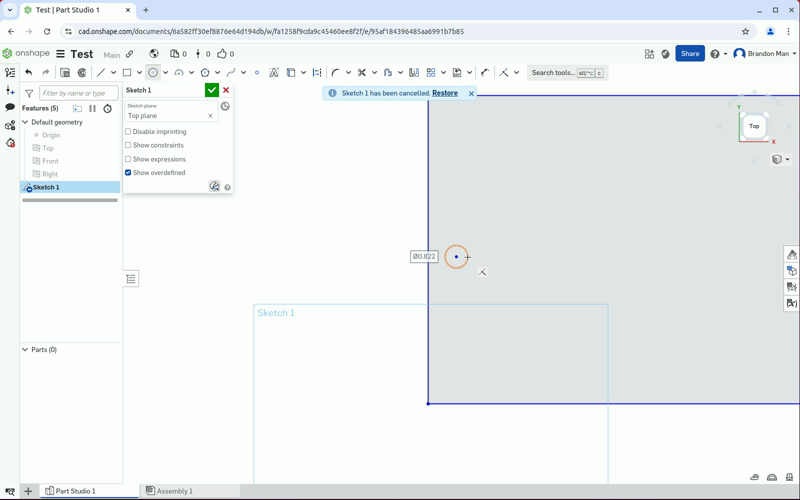
scroll(-6)
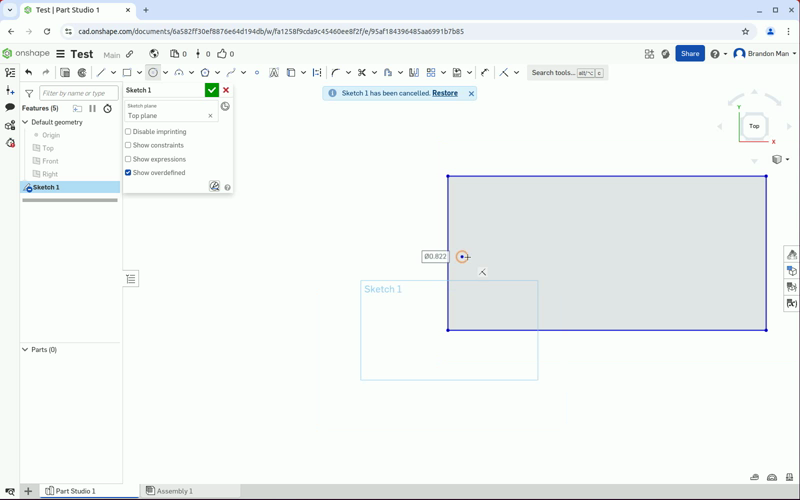
scroll(-6)
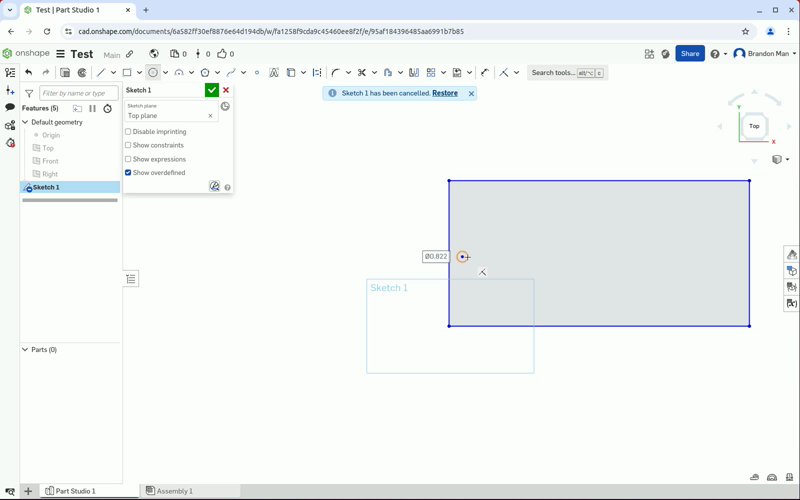
scroll(-6)
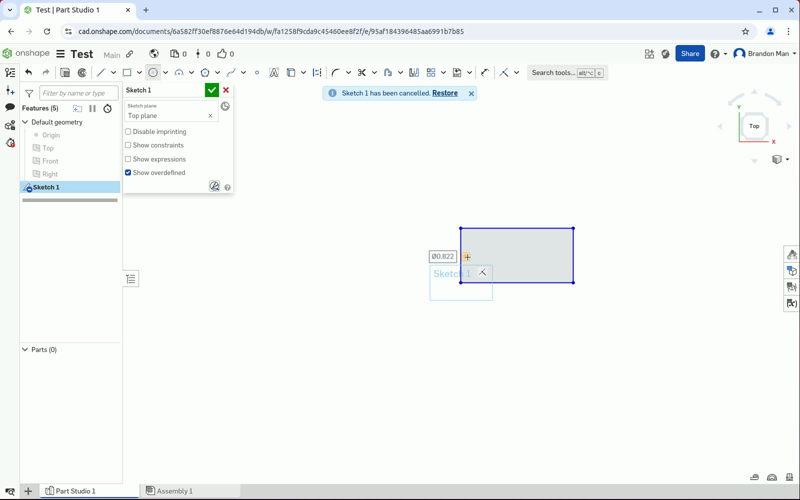
key(esc)
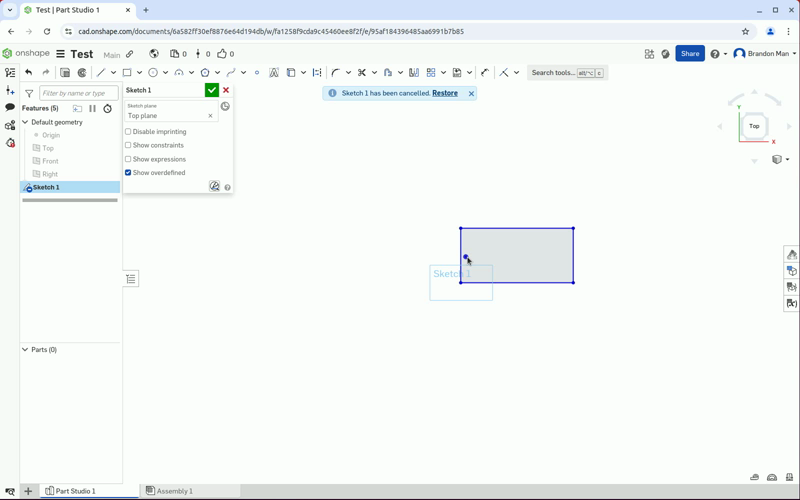
key(l)
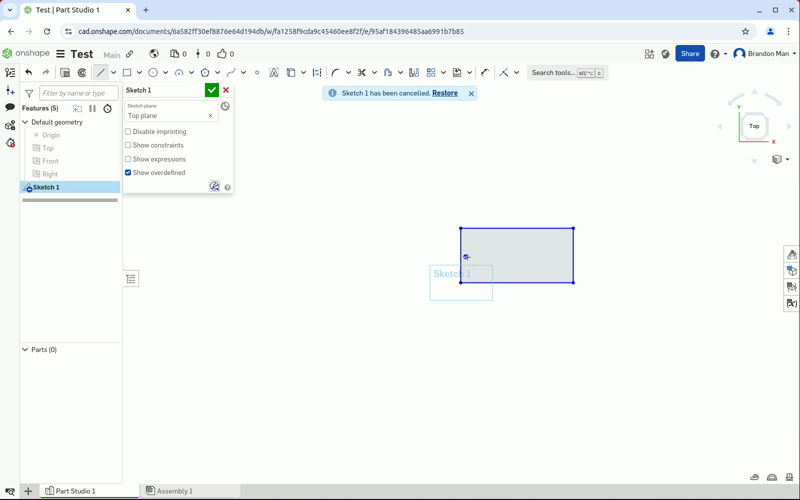
key_down(shift)
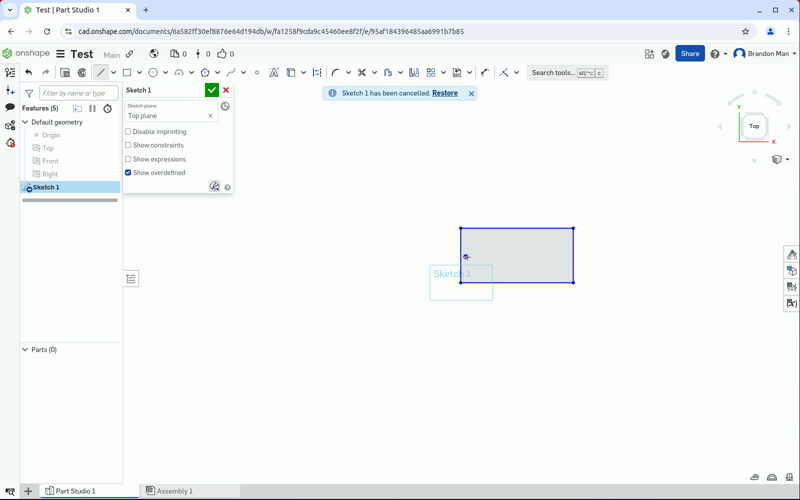
mouse_move(479, 262)
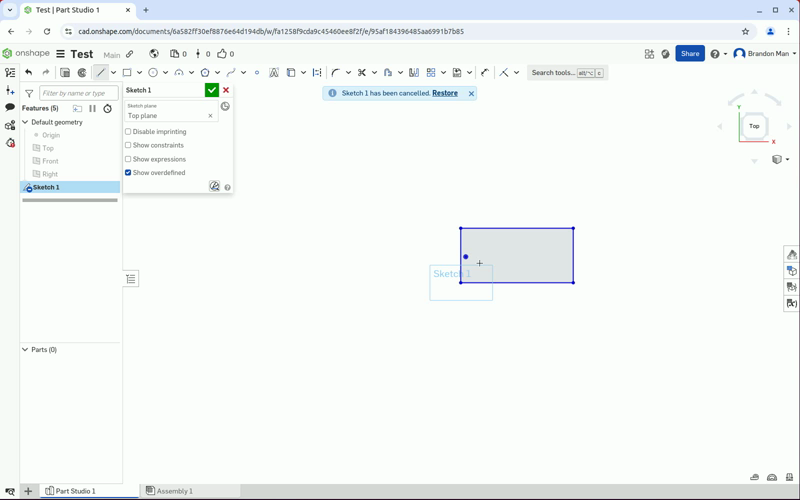
click(479, 262)
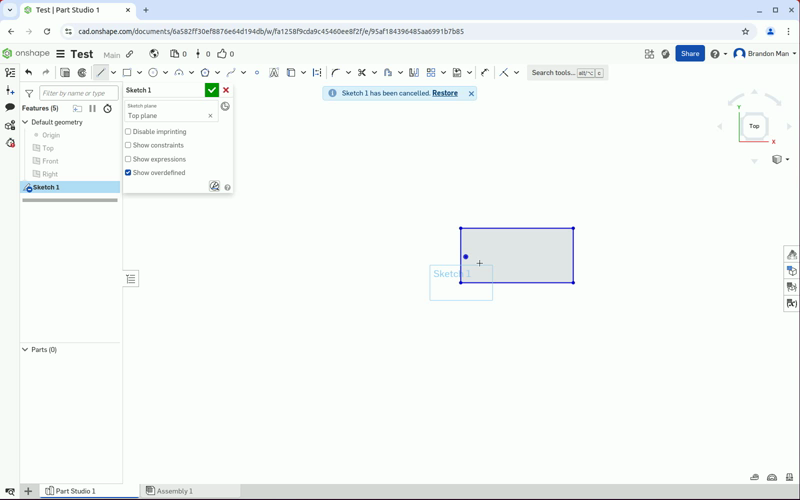
key_up(shift)
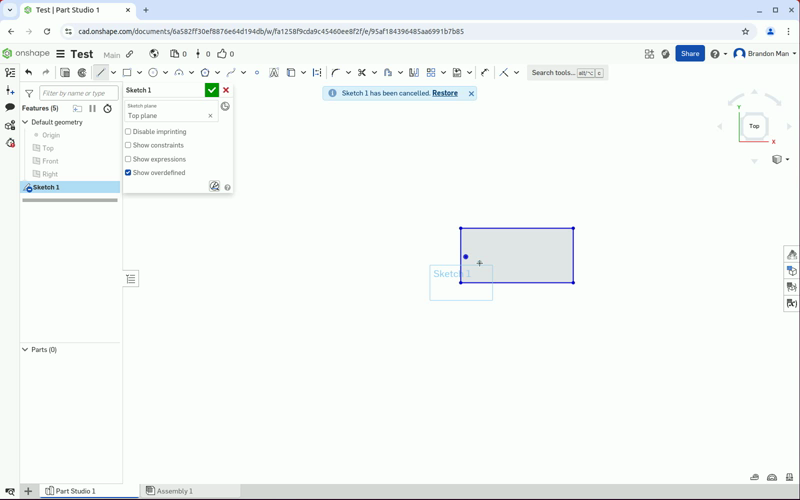
key_down(shift)
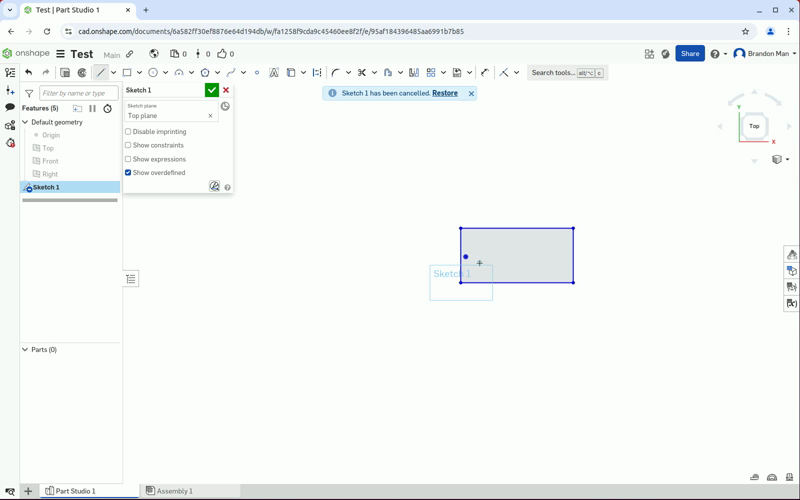
mouse_move(554, 262)
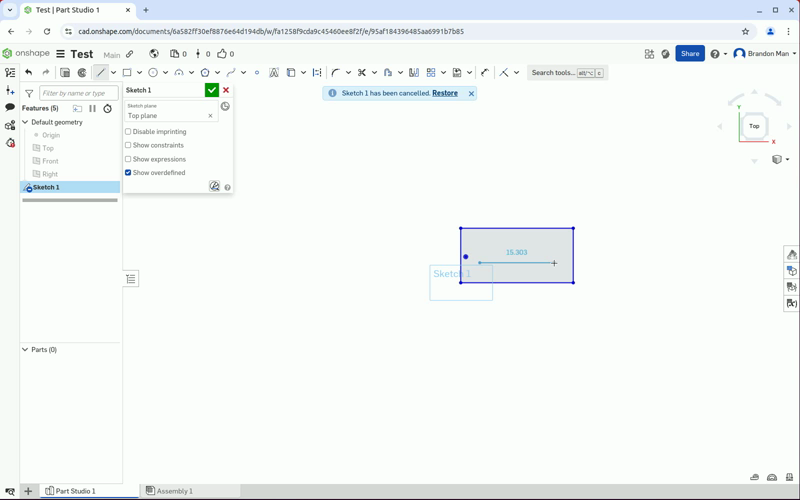
click(554, 262)
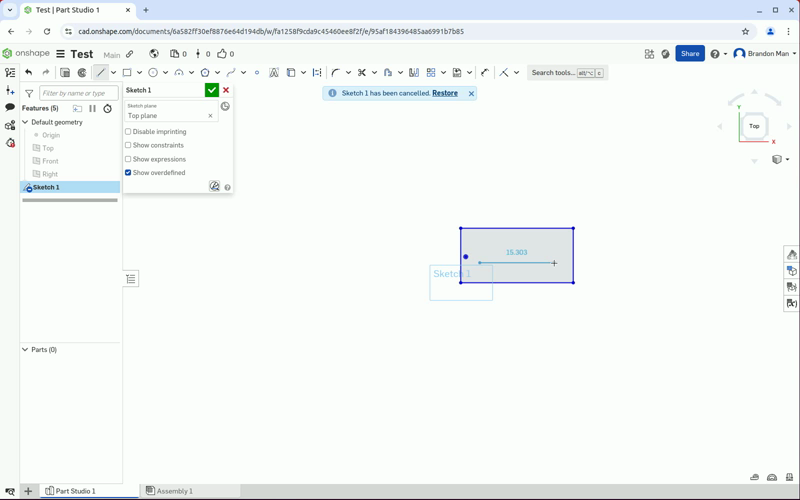
key_up(shift)
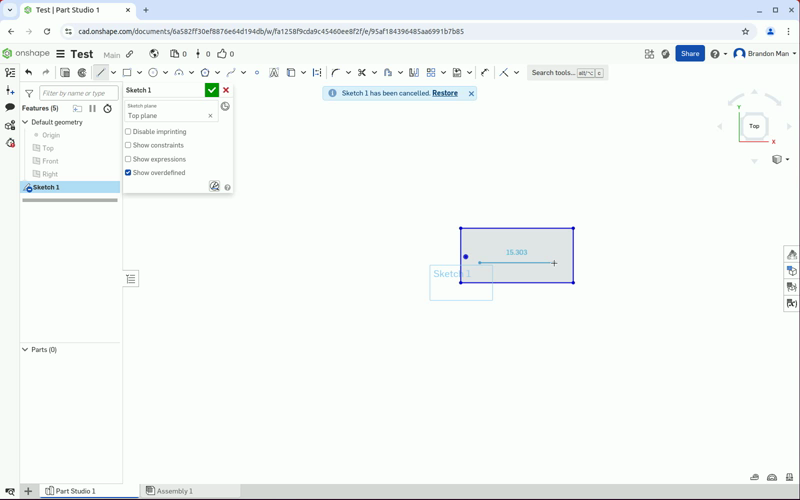
key_down(shift)
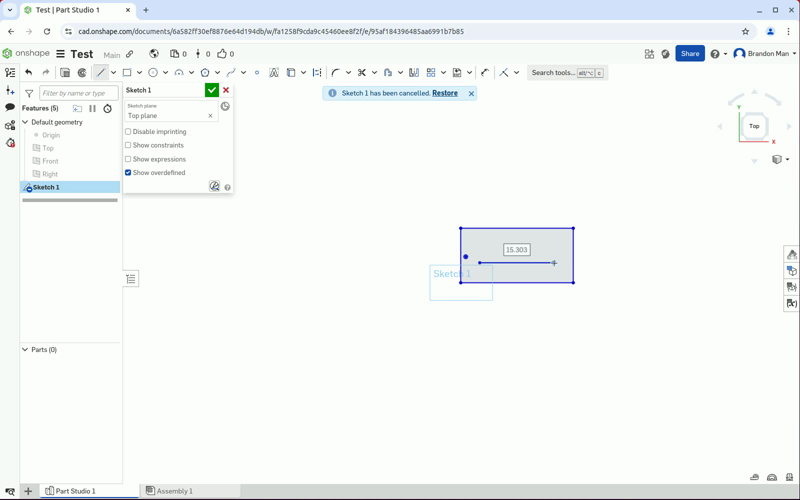
mouse_move(584, 262)
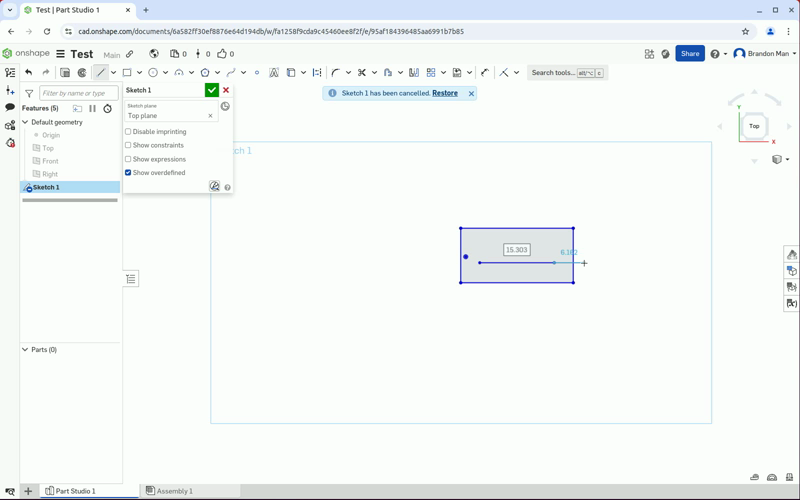
mouse_move(554, 250)
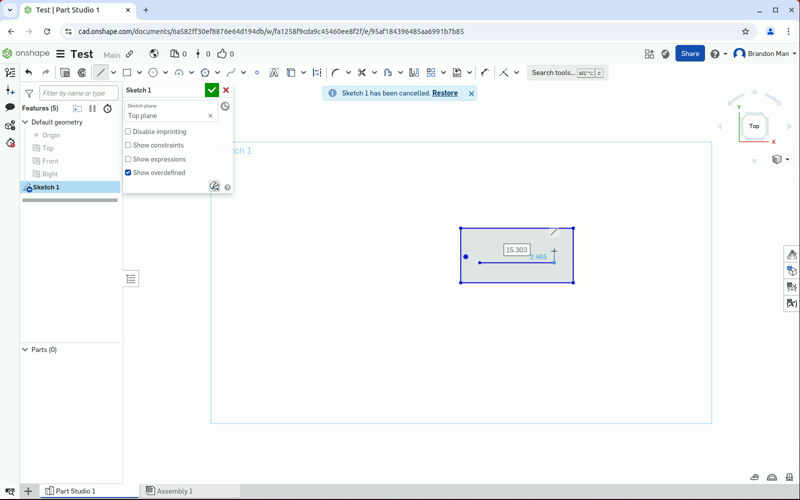
click(554, 250)
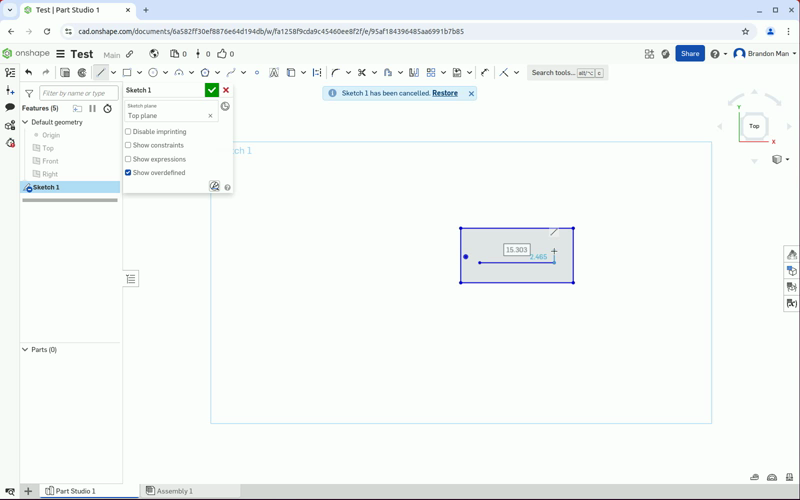
key_up(shift)
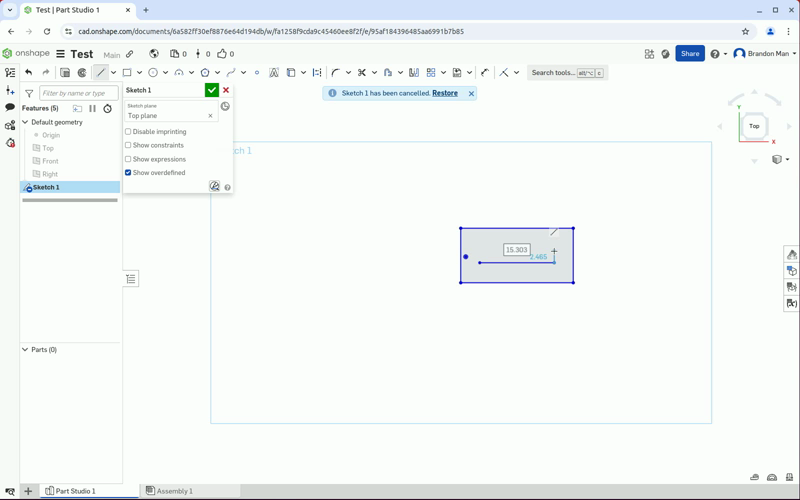
key_down(shift)
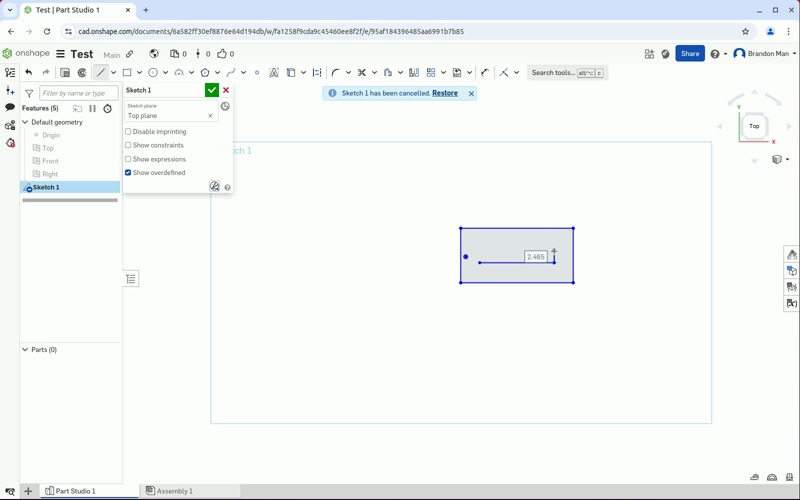
mouse_move(479, 250)
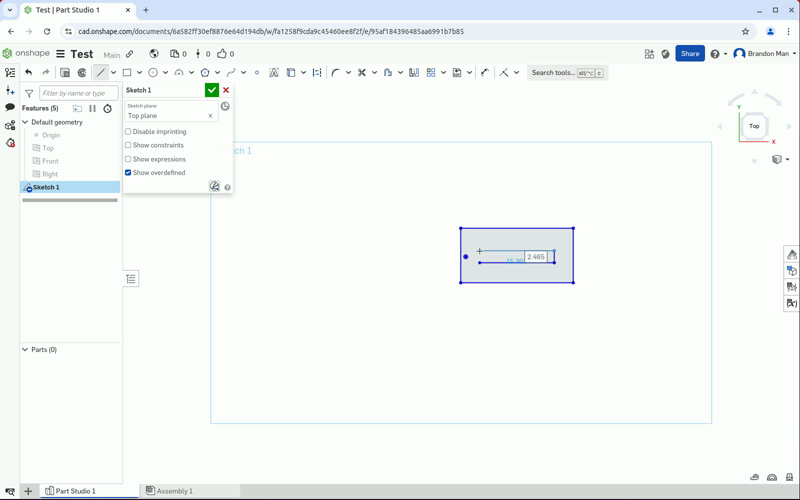
click(479, 250)
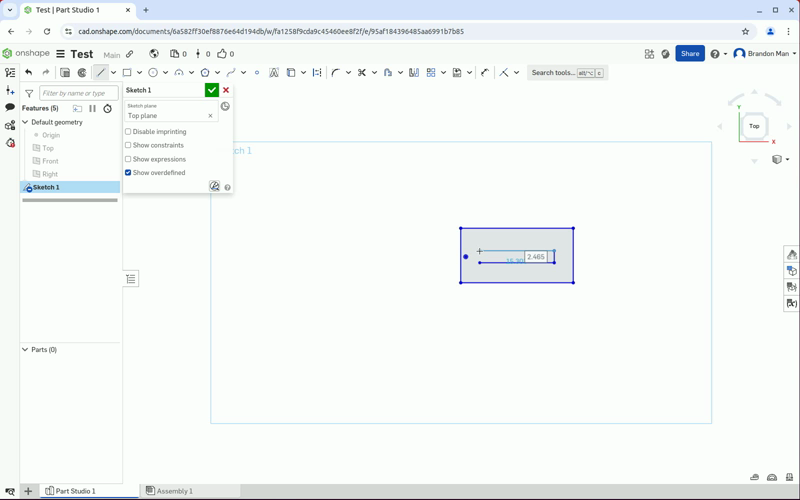
key_up(shift)
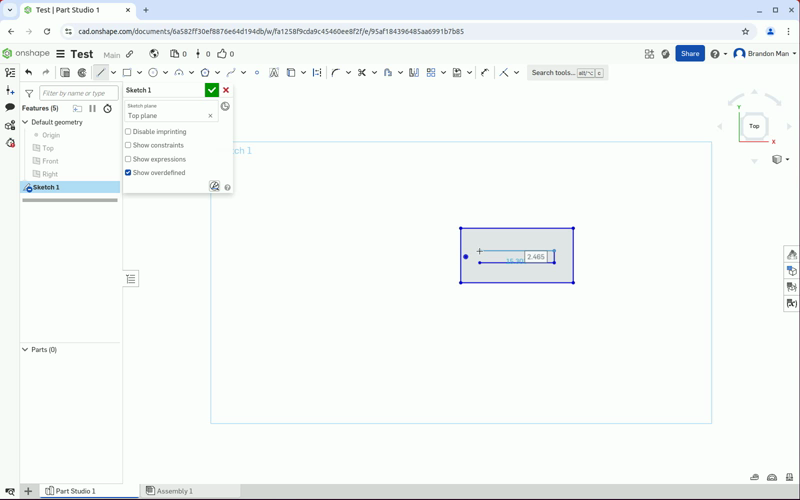
mouse_move(509, 250)
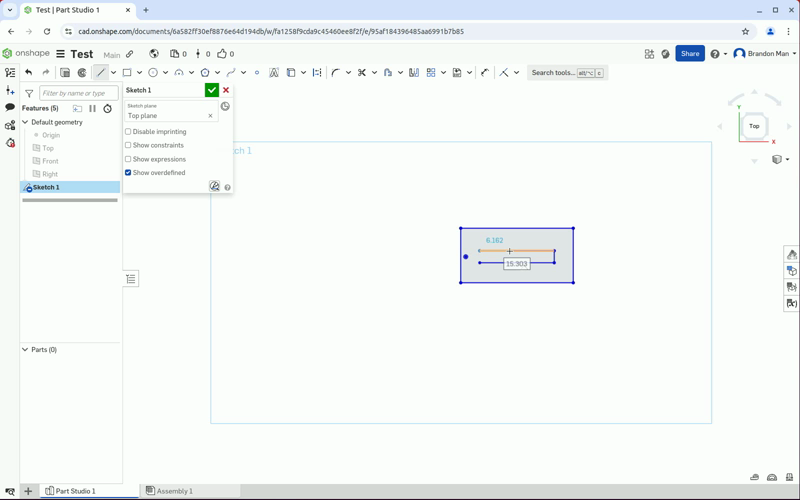
key_down(shift)
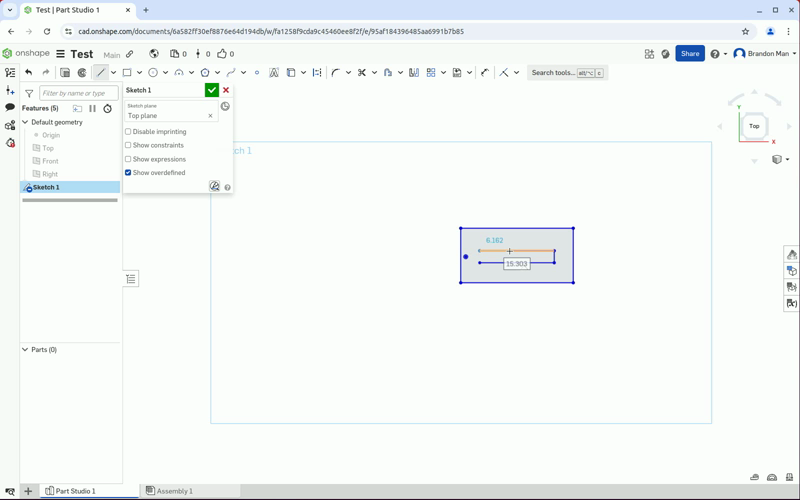
mouse_move(479, 262)
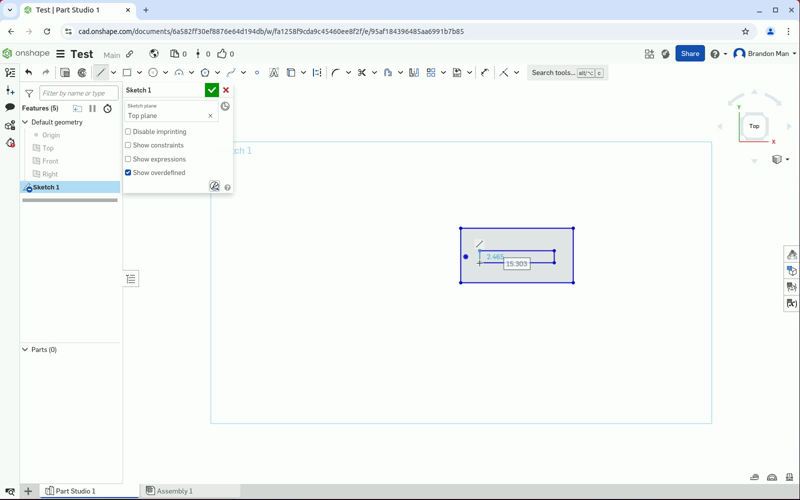
key_up(shift)
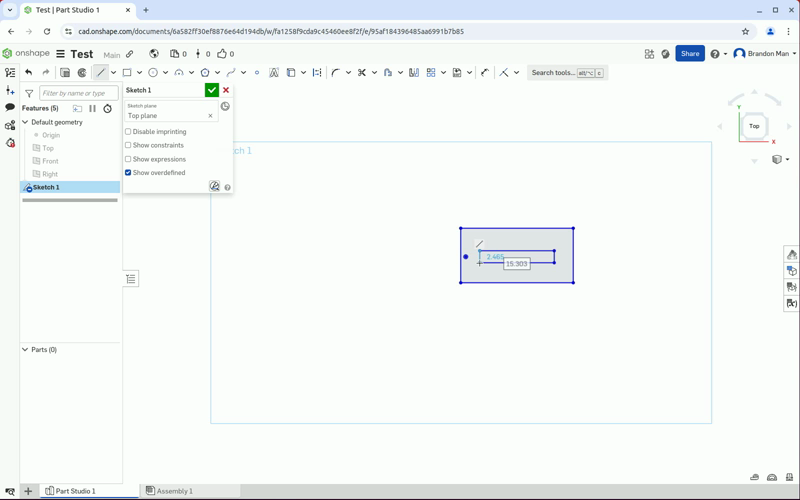
click(479, 262)
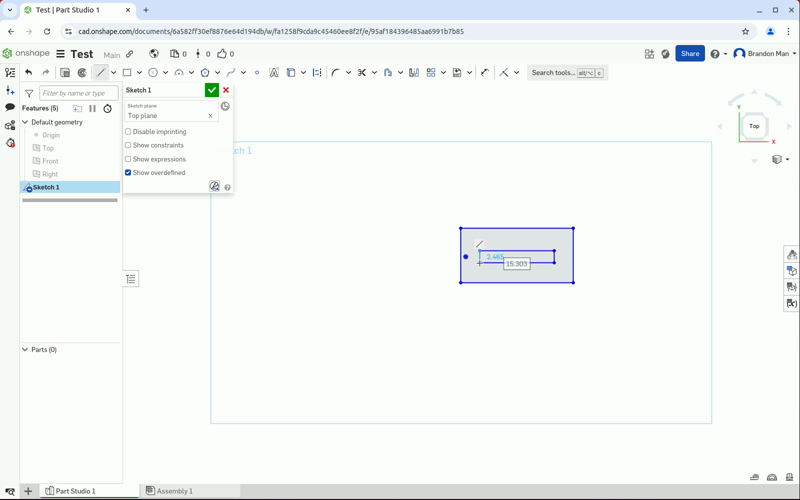
key(esc)
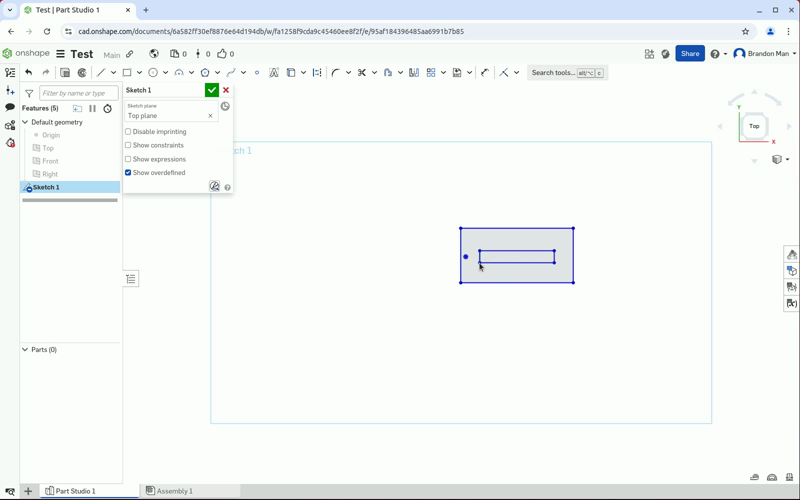
key(c)
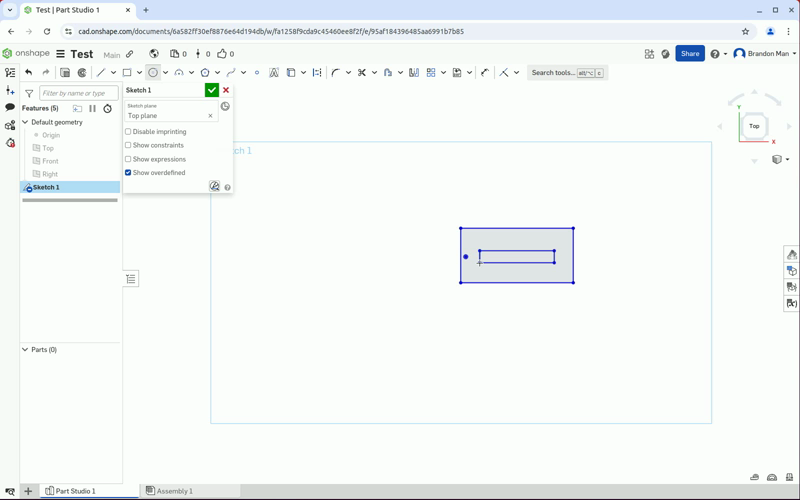
key_down(shift)
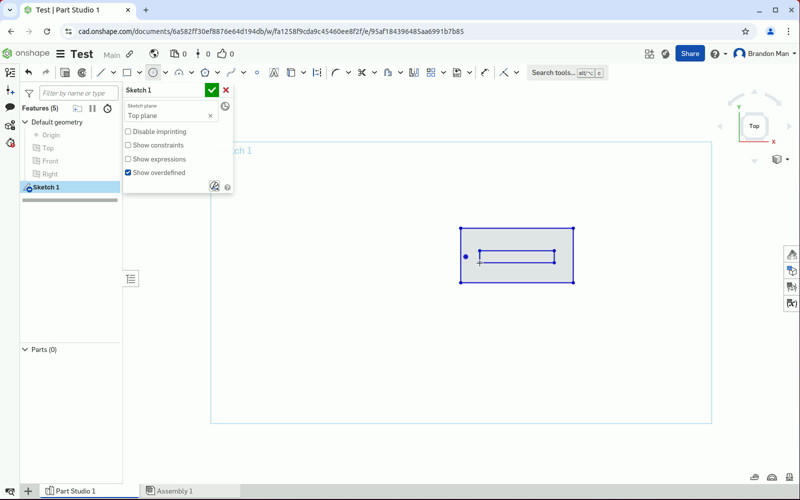
mouse_move(568, 256)
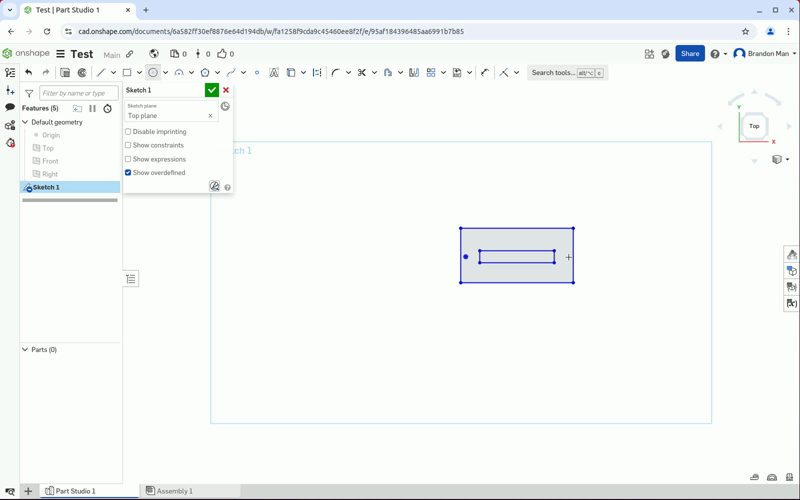
click(568, 256)
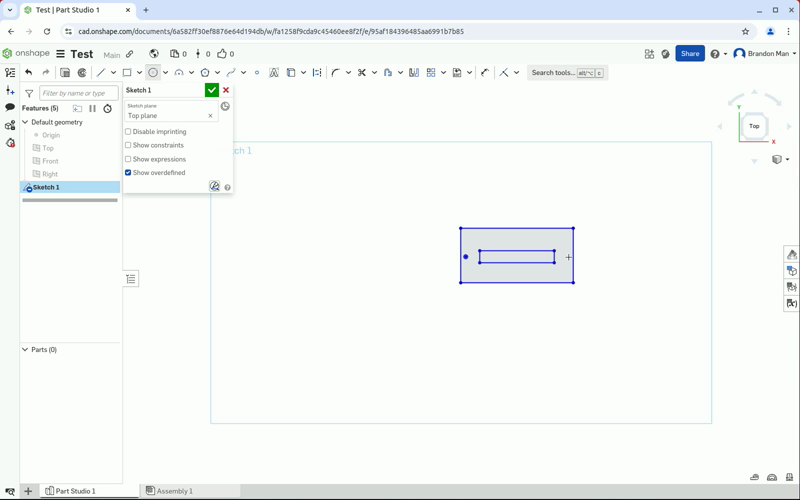
key_up(shift)
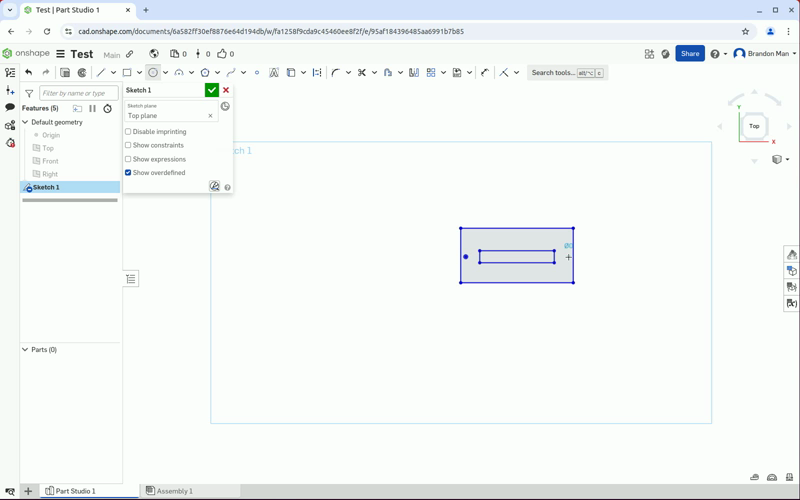
mouse_move(570, 256)
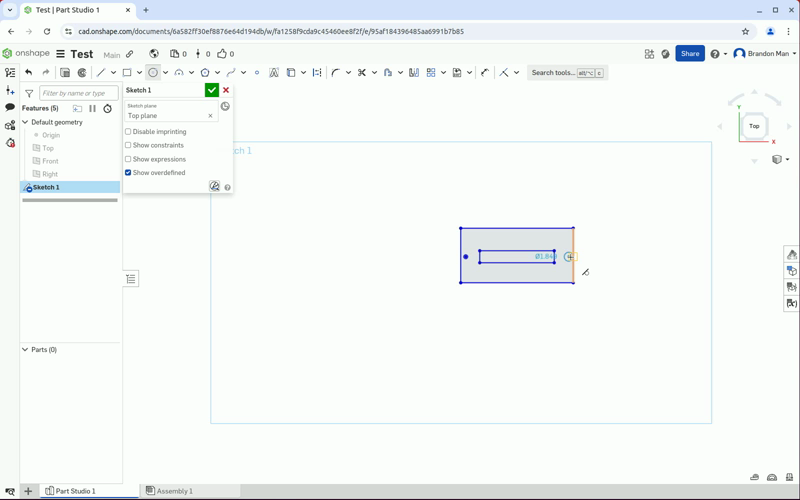
scroll(6)
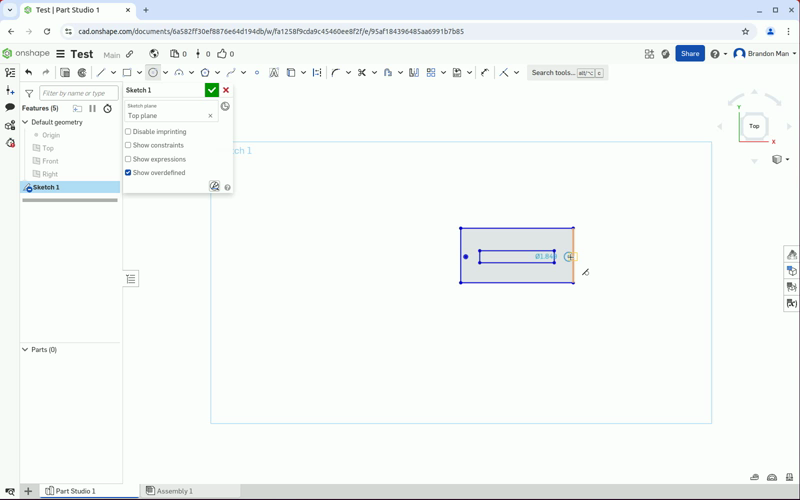
scroll(6)
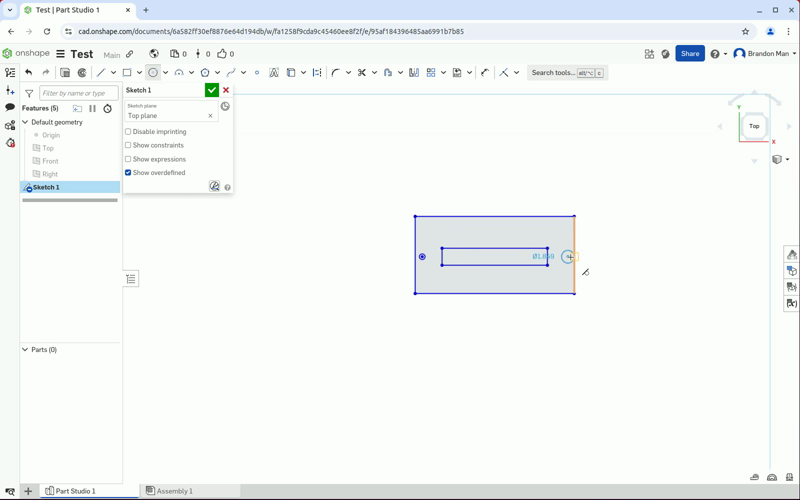
scroll(6)
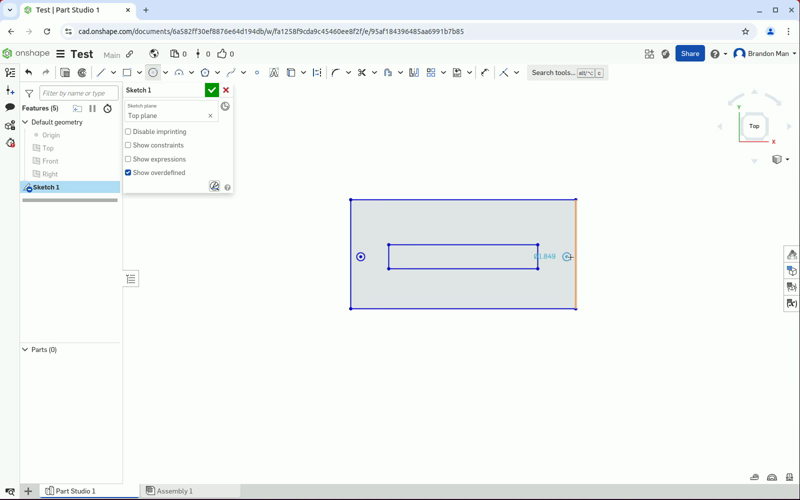
scroll(6)
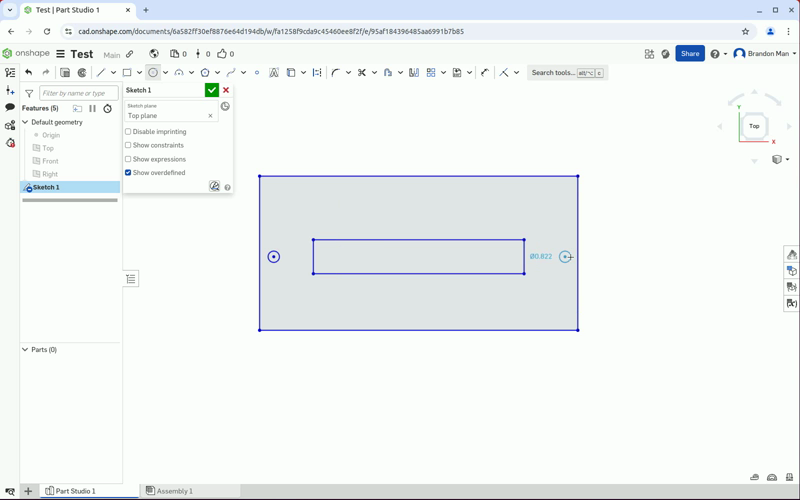
scroll(6)
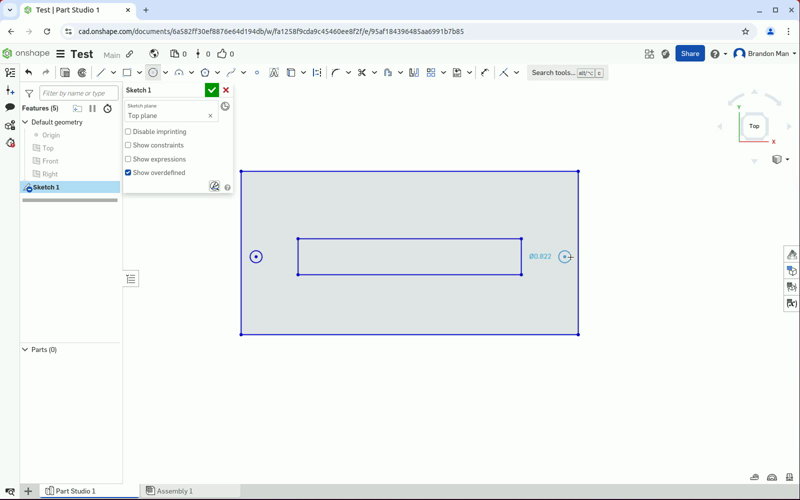
scroll(6)
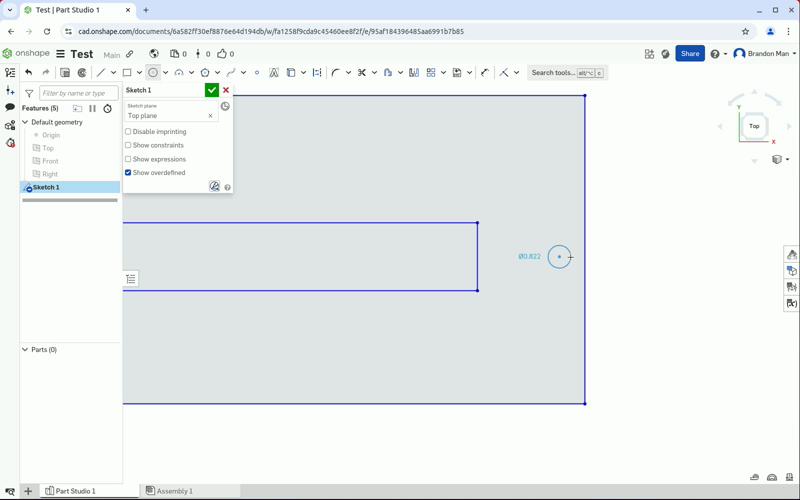
scroll(6)
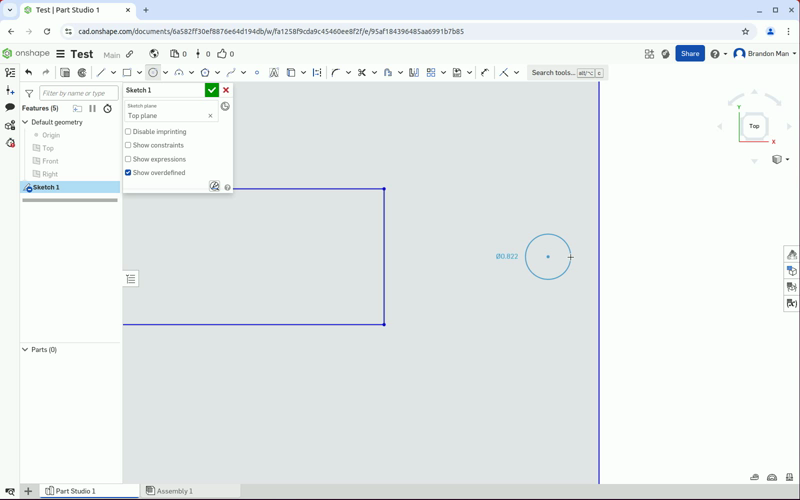
click(570, 256)
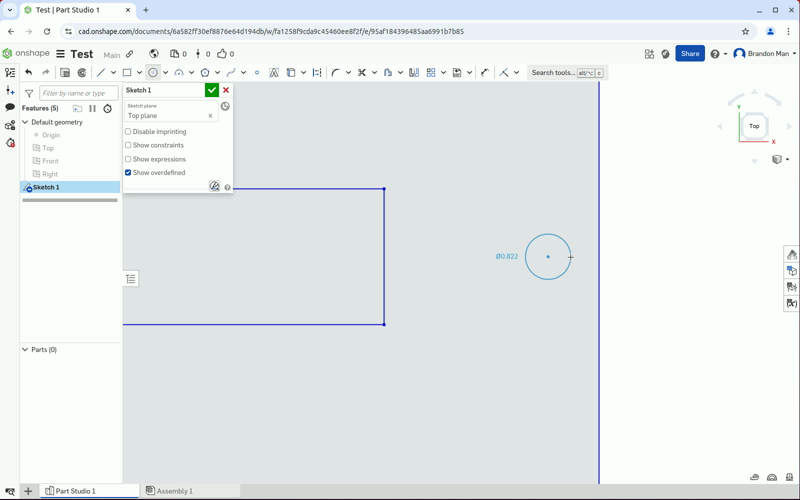
scroll(-6)
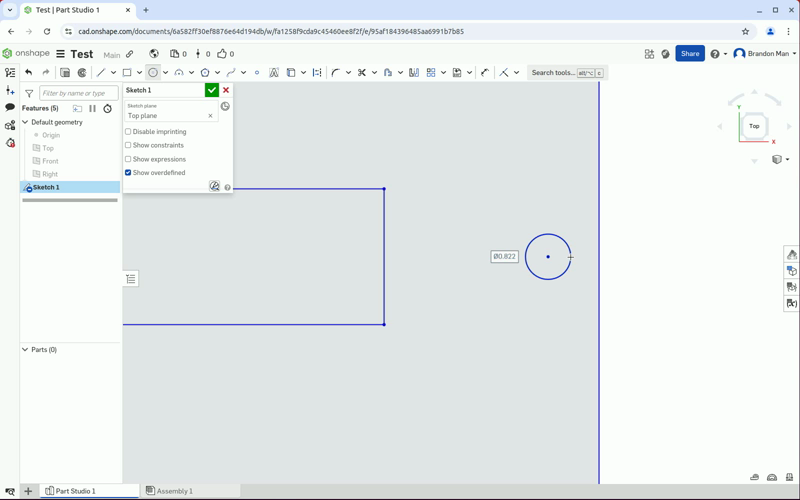
scroll(-6)
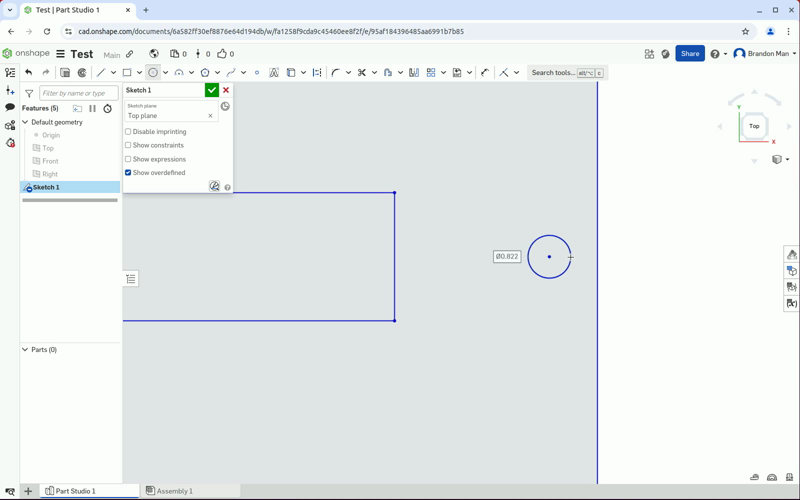
scroll(-6)
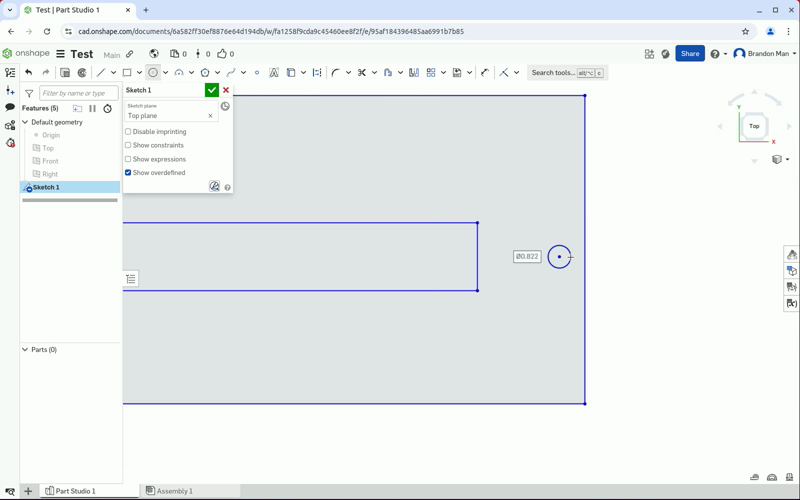
scroll(-6)
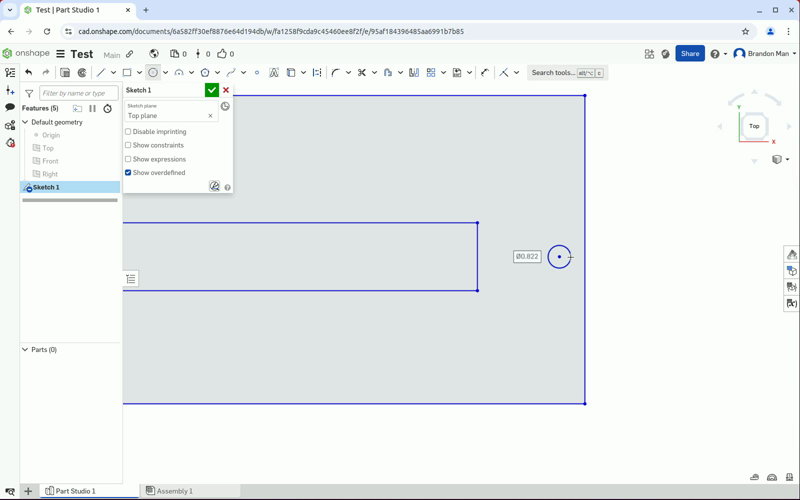
scroll(-6)
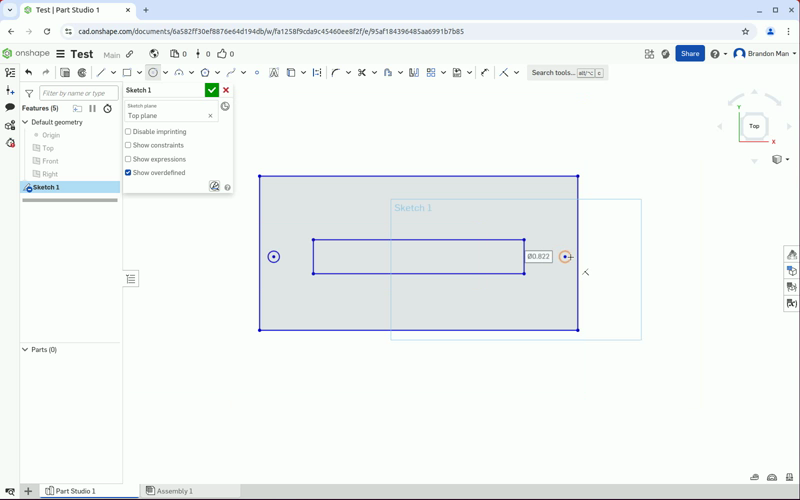
scroll(-6)
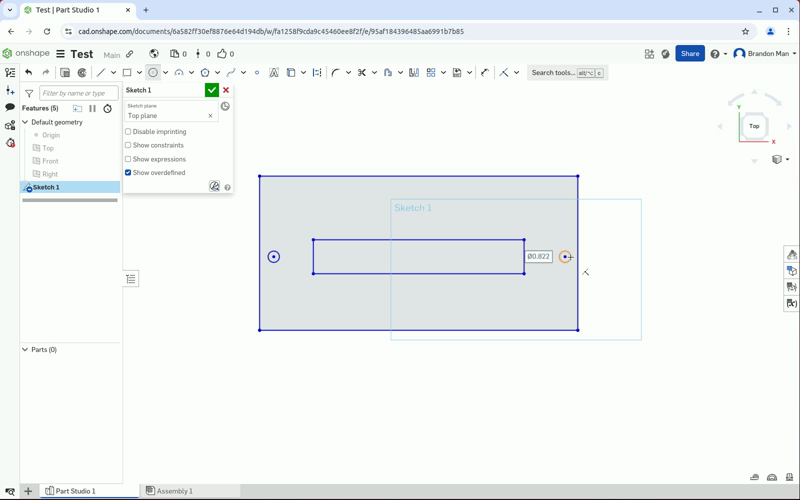
scroll(-6)
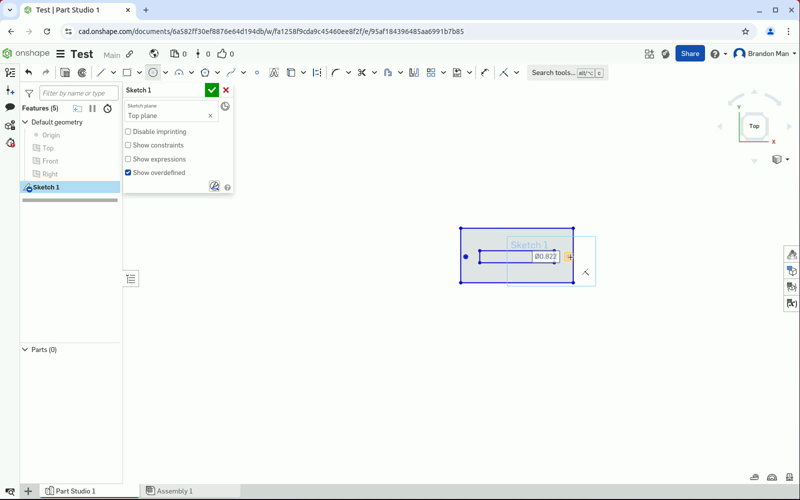
key(esc)
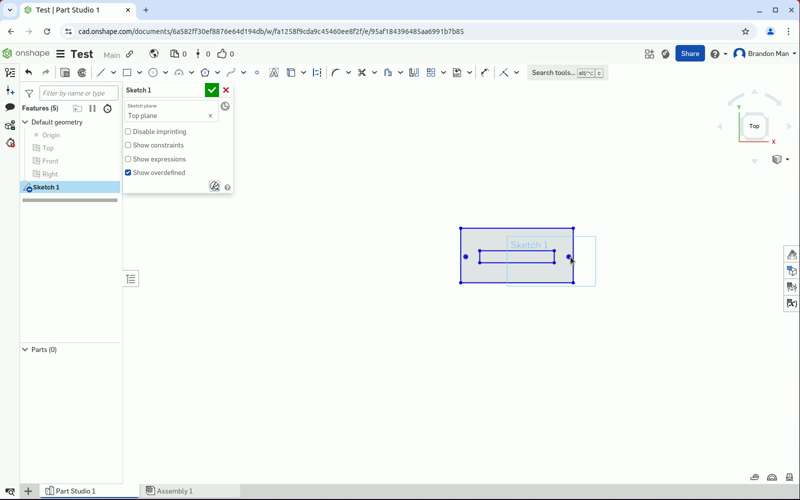
mouse_move(499, 272)
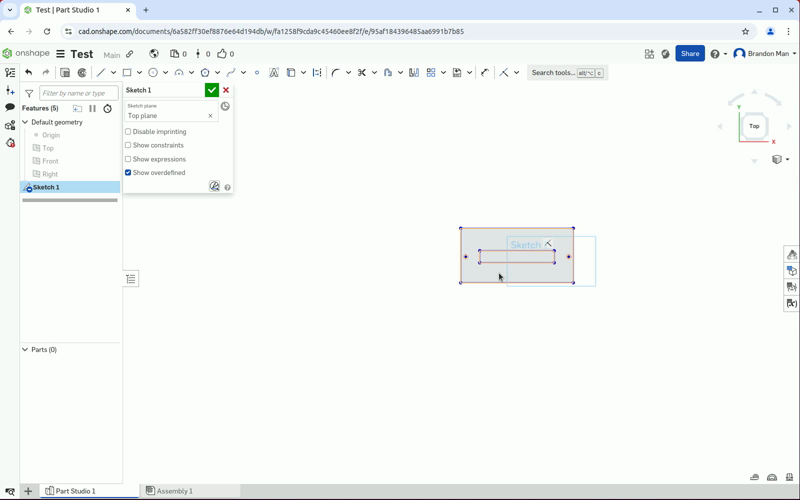
click(499, 272)
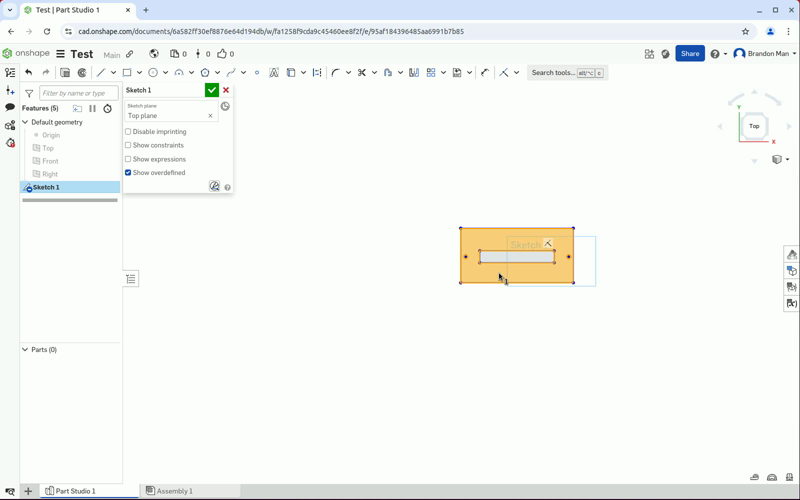
mouse_move(73, 352)
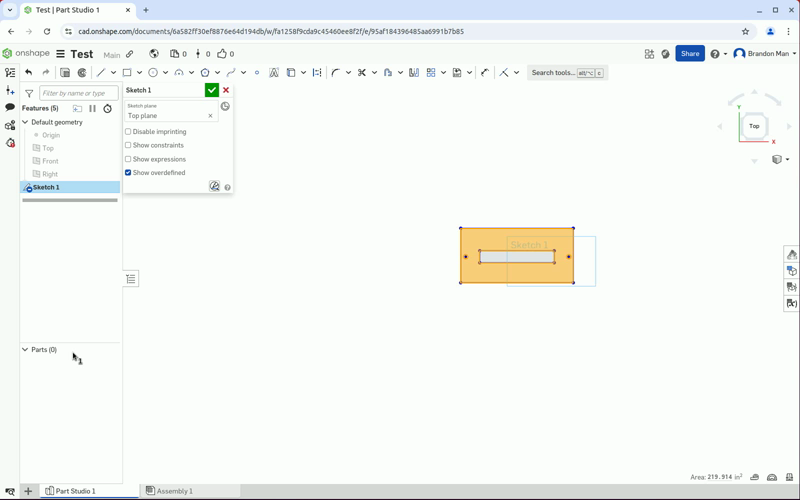
key(shift+y)
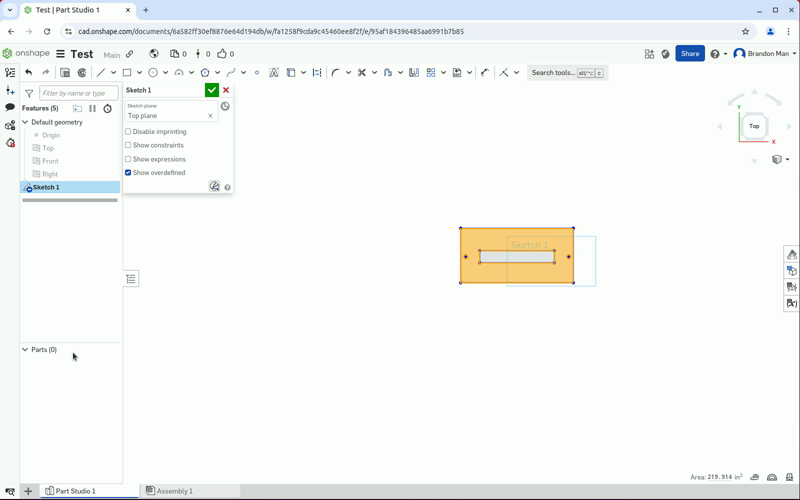
key(shift+e)
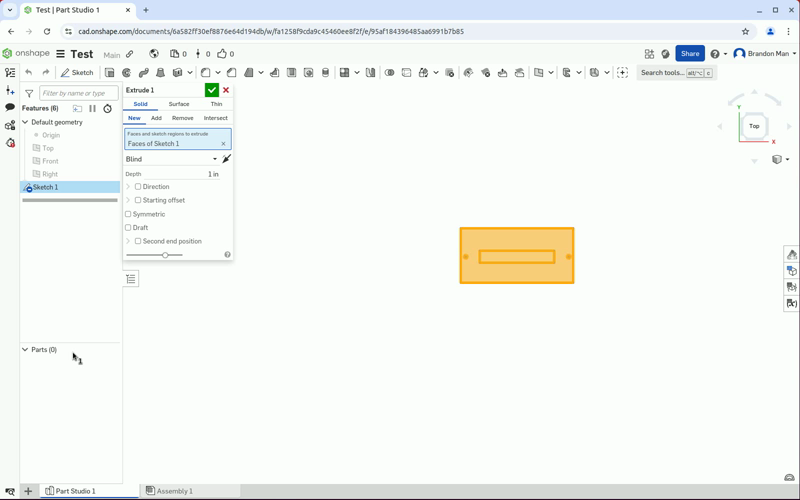
mouse_move(143, 106)
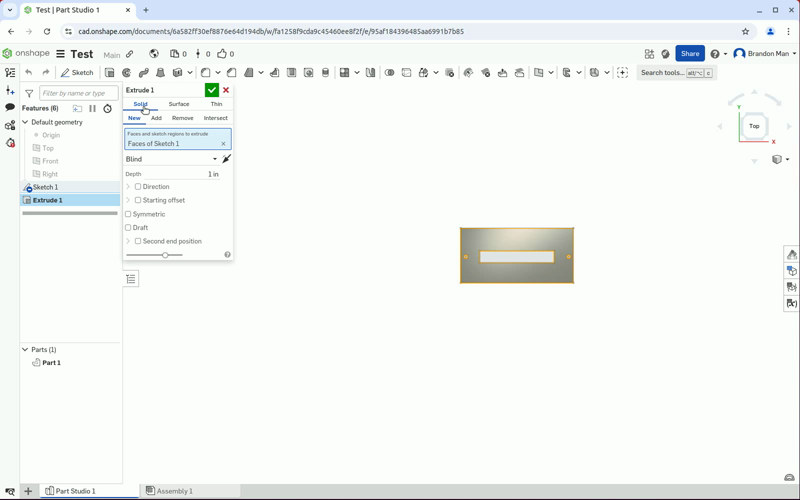
click(143, 106)
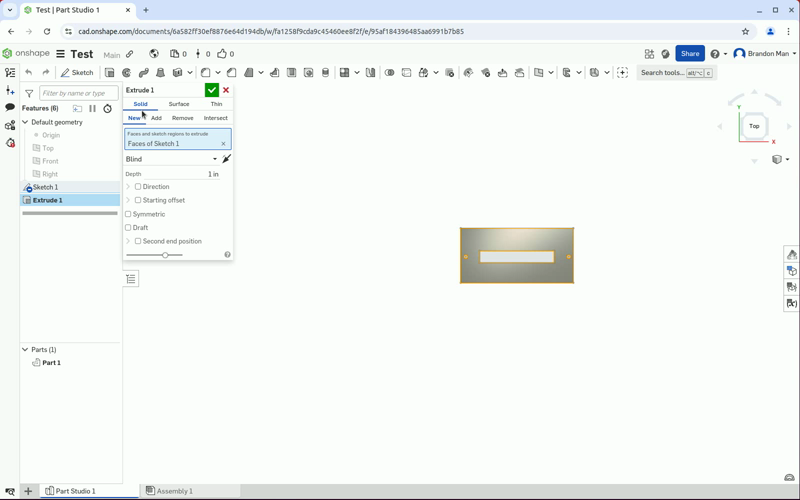
mouse_move(137, 120)
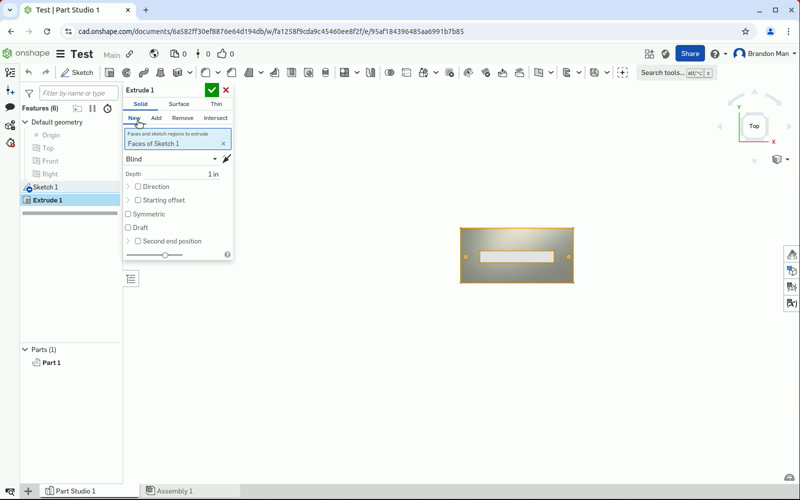
click(137, 120)
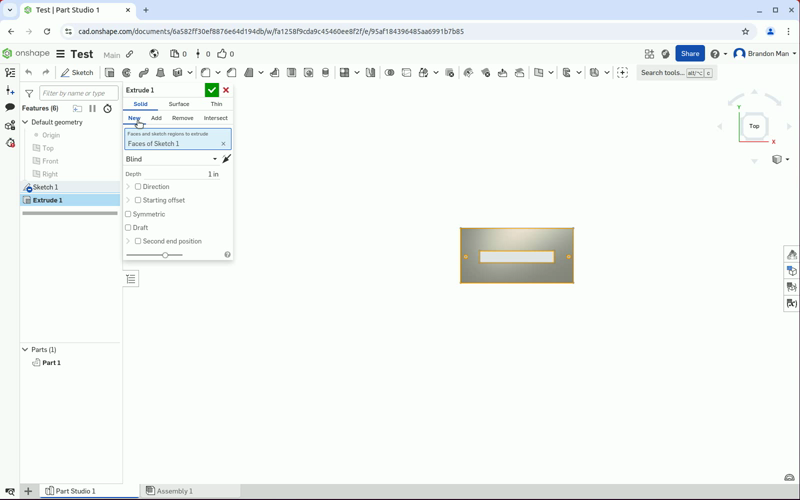
key(tab, 4)
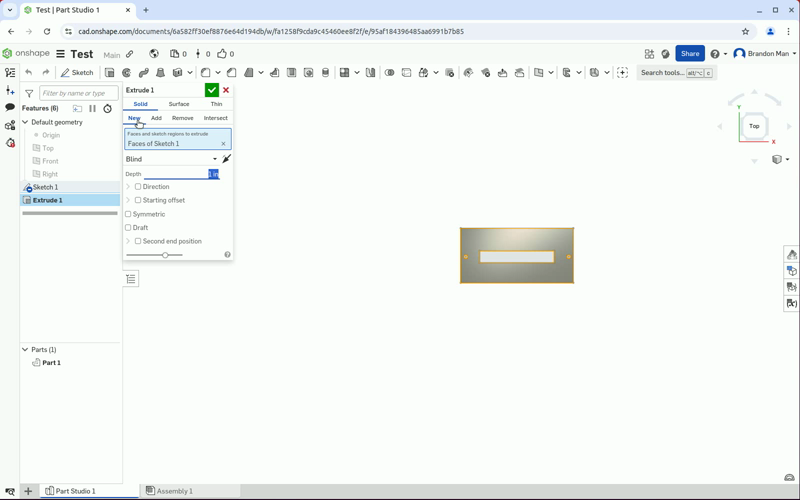
text(1.926)
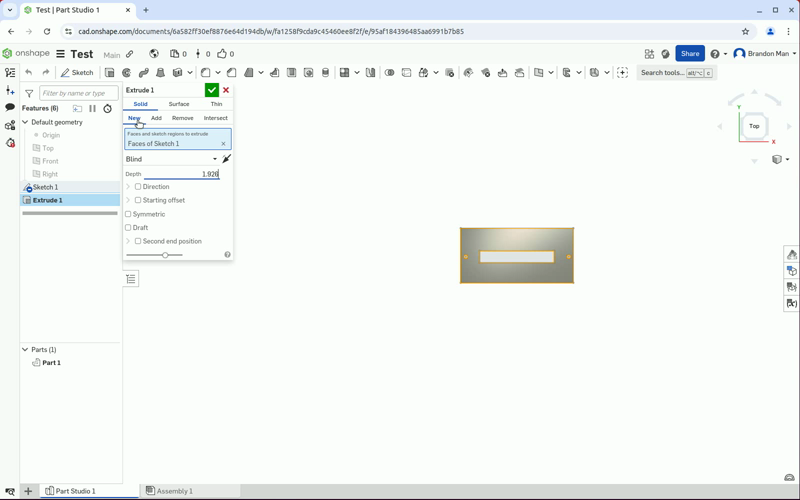
key(enter)
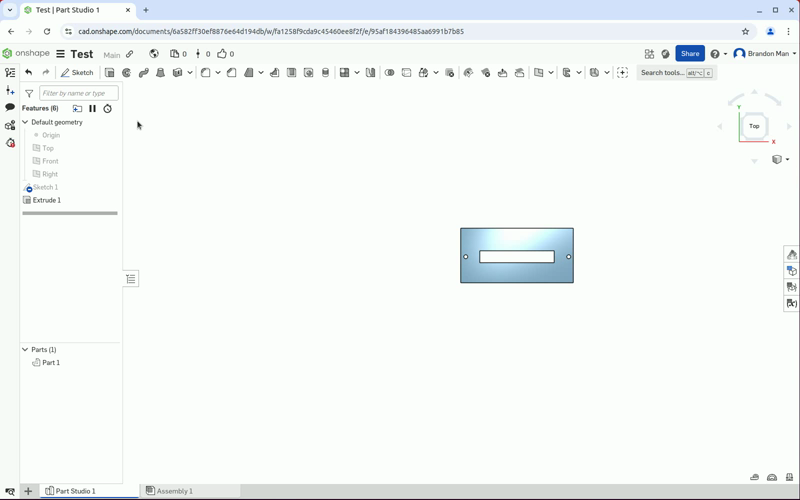
key(shift+h)
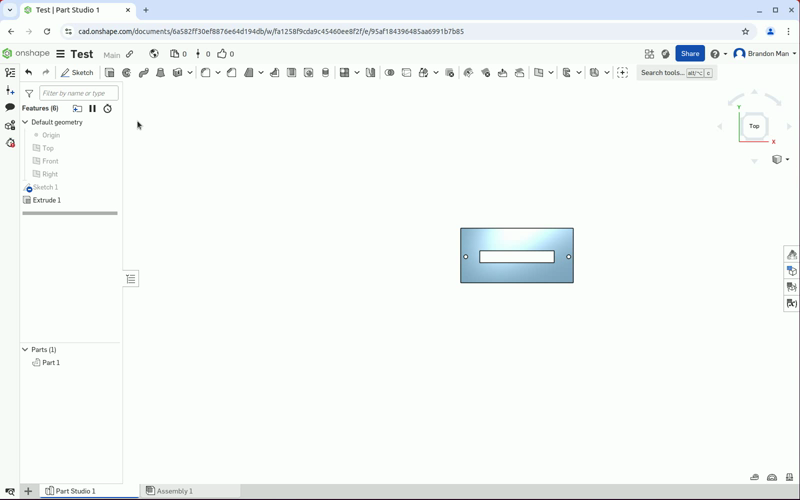
key(shift+h)
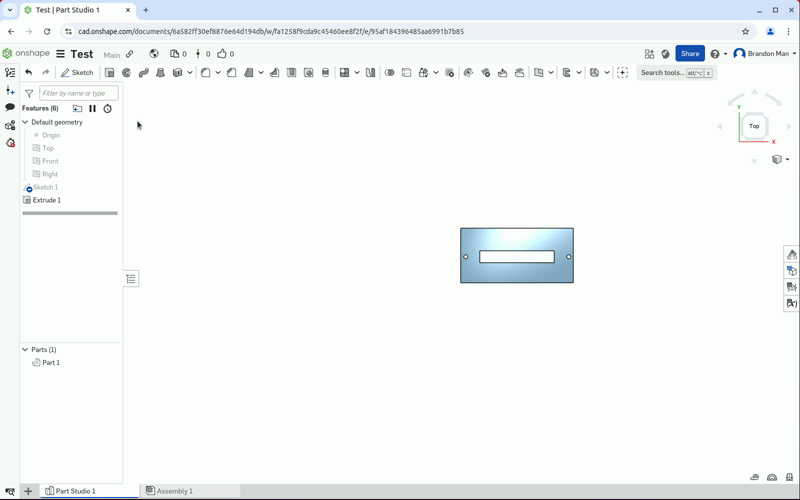
mouse_move(73, 189)
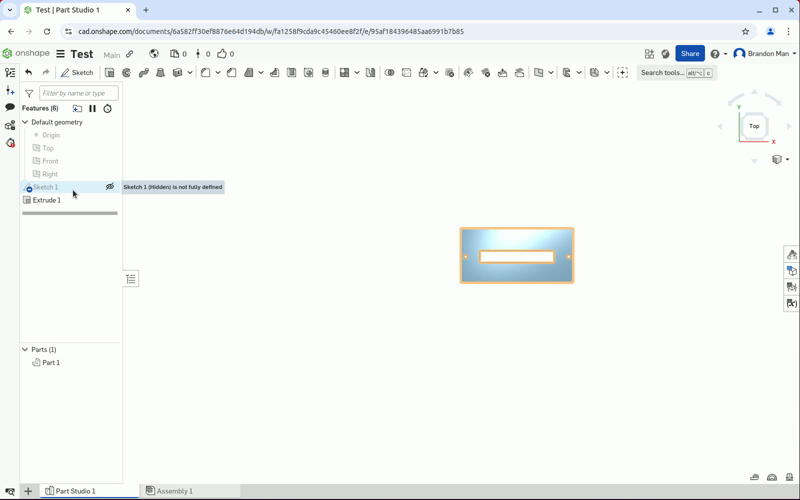
click(73, 189)
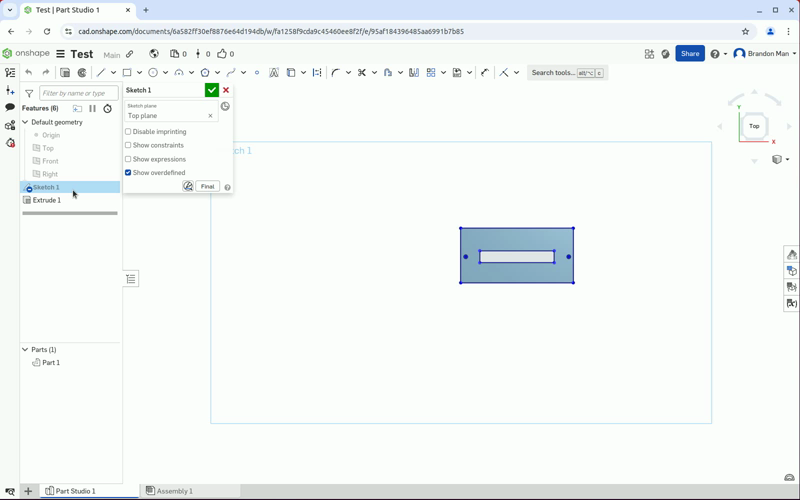
mouse_move(229, 92)
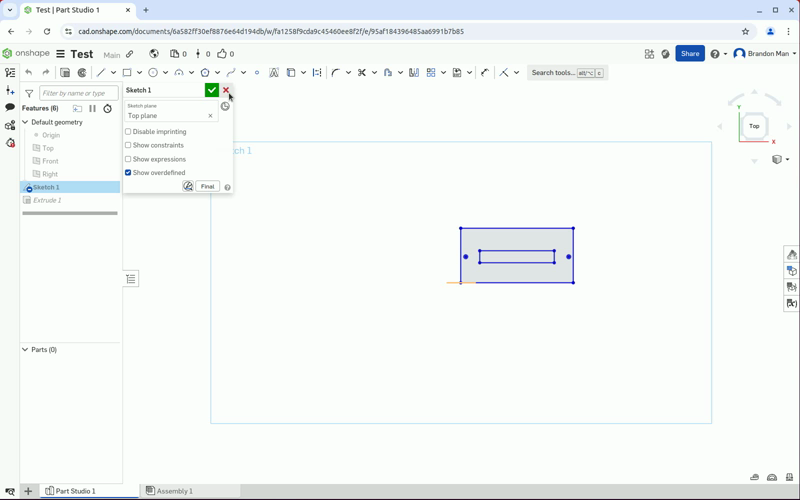
click(229, 92)
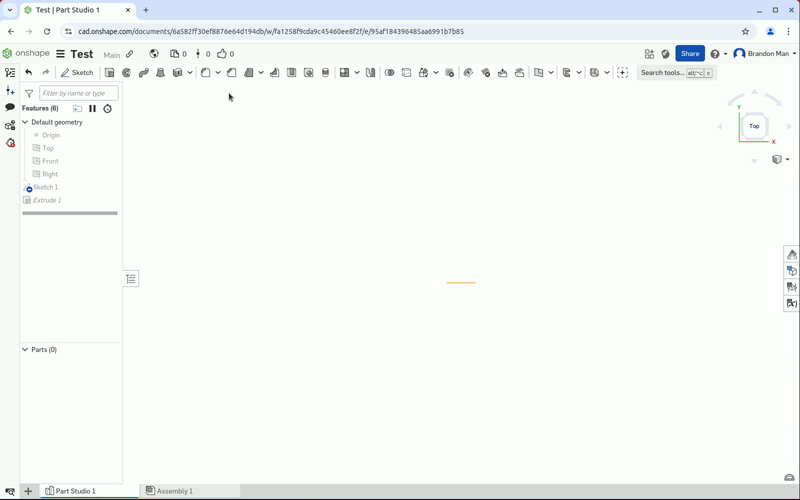
mouse_move(541, 75)
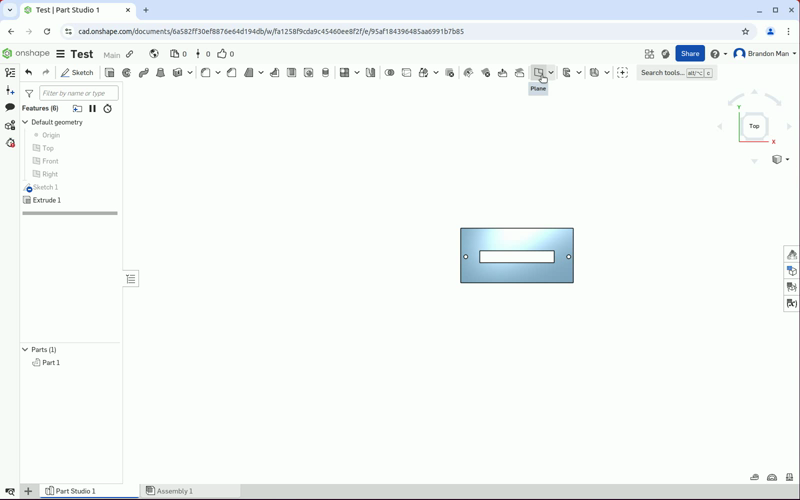
click(541, 75)
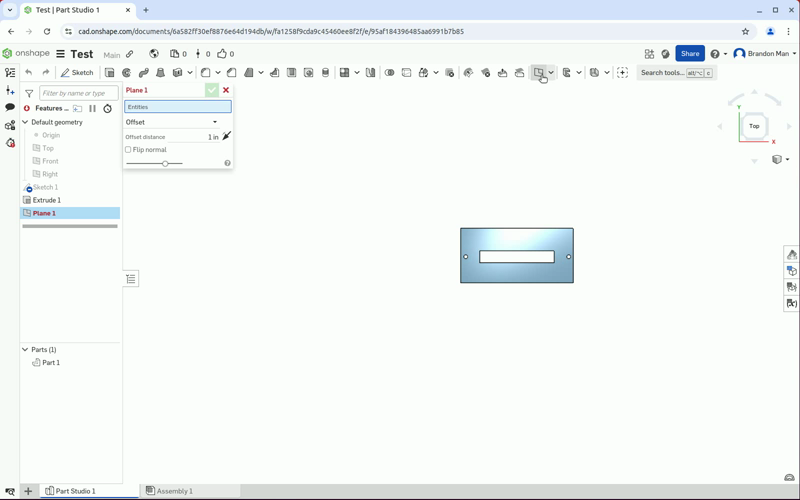
mouse_move(73, 150)
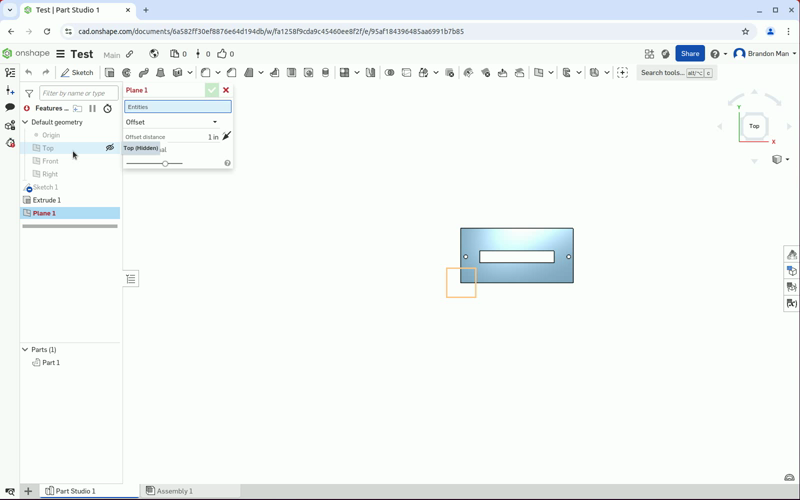
click(73, 150)
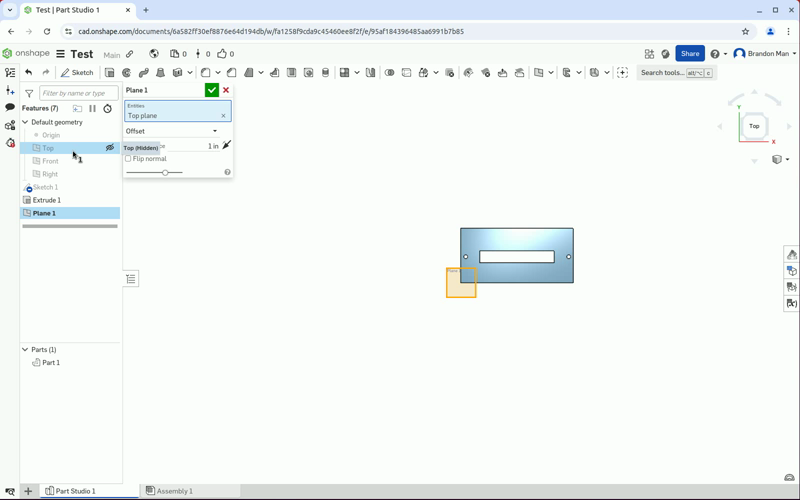
key(tab, 2)
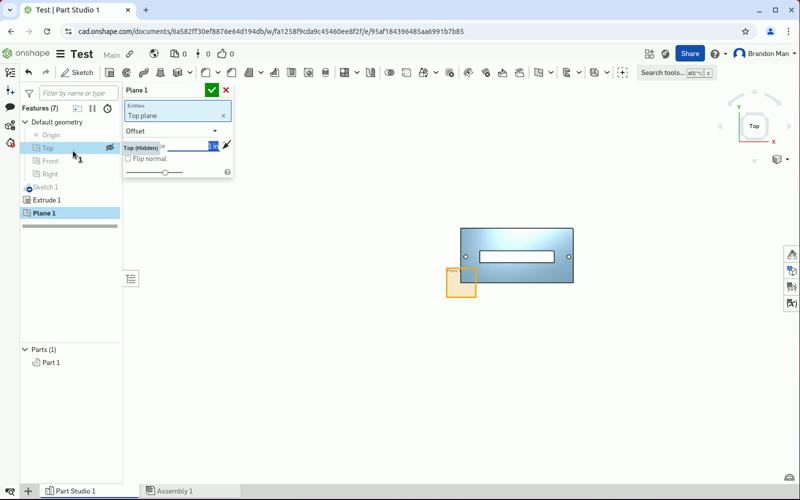
text(1.91)
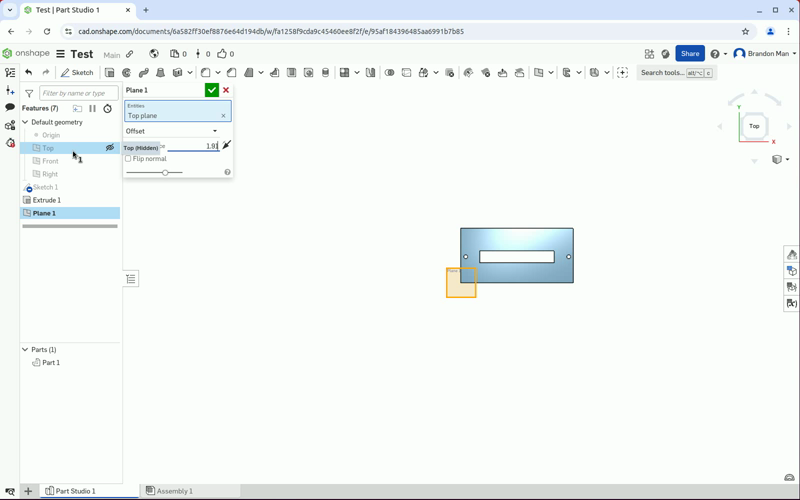
key(enter, 2)
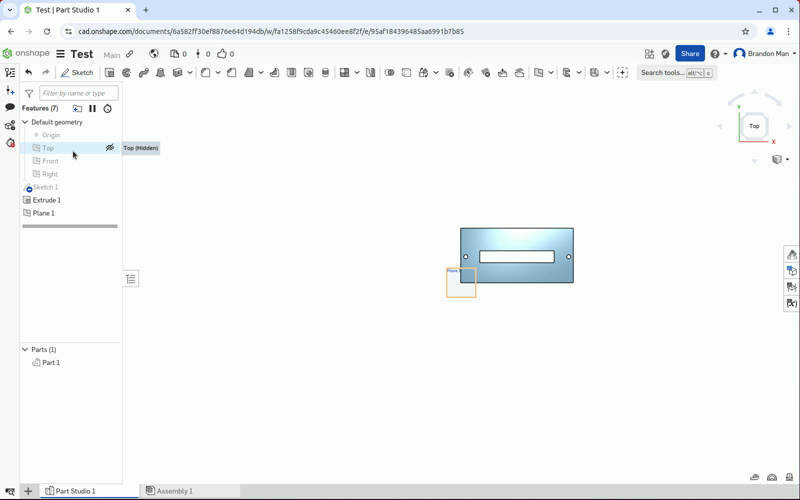
key(shift+s)
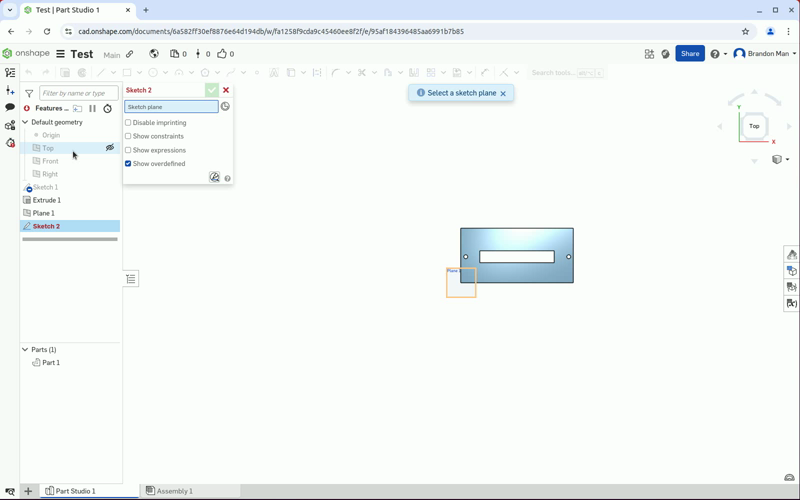
mouse_move(73, 215)
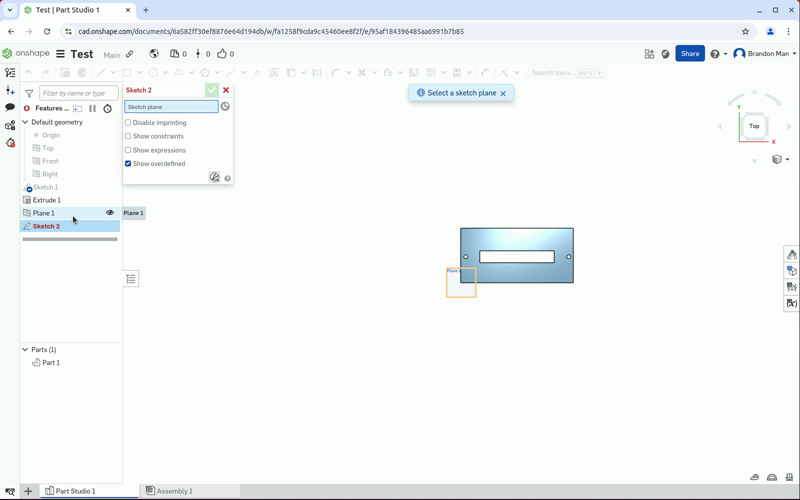
click(73, 215)
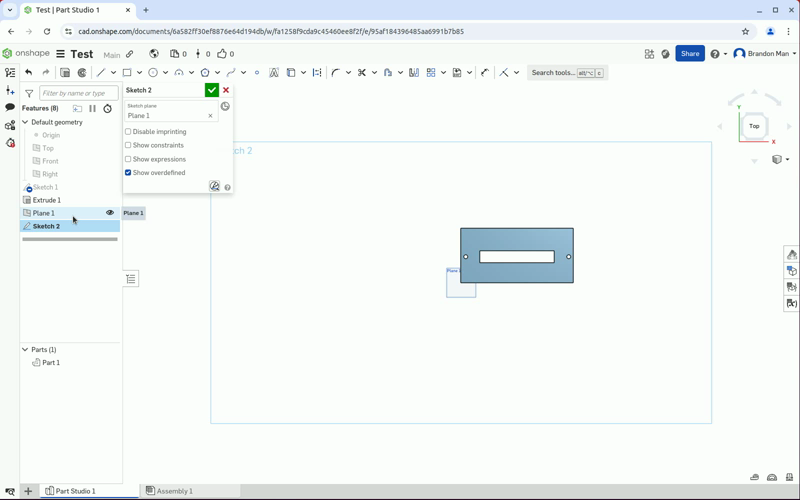
mouse_move(73, 352)
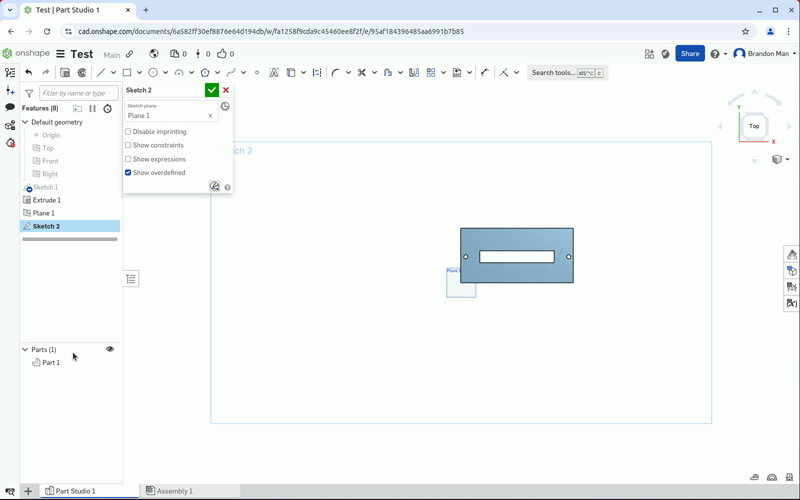
key(y)
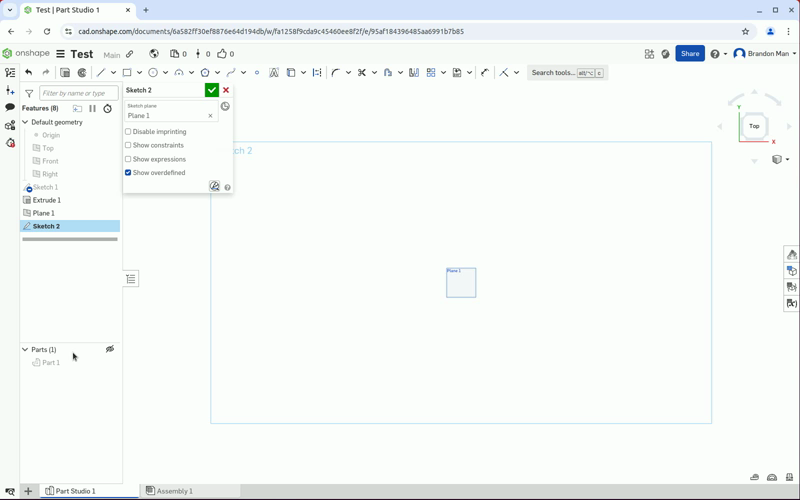
key(l)
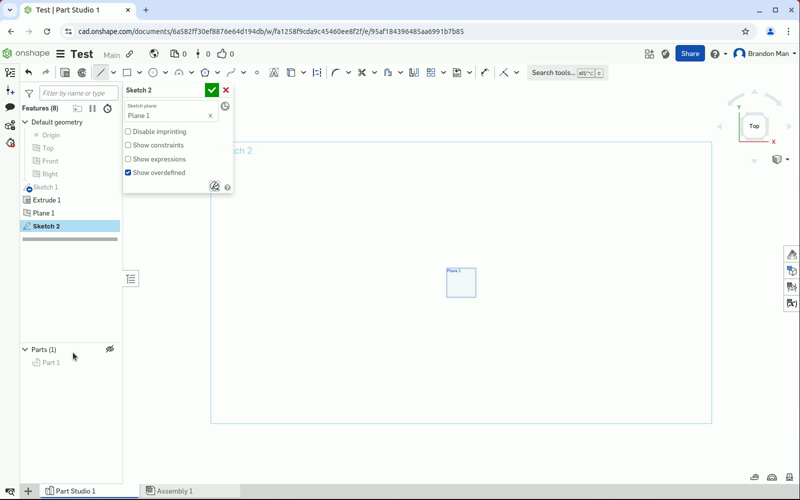
key_down(shift)
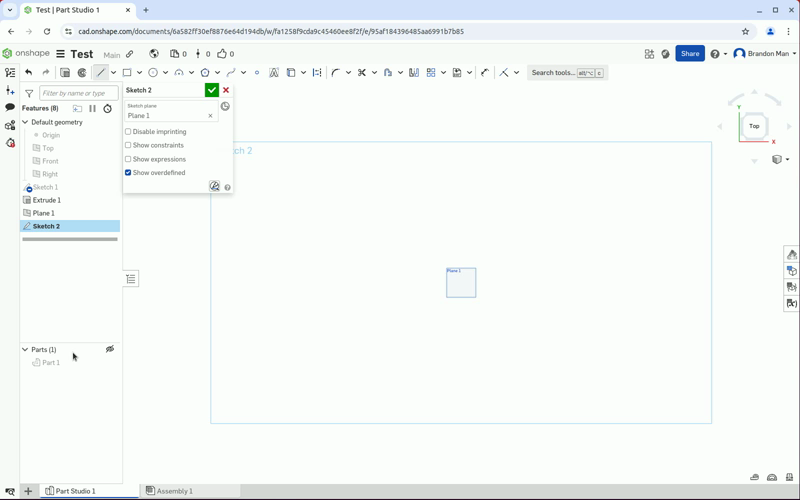
mouse_move(460, 244)
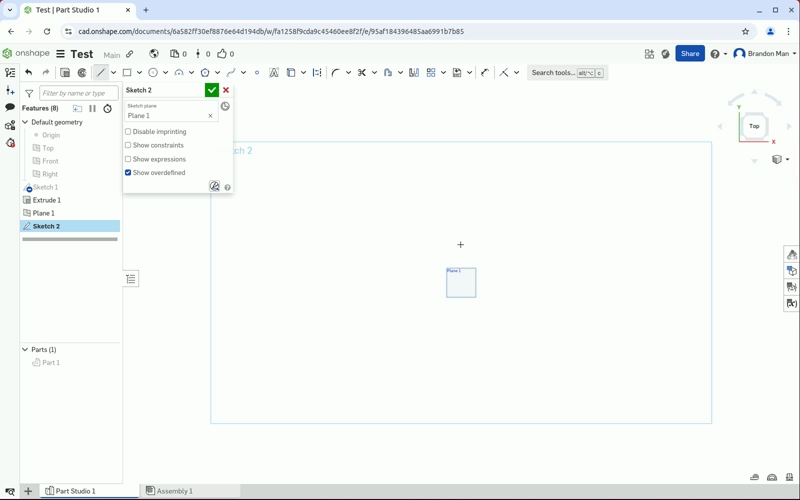
click(460, 244)
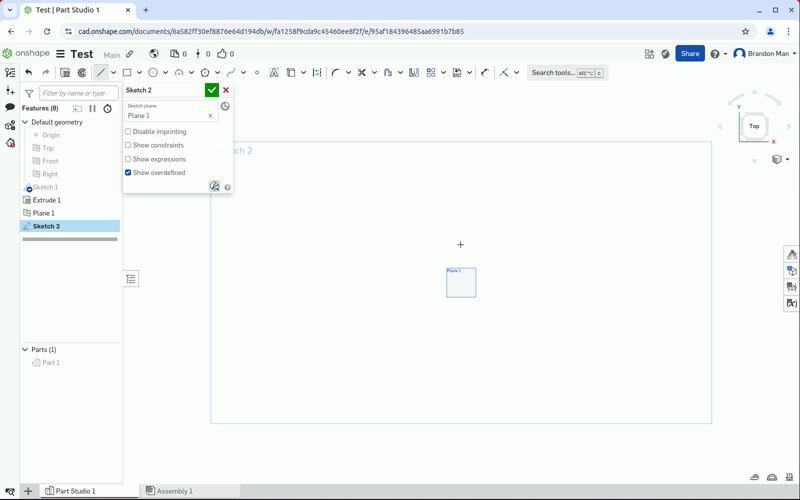
key_up(shift)
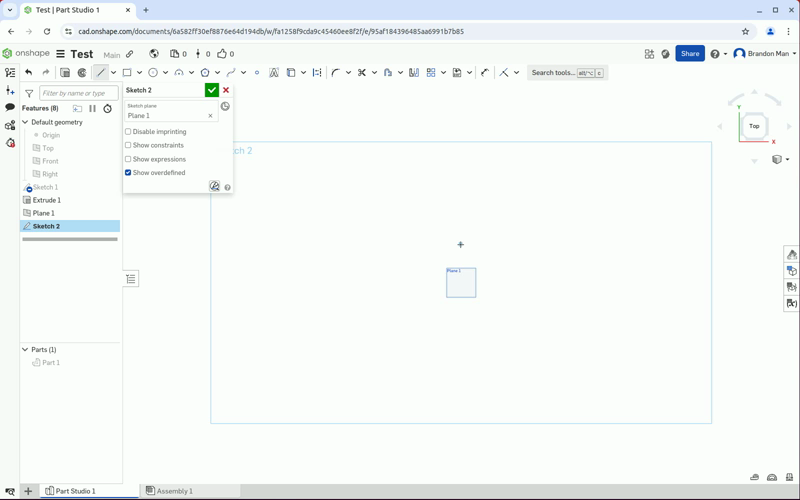
key_down(shift)
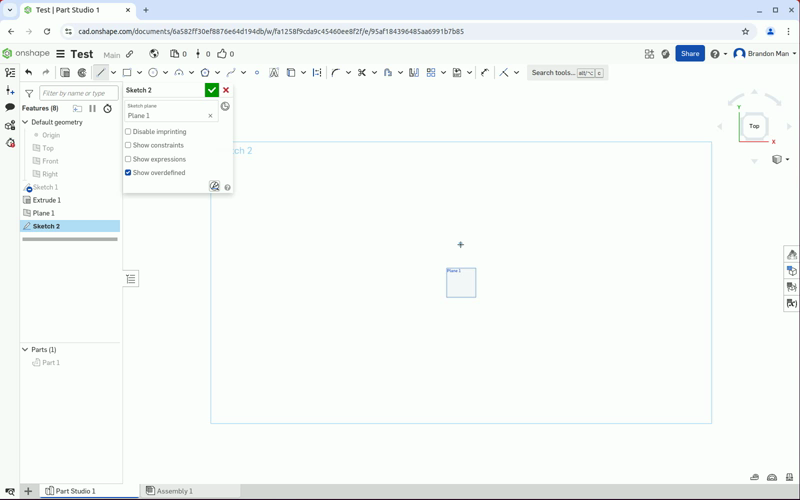
mouse_move(573, 244)
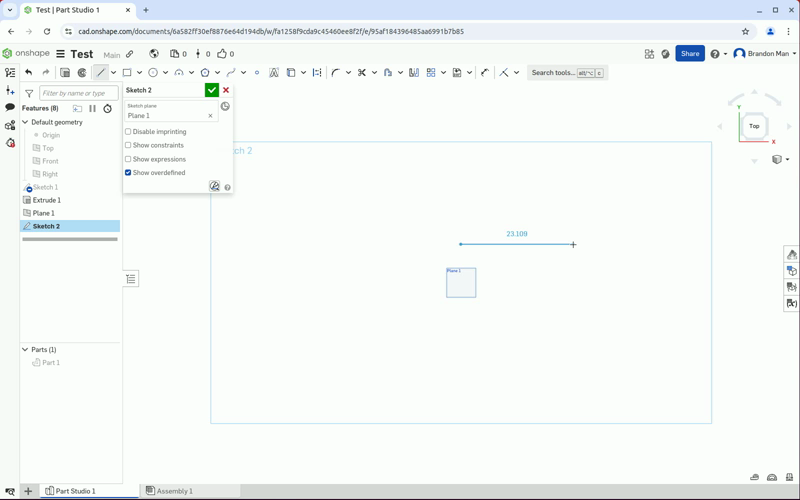
click(573, 244)
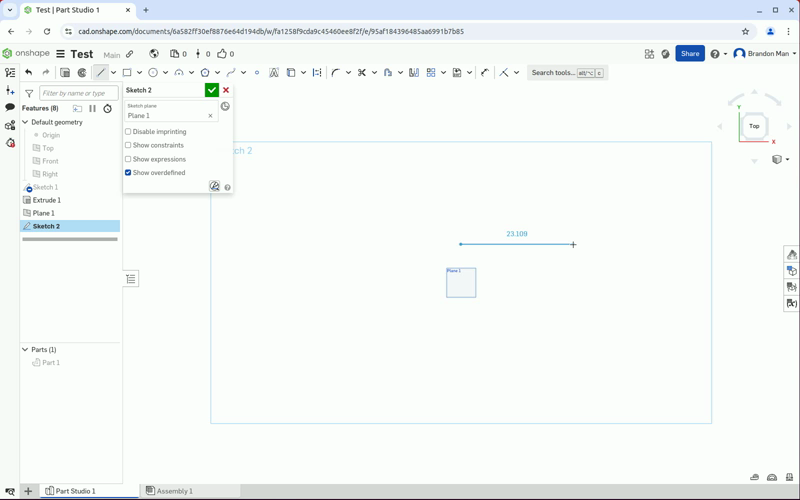
key_up(shift)
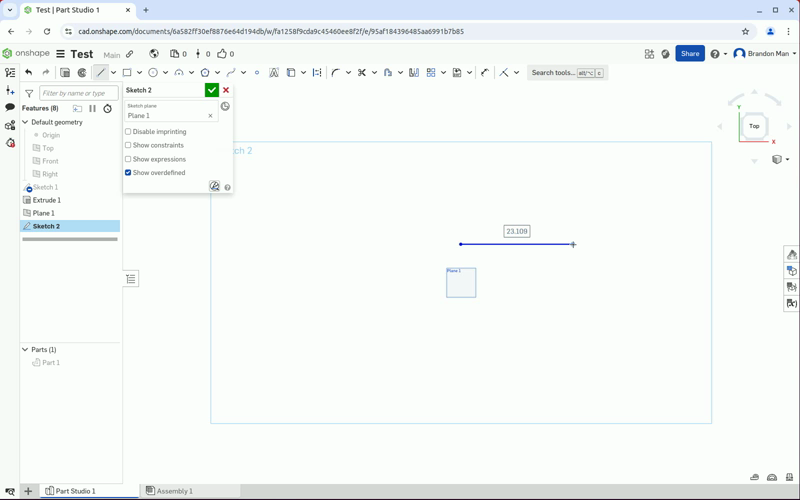
key_down(shift)
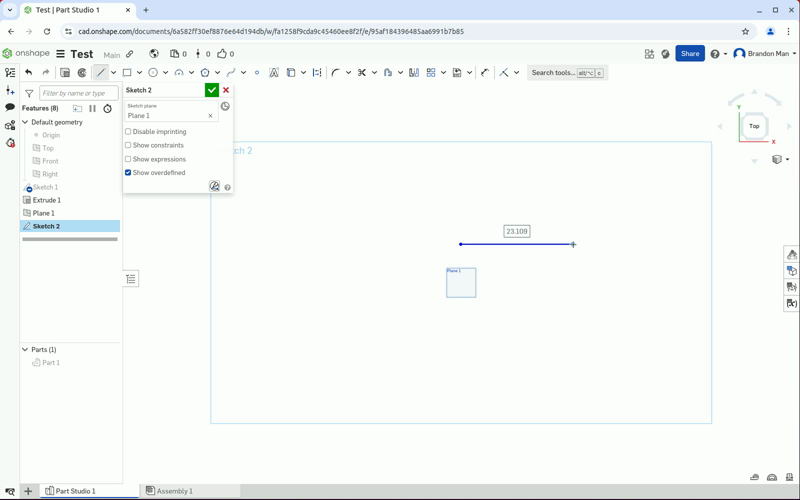
mouse_move(589, 244)
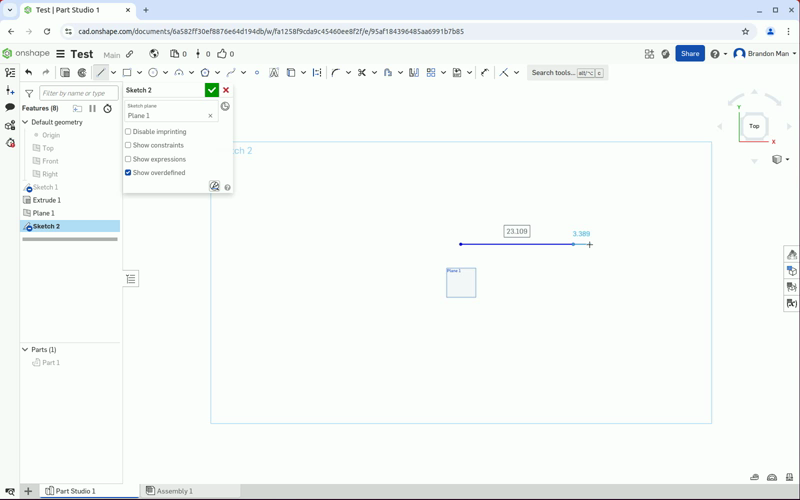
mouse_move(573, 228)
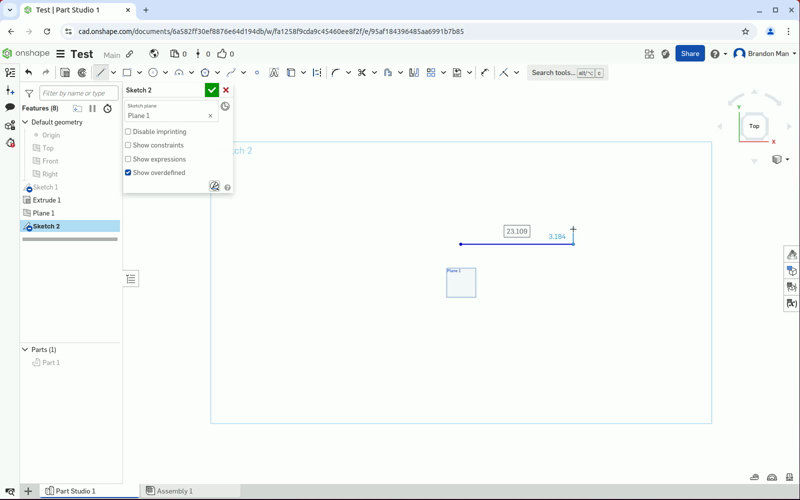
click(573, 228)
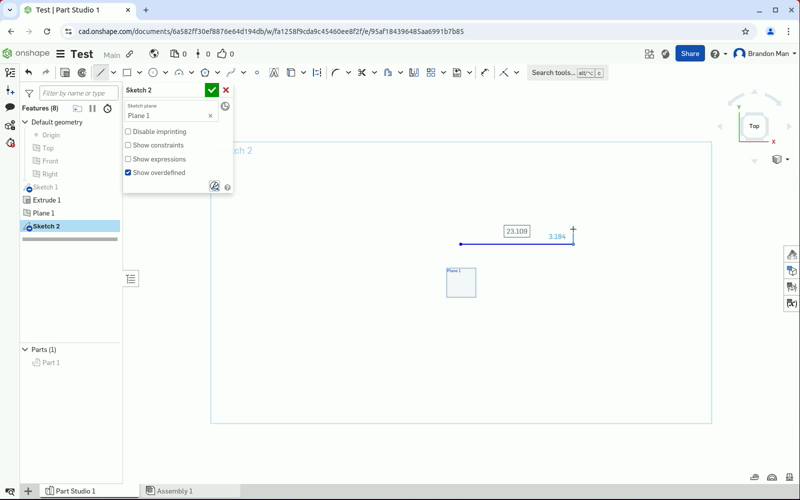
key_up(shift)
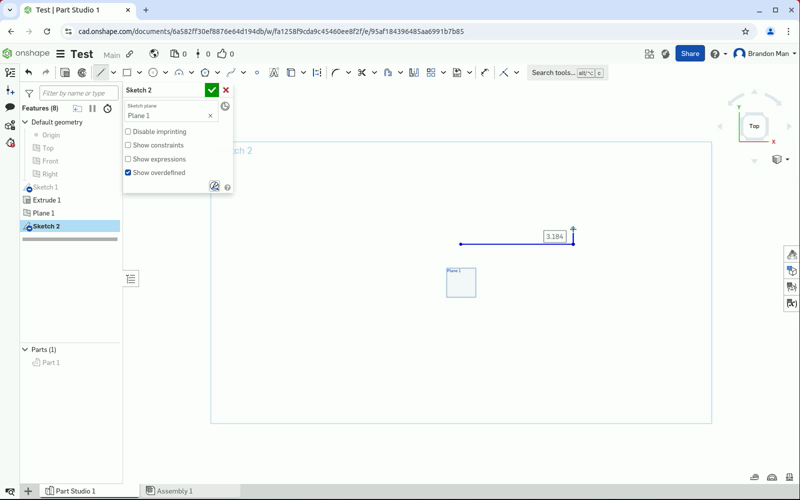
key_down(shift)
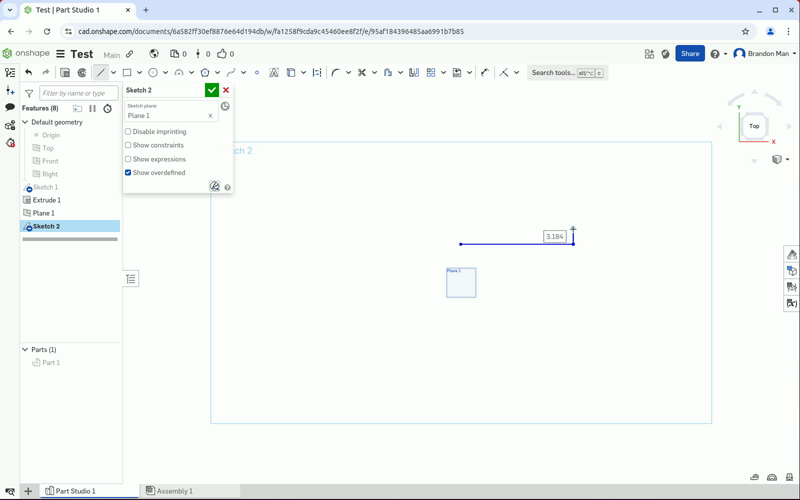
mouse_move(460, 228)
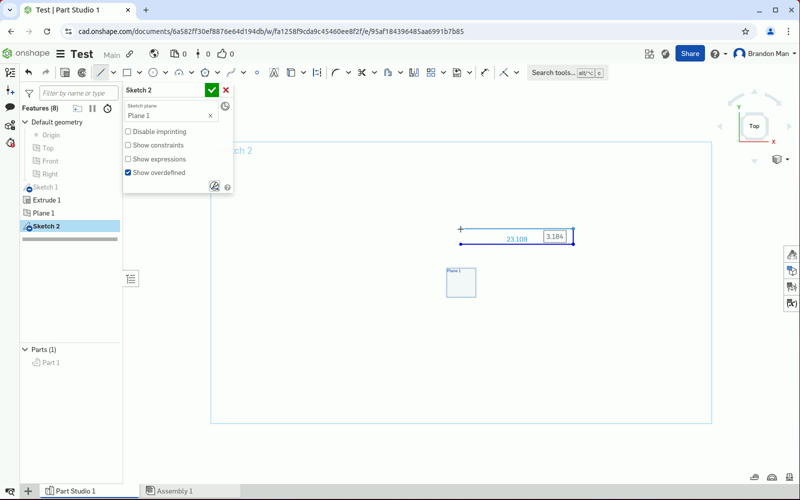
click(460, 228)
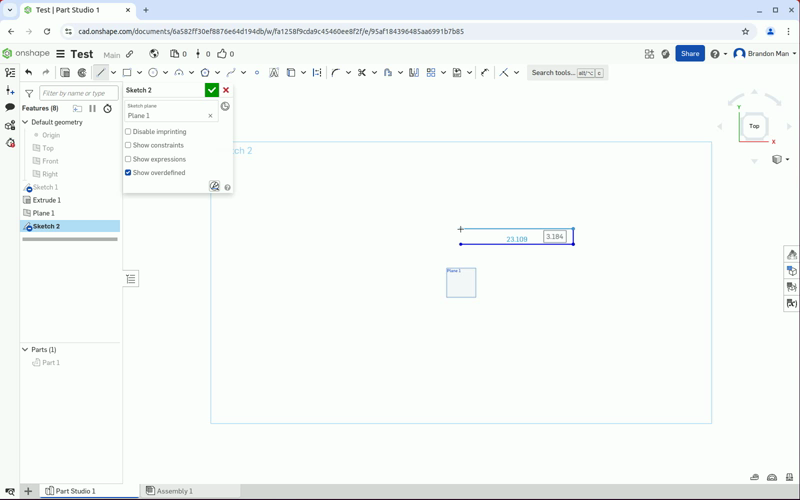
key_up(shift)
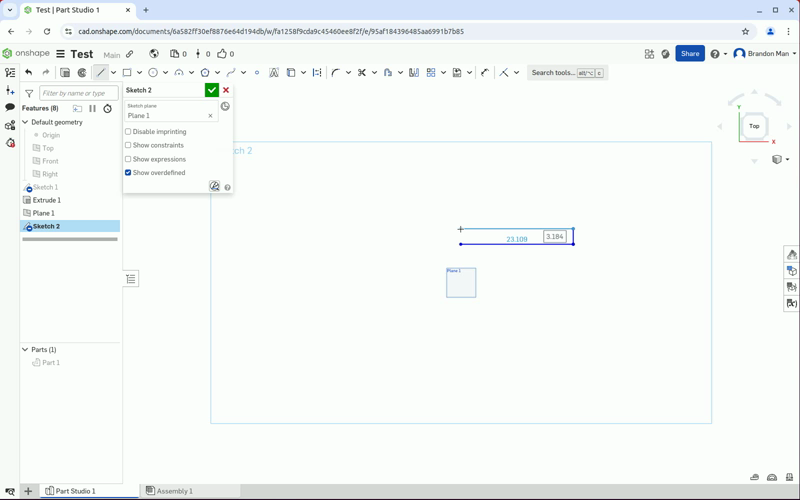
mouse_move(490, 228)
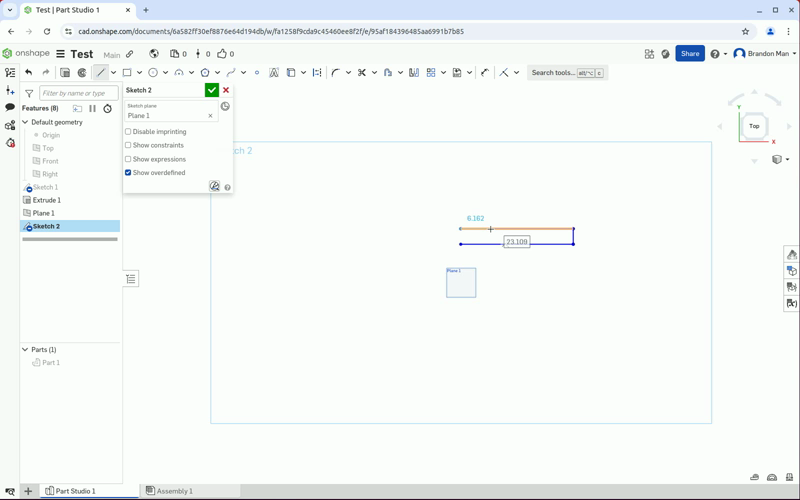
key_down(shift)
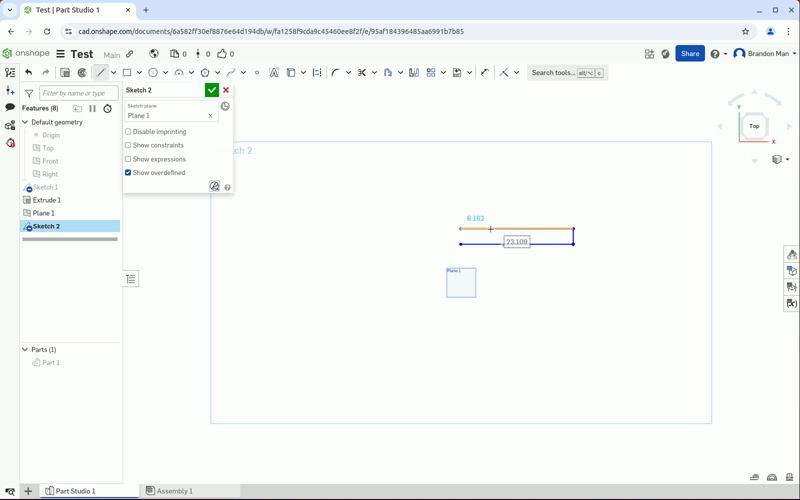
mouse_move(460, 244)
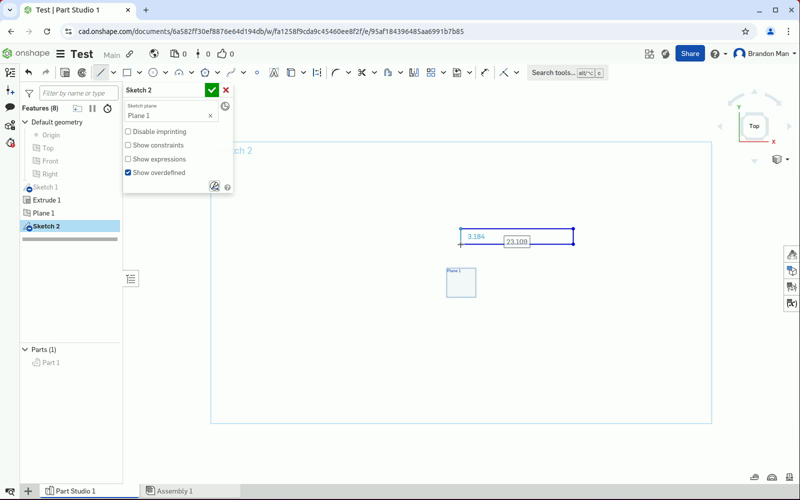
key_up(shift)
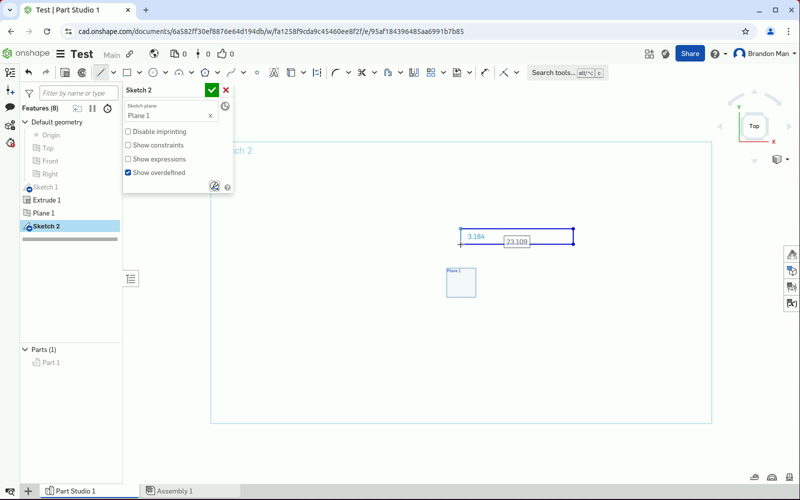
click(460, 244)
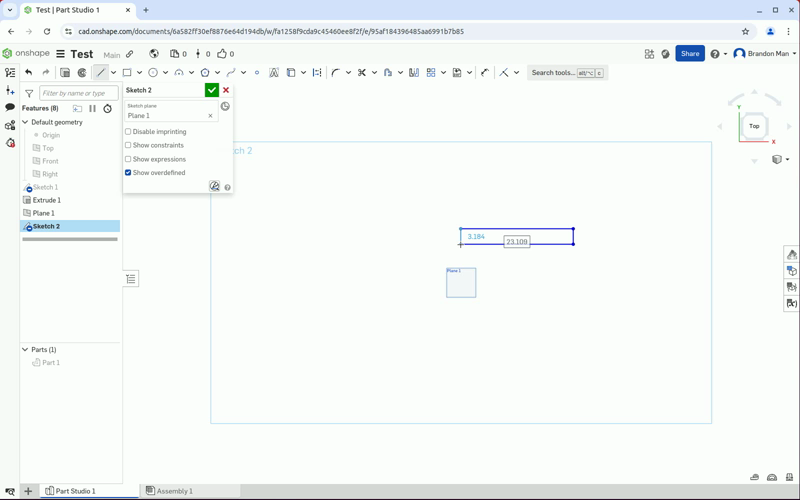
key(esc)
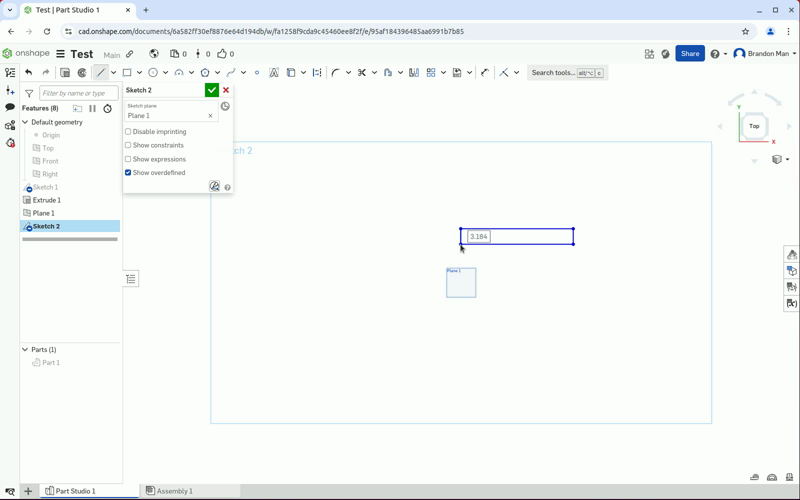
mouse_move(496, 234)
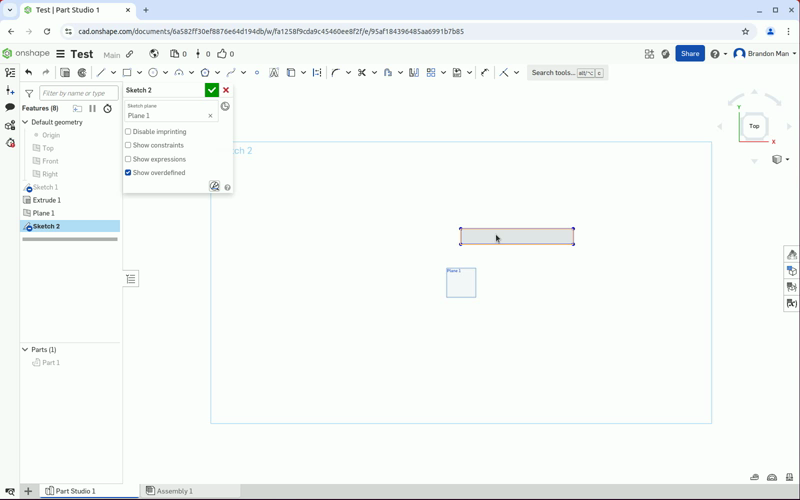
scroll(6)
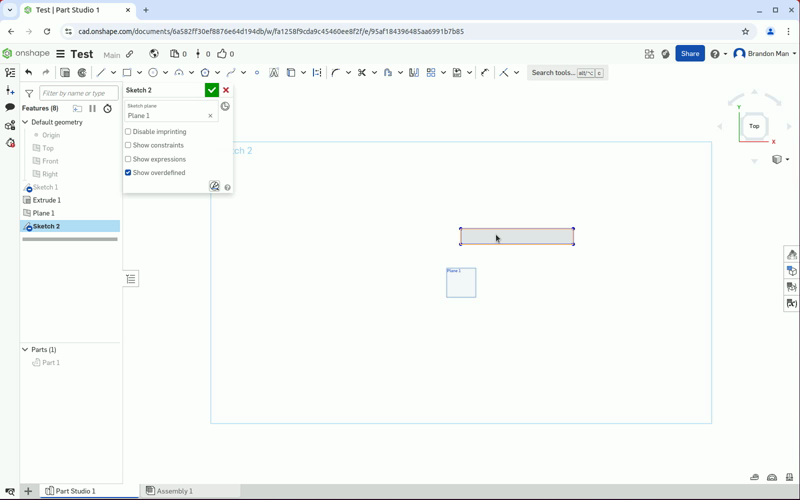
scroll(6)
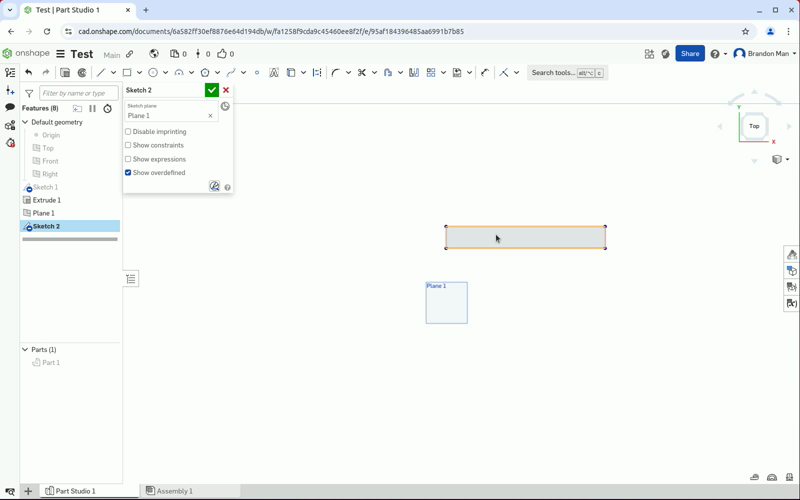
scroll(6)
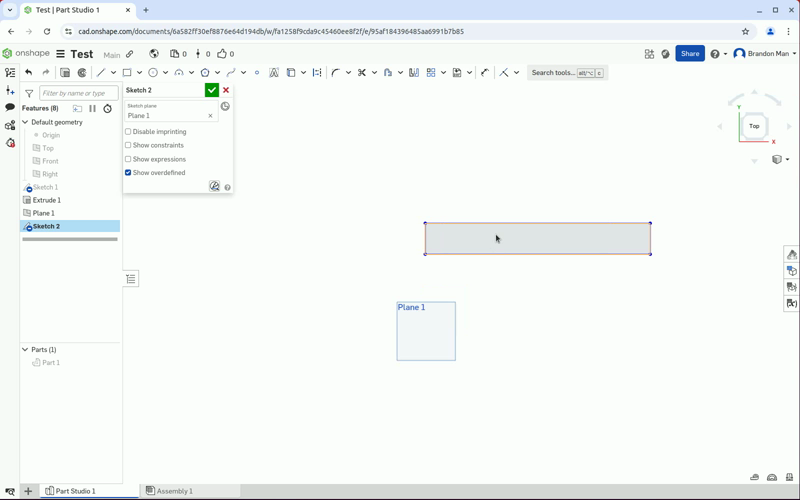
scroll(6)
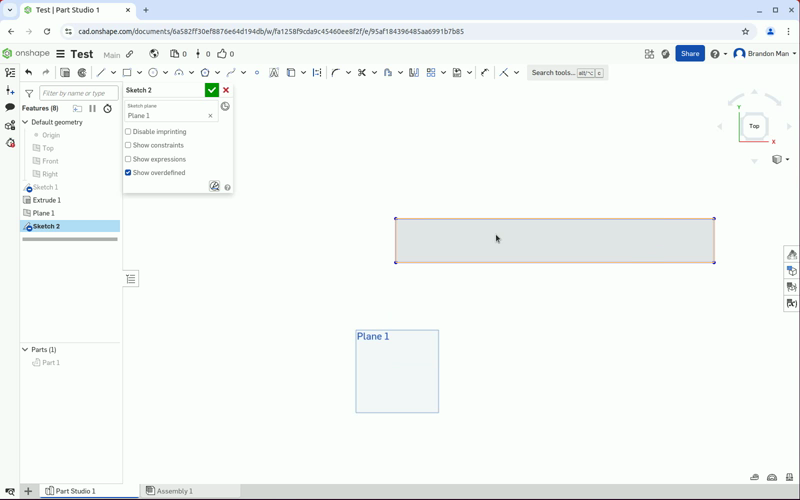
scroll(6)
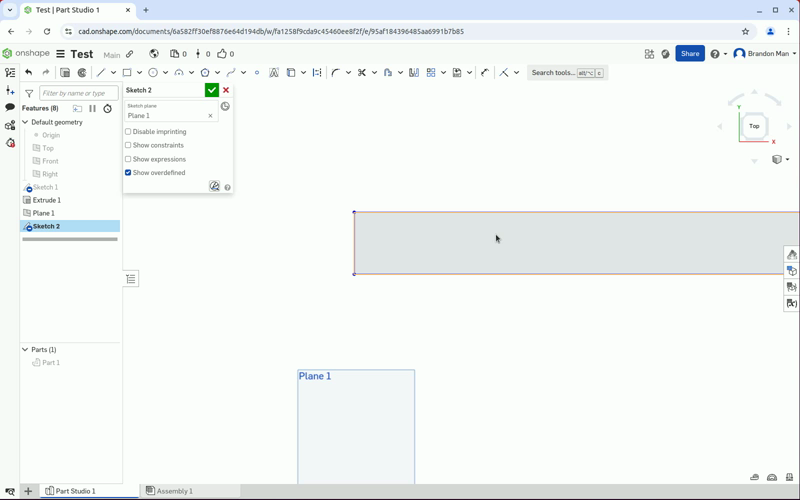
scroll(6)
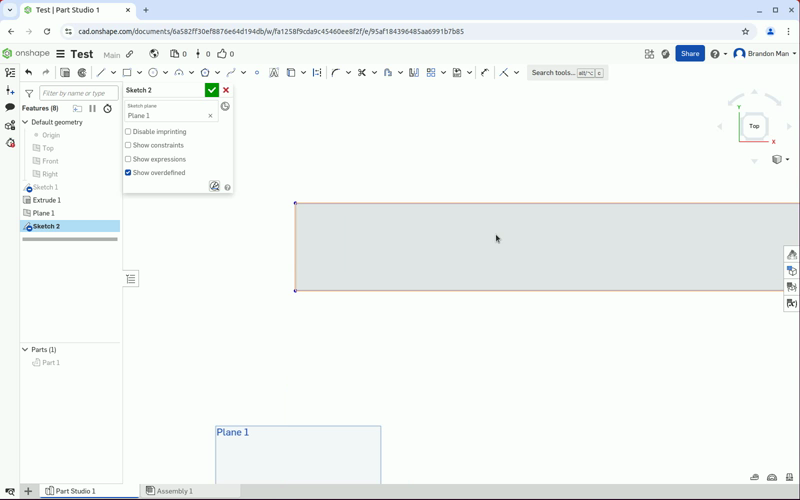
scroll(6)
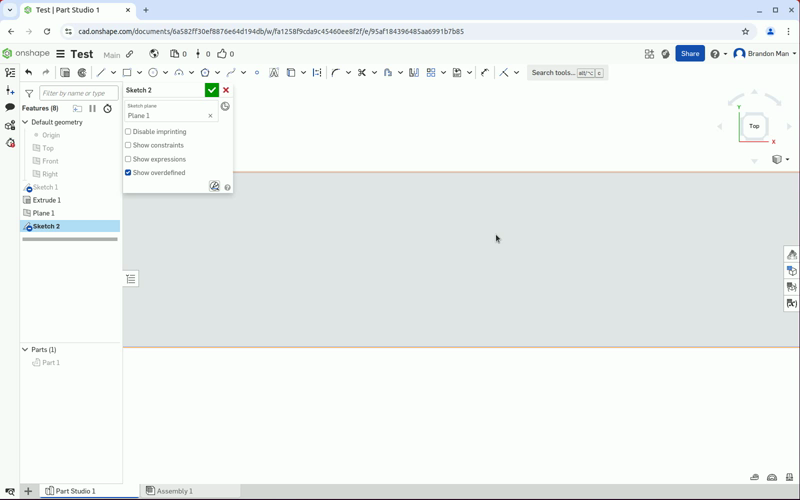
click(496, 234)
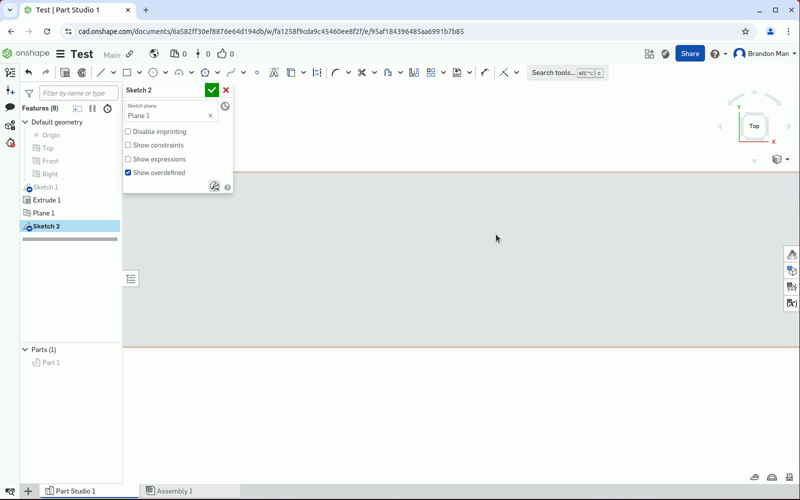
scroll(-6)
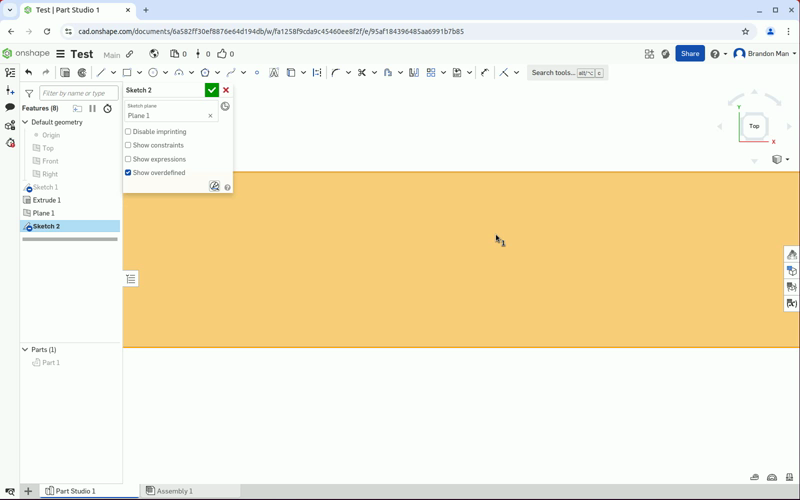
scroll(-6)
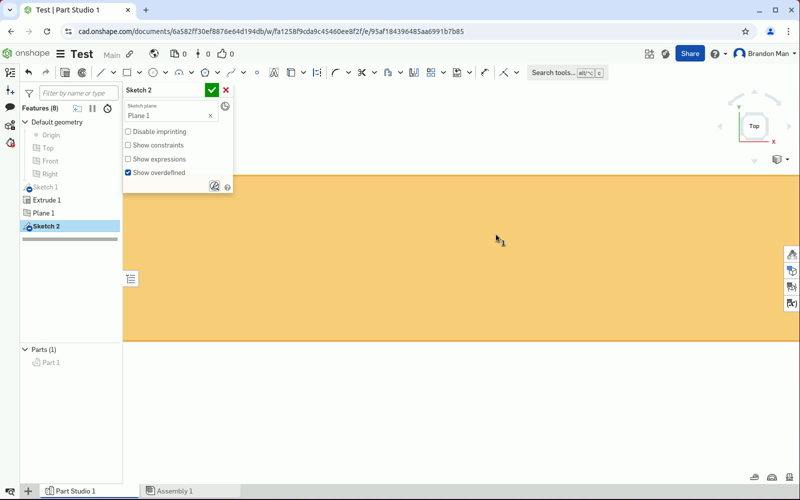
scroll(-6)
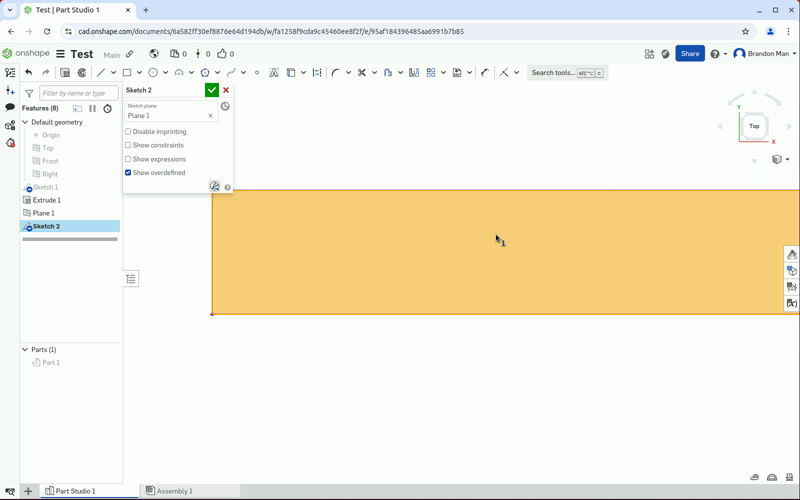
scroll(-6)
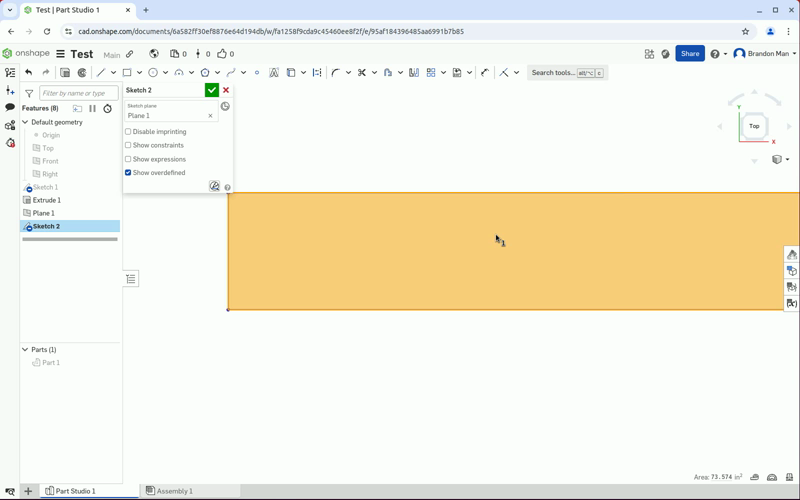
scroll(-6)
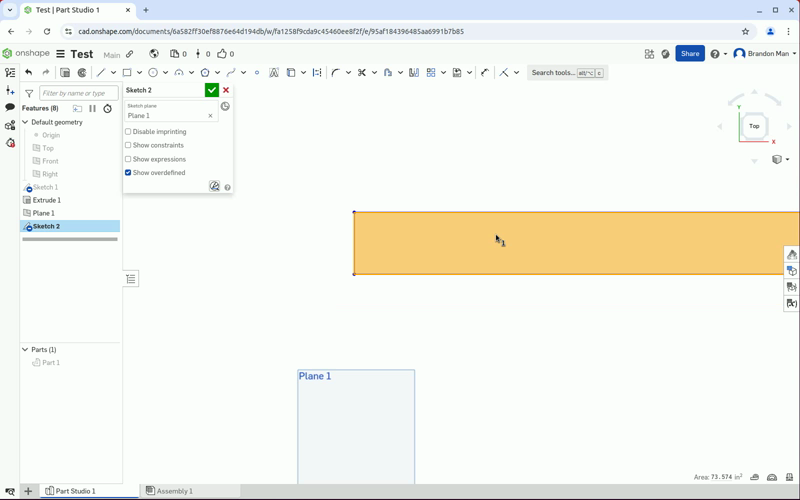
scroll(-6)
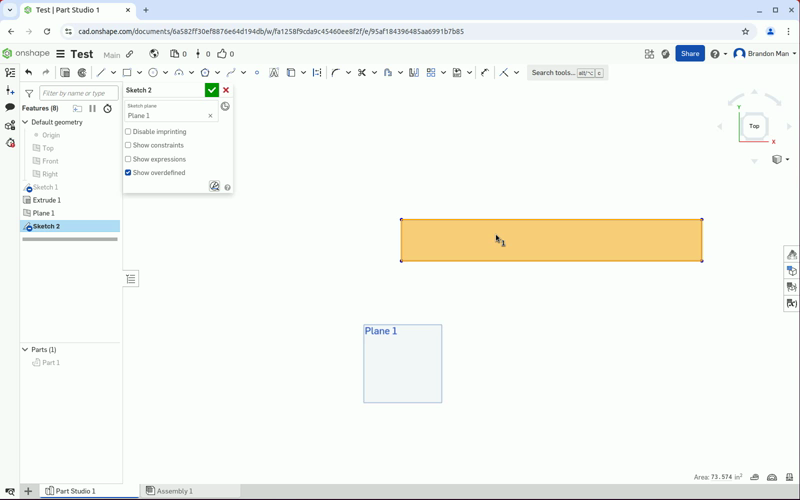
scroll(-6)
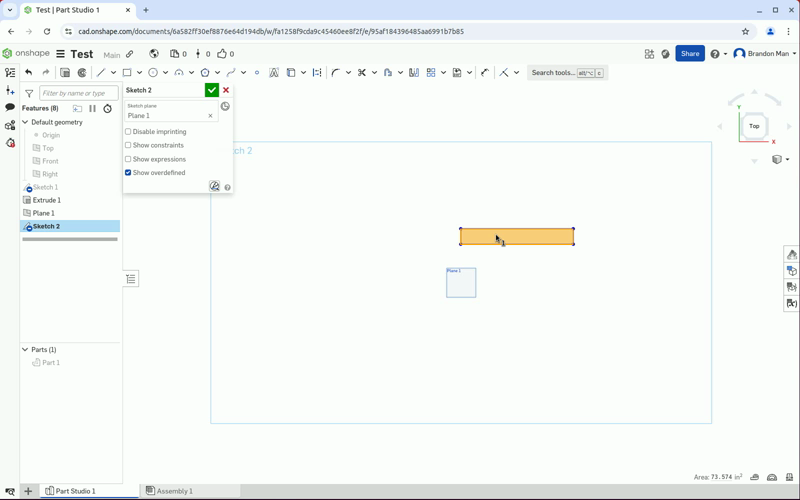
mouse_move(73, 352)
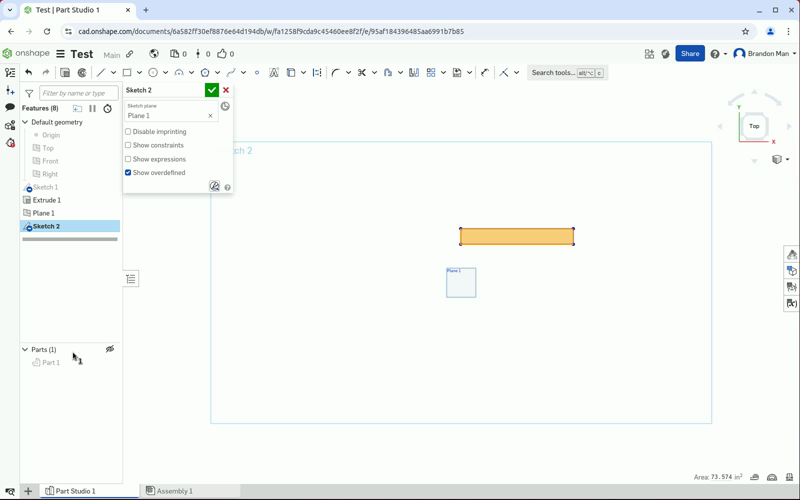
key(shift+y)
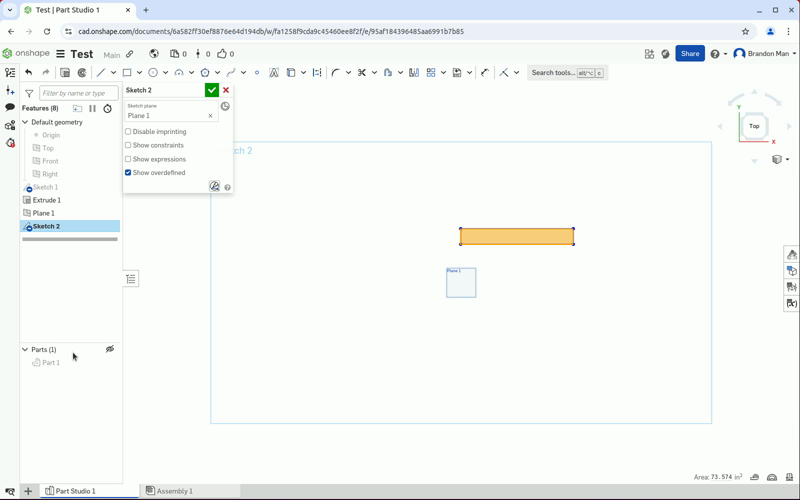
key(shift+e)
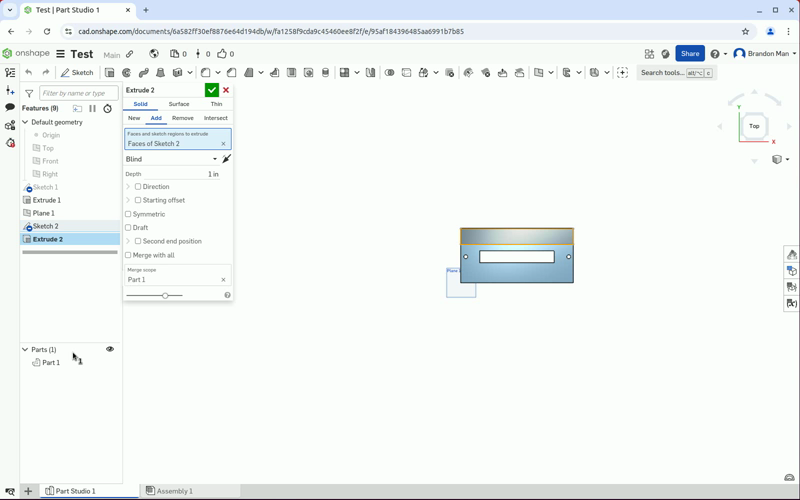
mouse_move(143, 106)
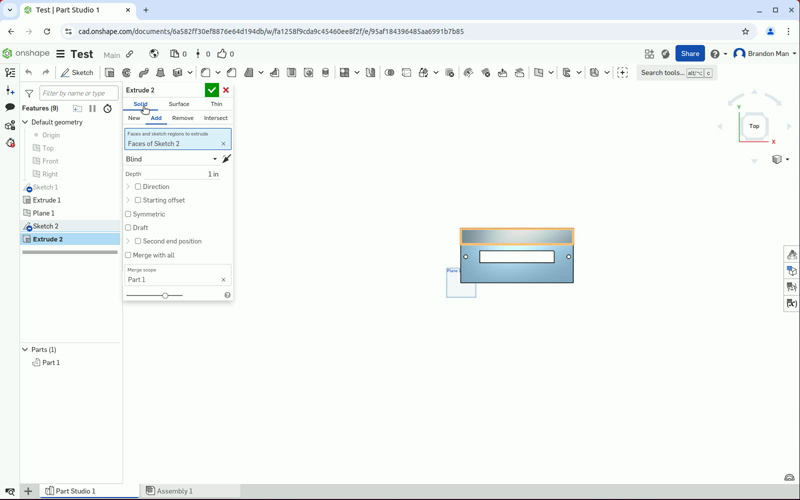
click(143, 106)
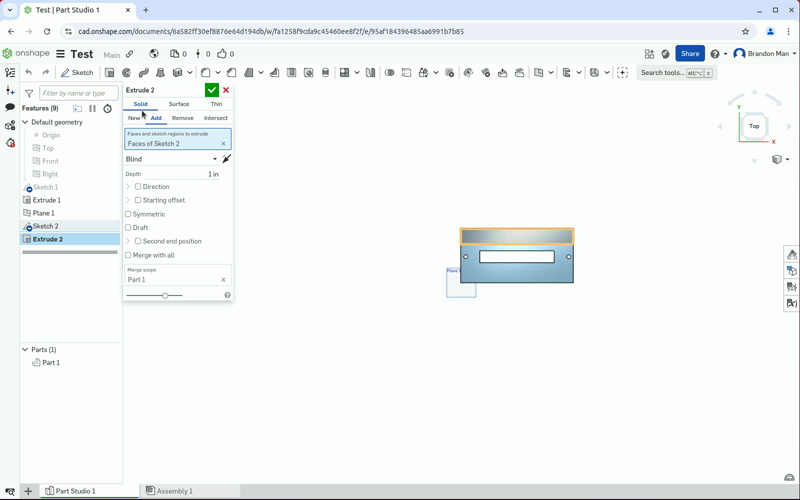
mouse_move(137, 120)
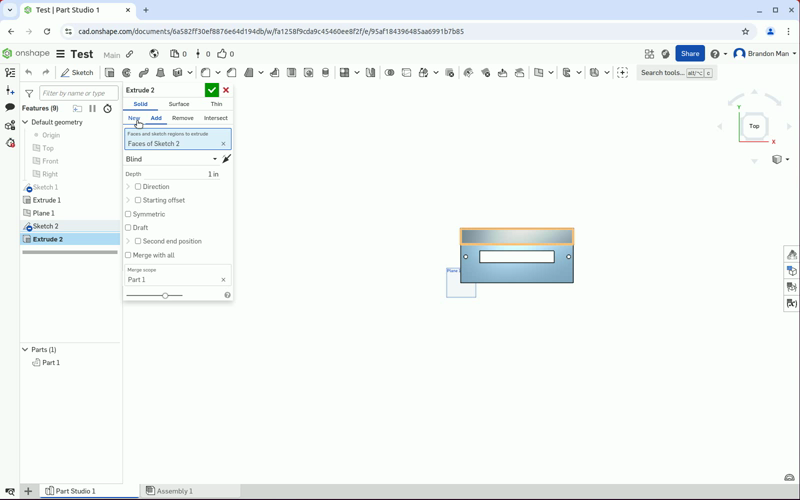
click(137, 120)
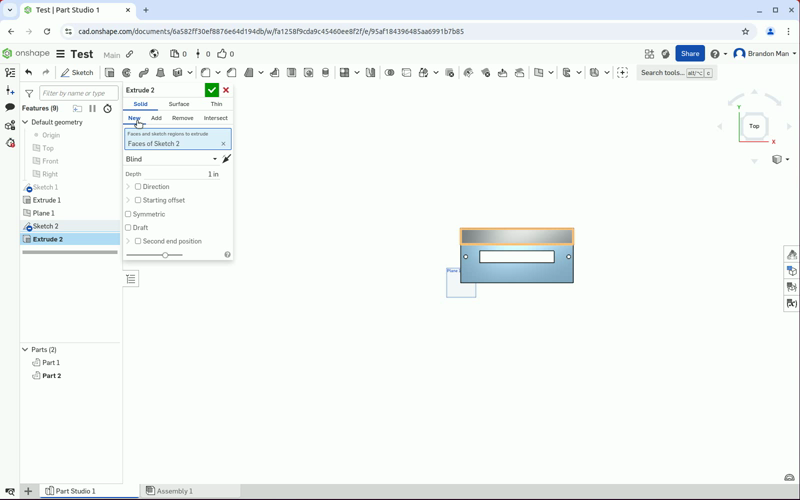
key(tab, 4)
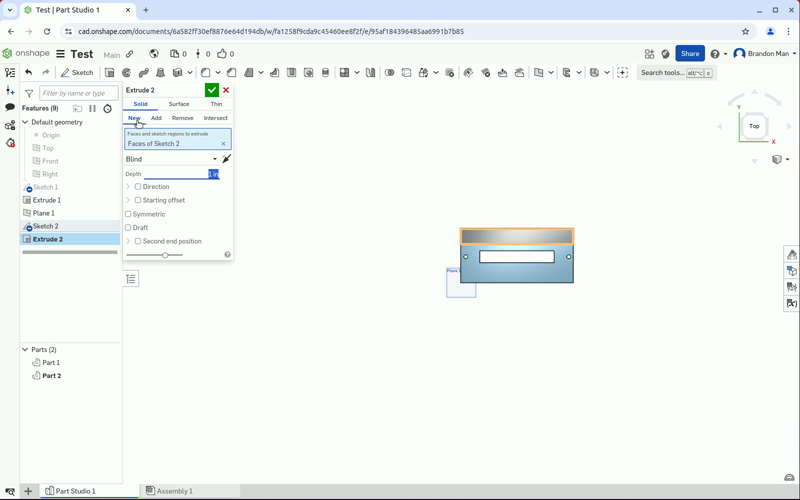
text(9.147)
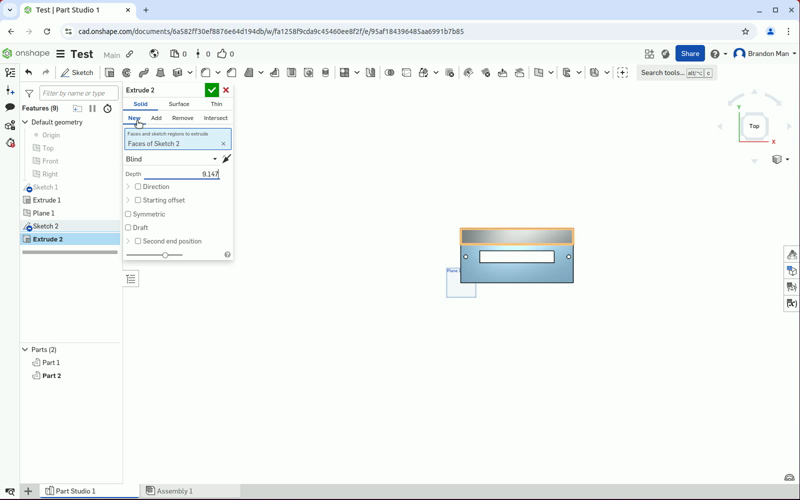
key(enter)
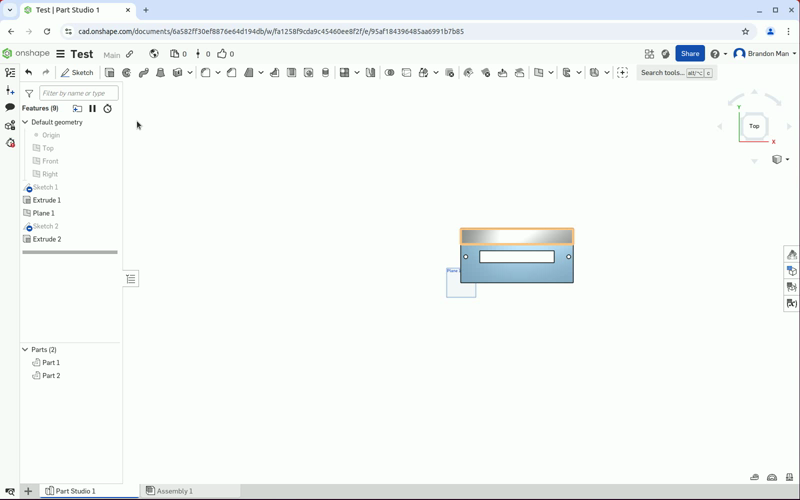
key(shift+h)
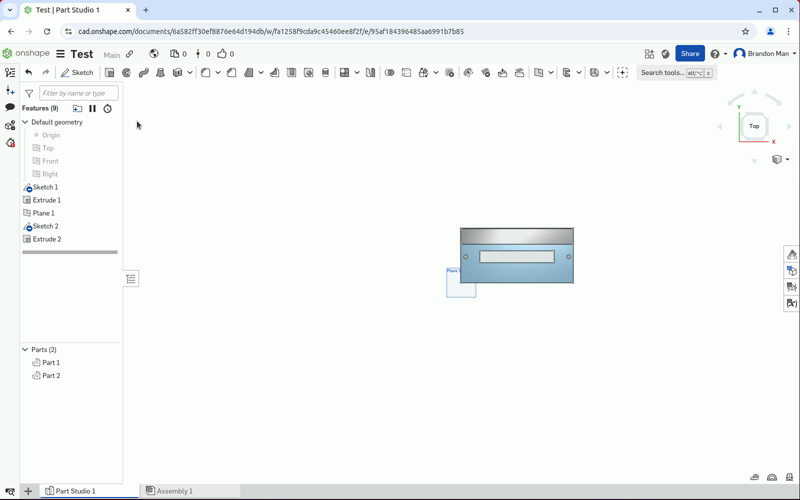
key(shift+h)
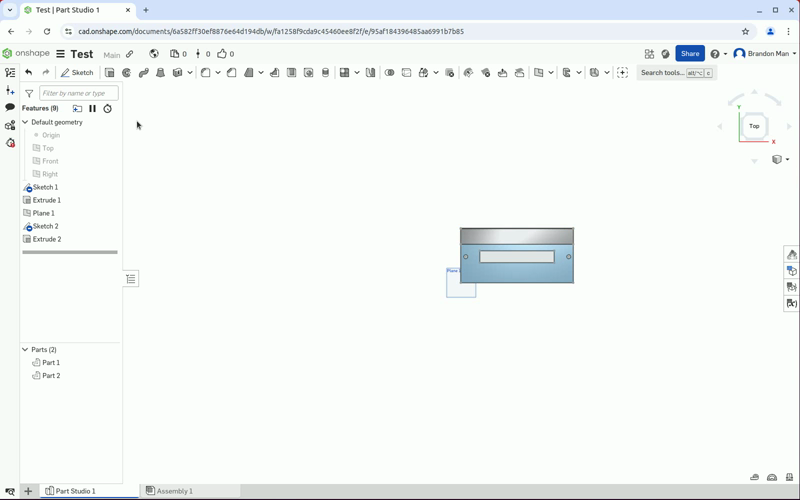
key(shift+7)
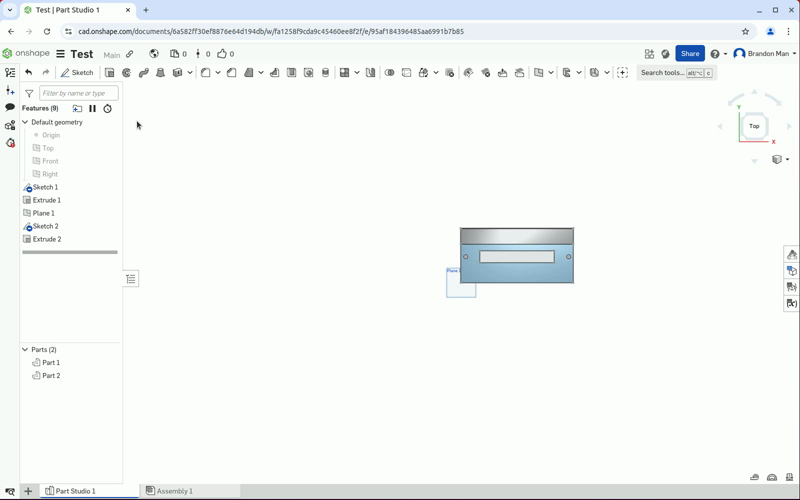
key(up, 3)
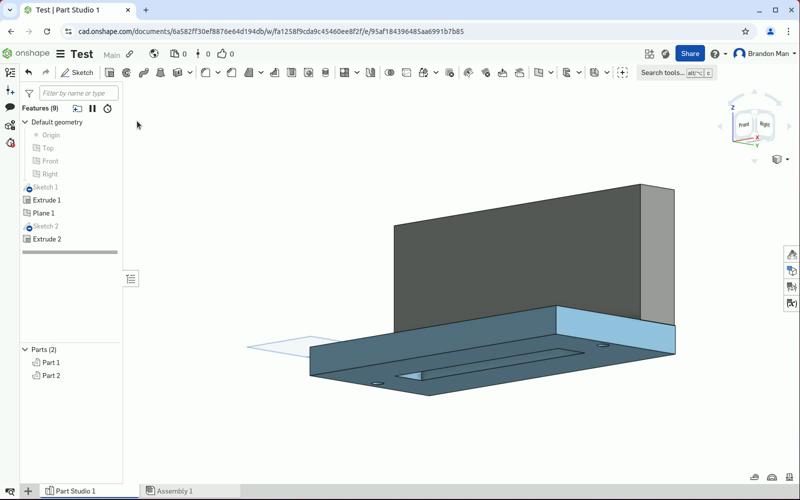
key(left, 3)
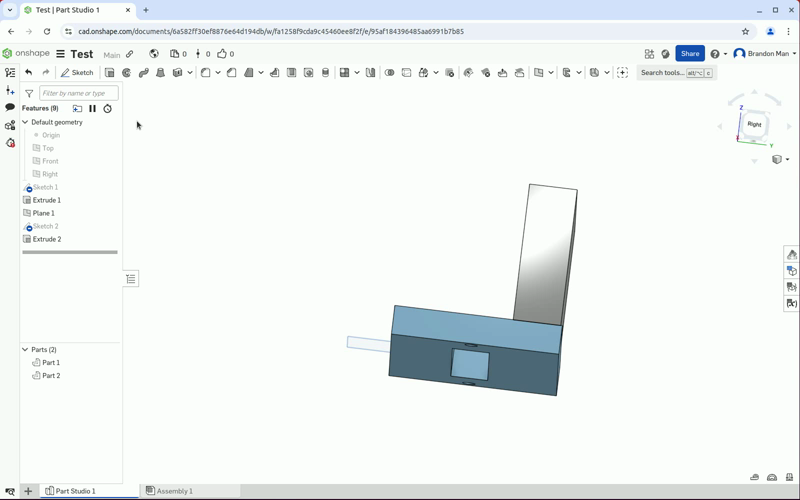
key(right, 3)
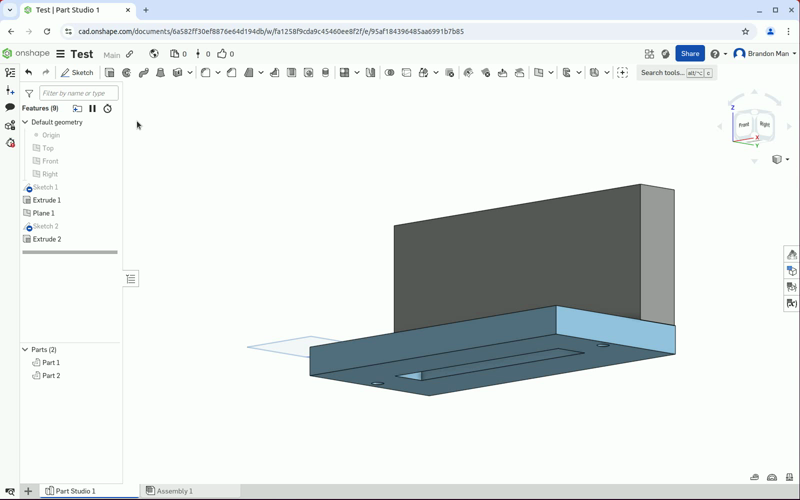
key(down, 3)
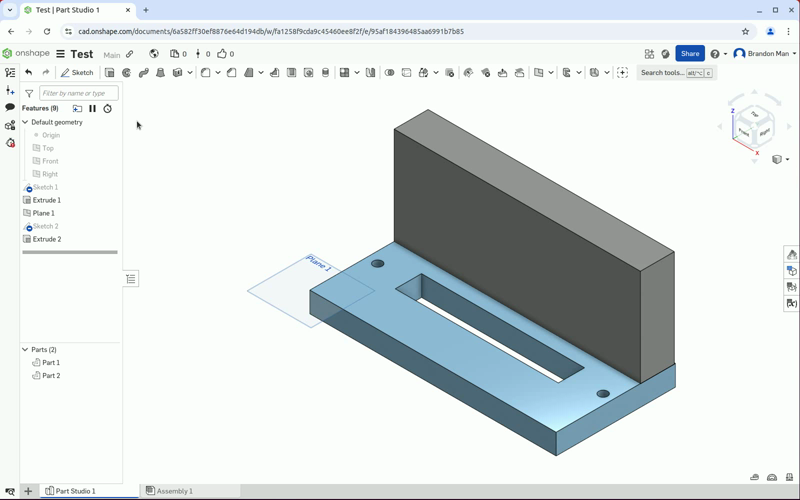
mouse_move(73, 189)
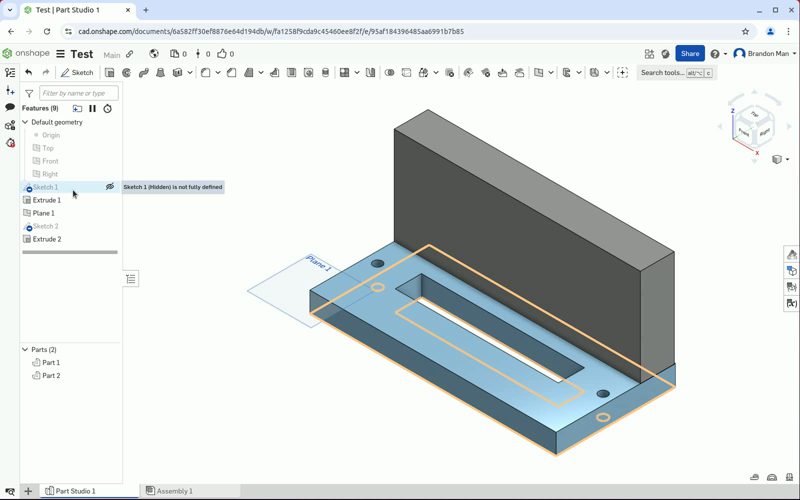
click(73, 189)